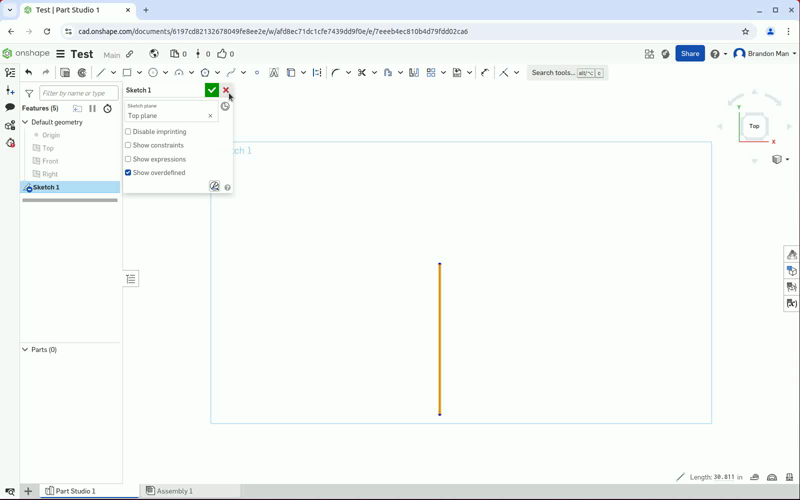
key(shift+h)
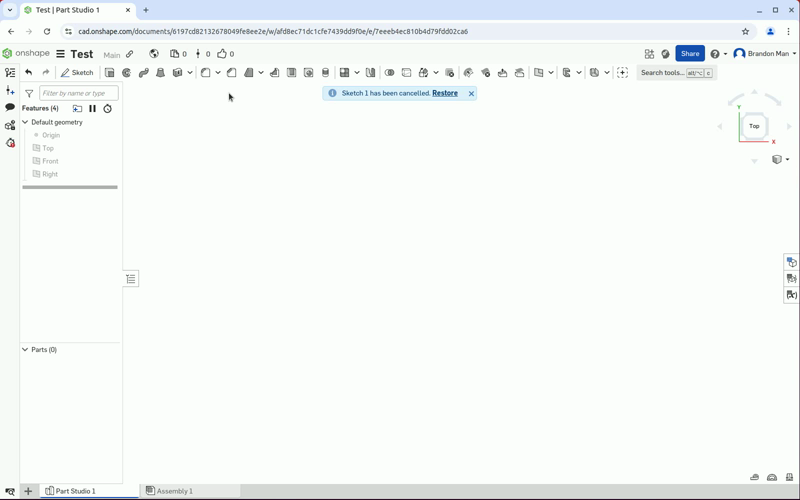
mouse_move(73, 352)
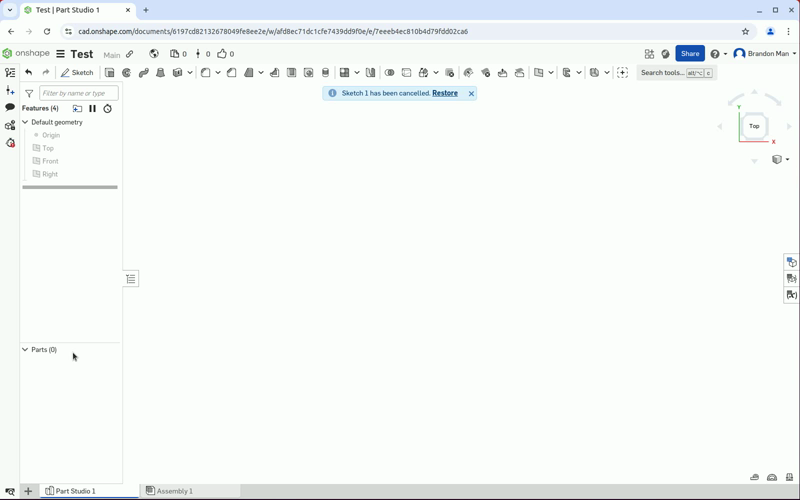
key(y)
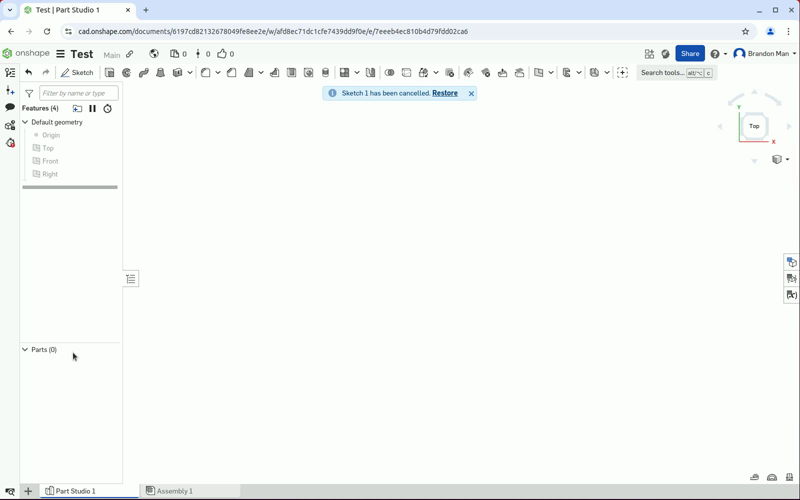
key(shift+p)
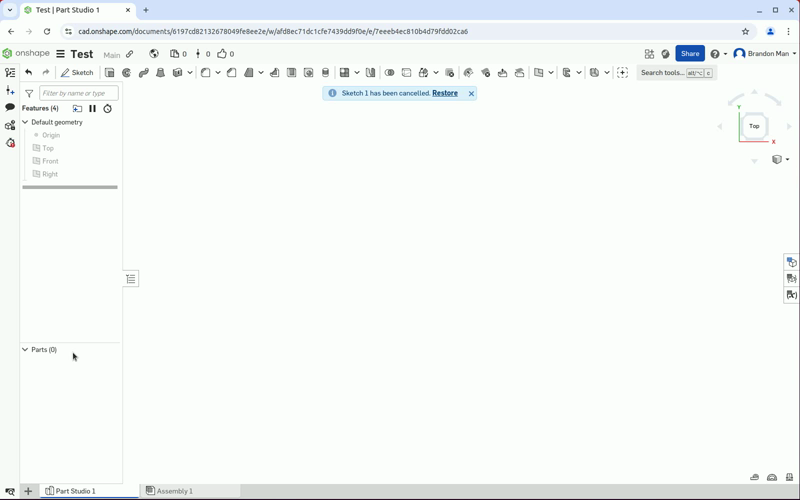
key(space)
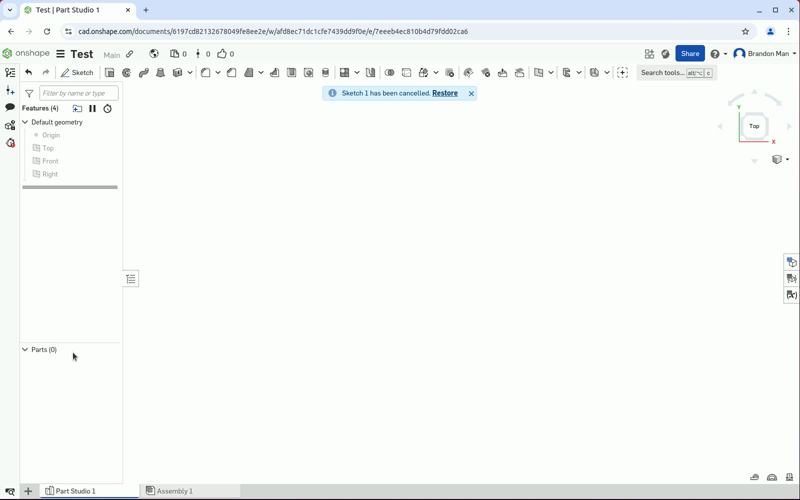
key_down(shift)
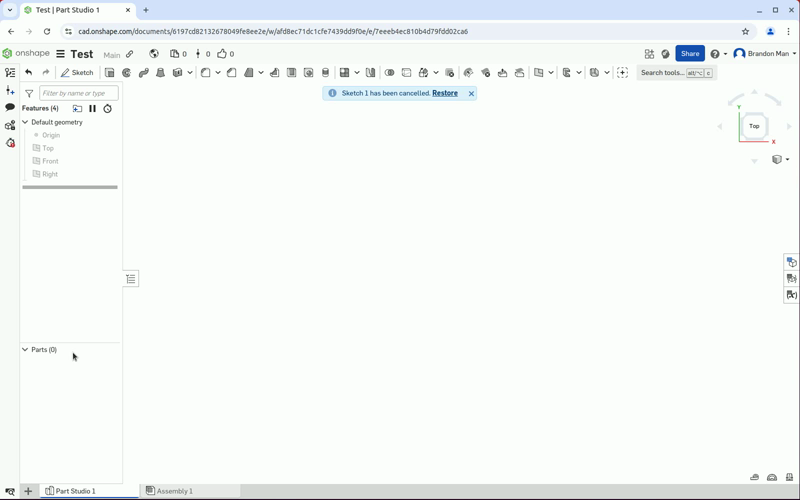
key(up)
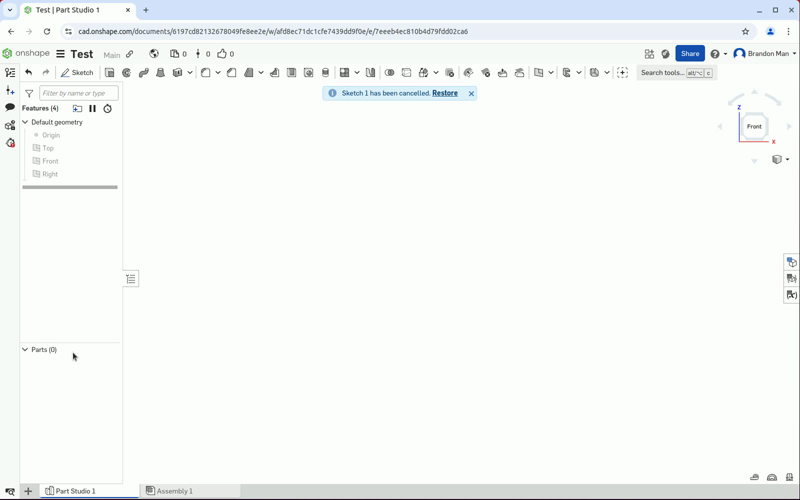
key_up(shift)
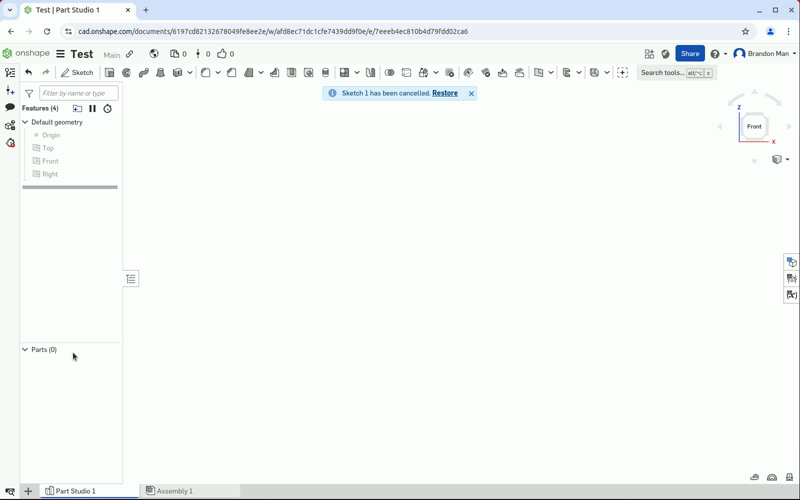
key(space)
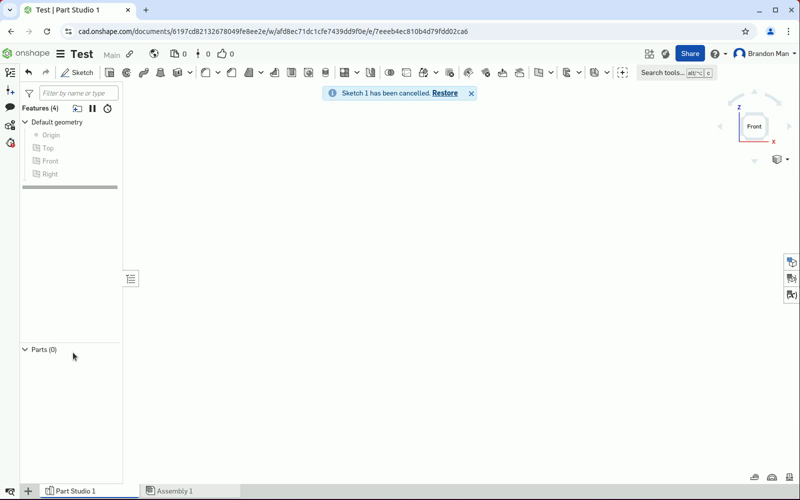
key_down(shift)
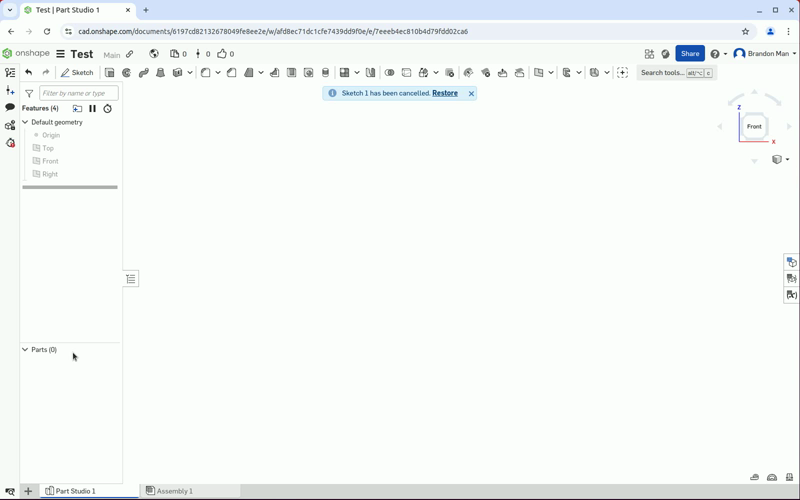
key(left)
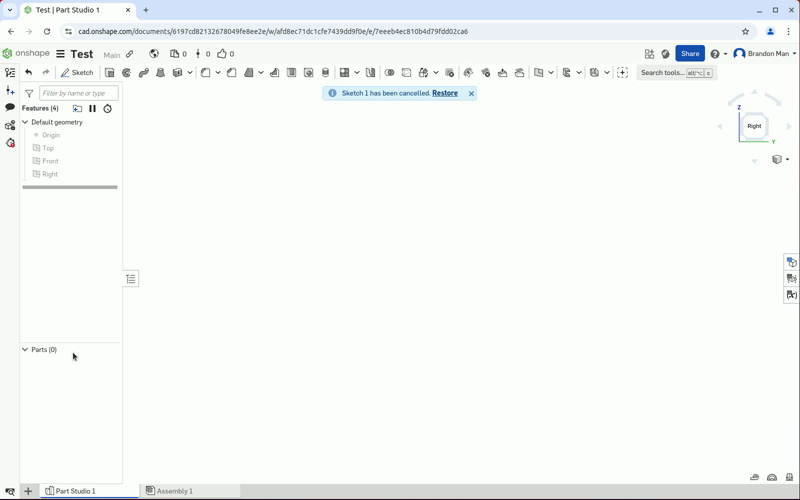
key_up(shift)
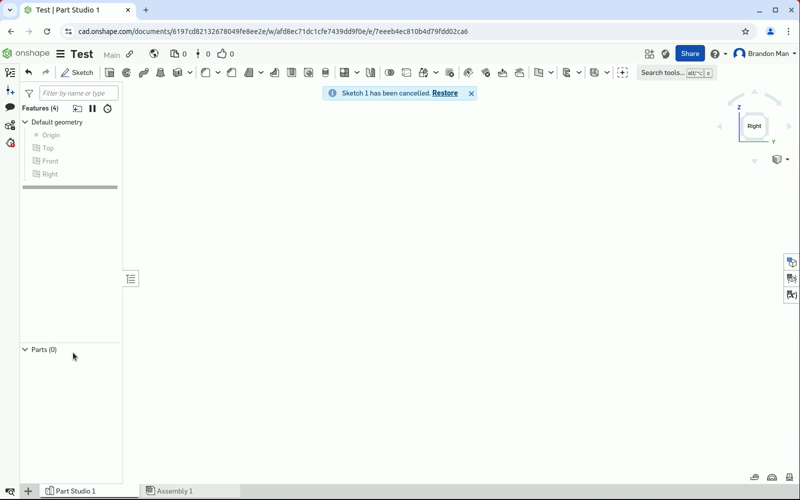
mouse_move(73, 352)
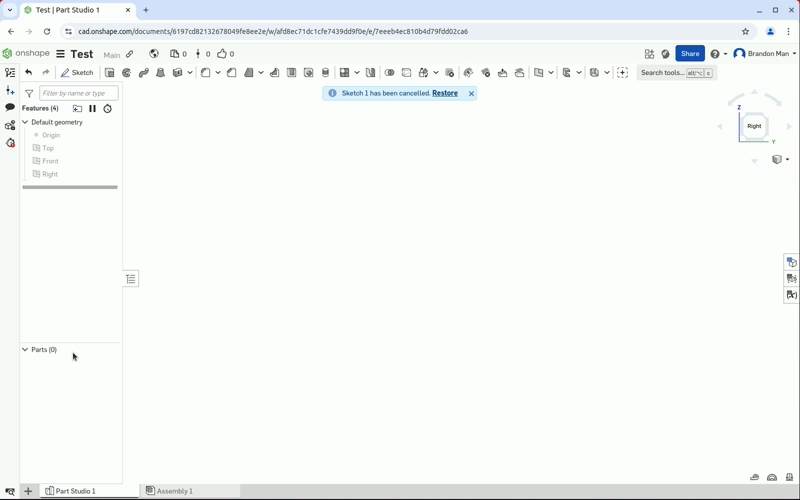
key(shift+y)
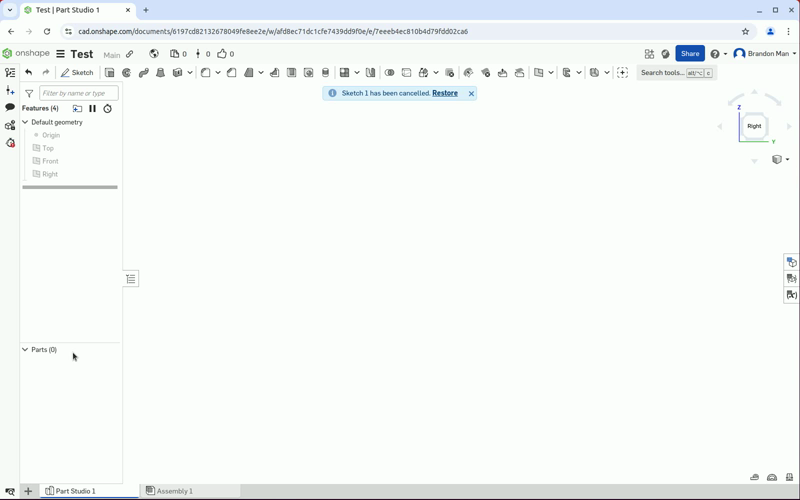
key(shift+s)
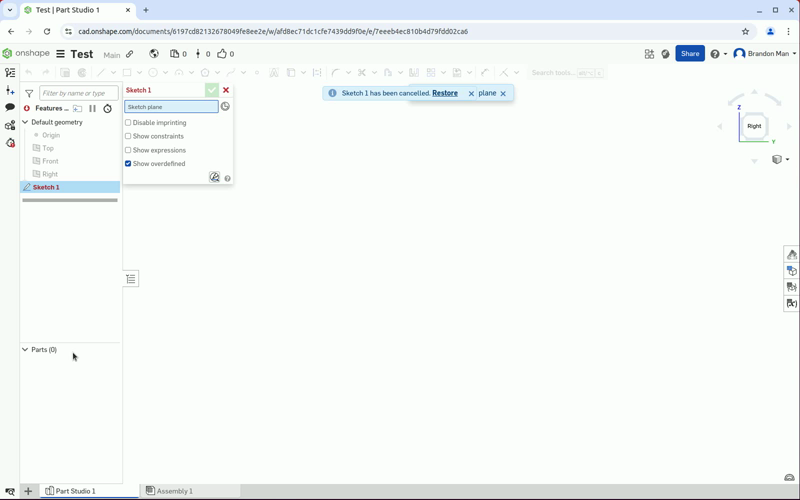
mouse_move(73, 176)
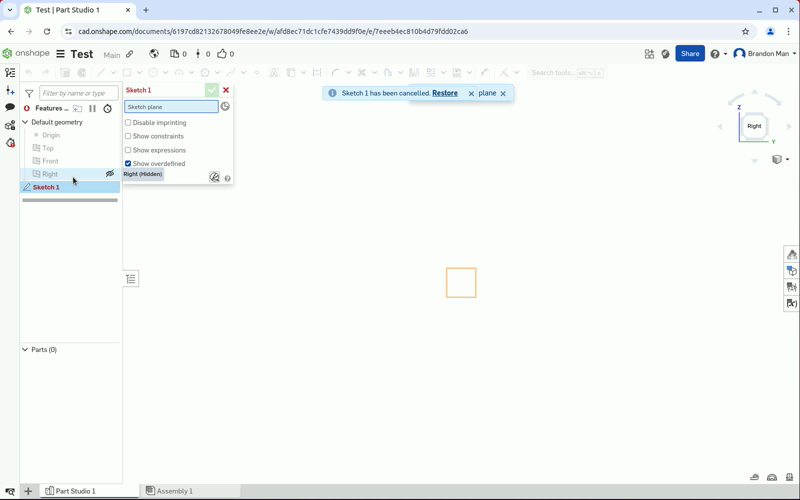
click(73, 176)
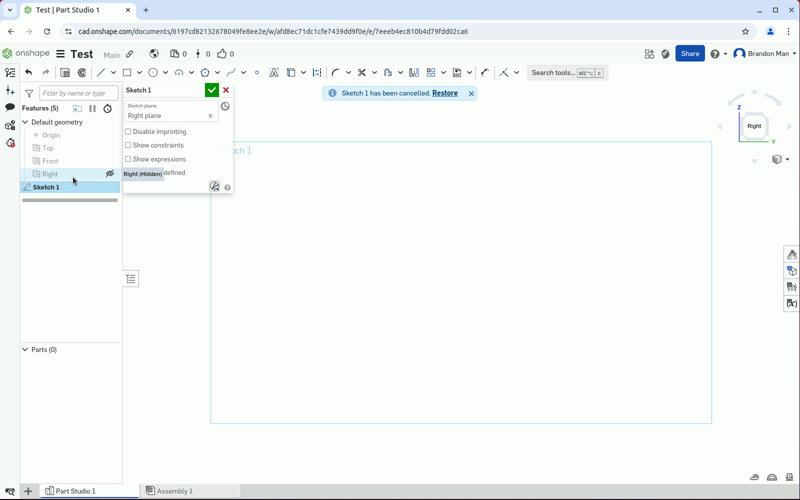
mouse_move(73, 352)
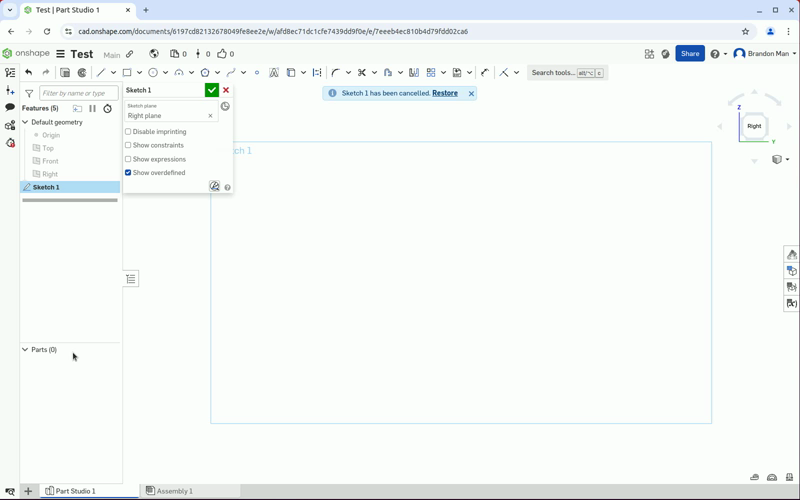
key(y)
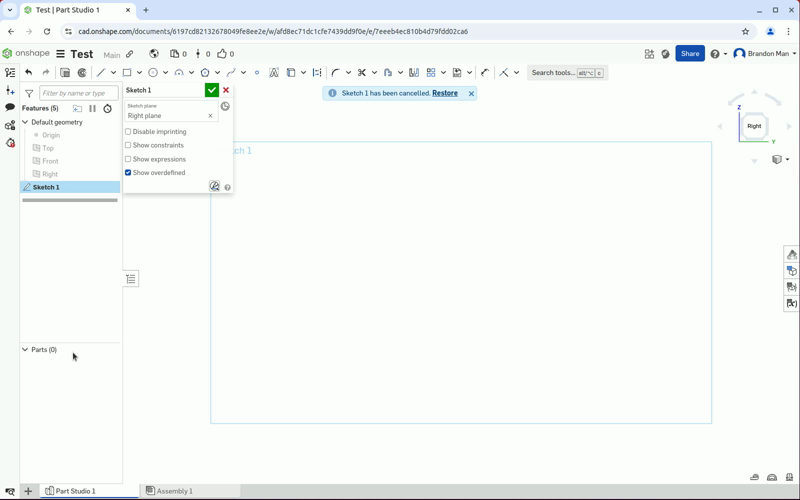
key(l)
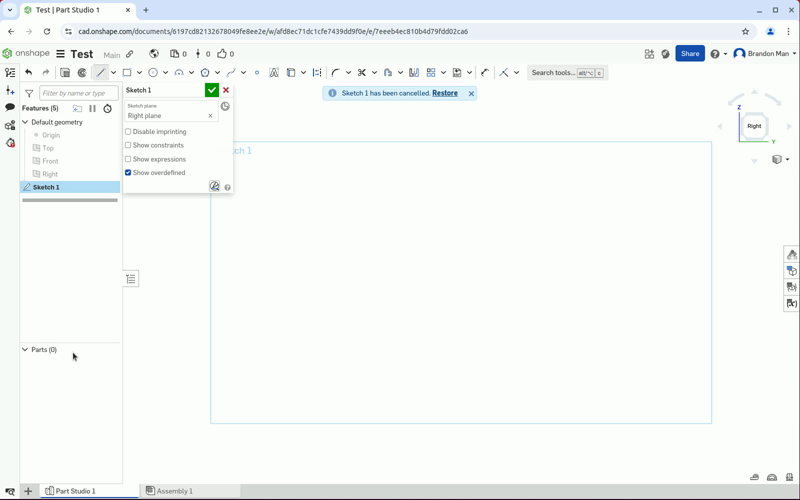
key_down(shift)
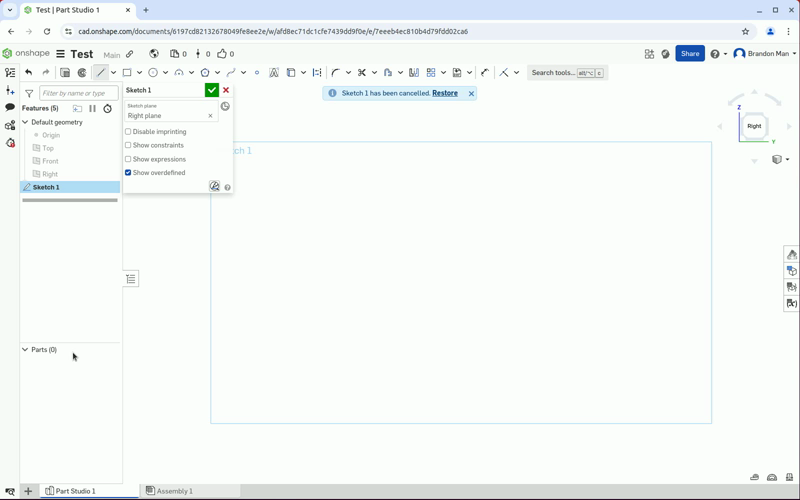
mouse_move(357, 349)
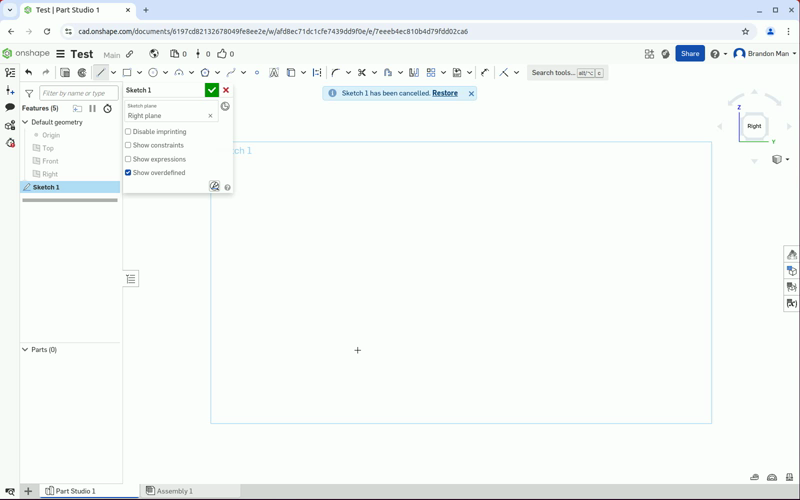
click(357, 349)
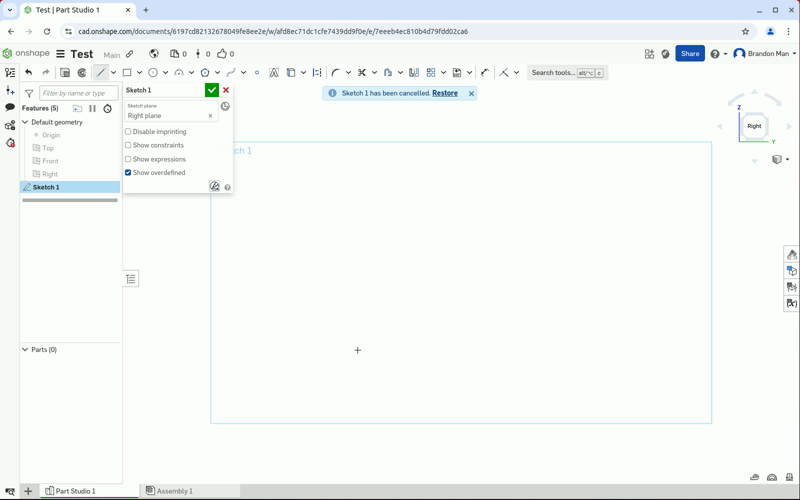
key_up(shift)
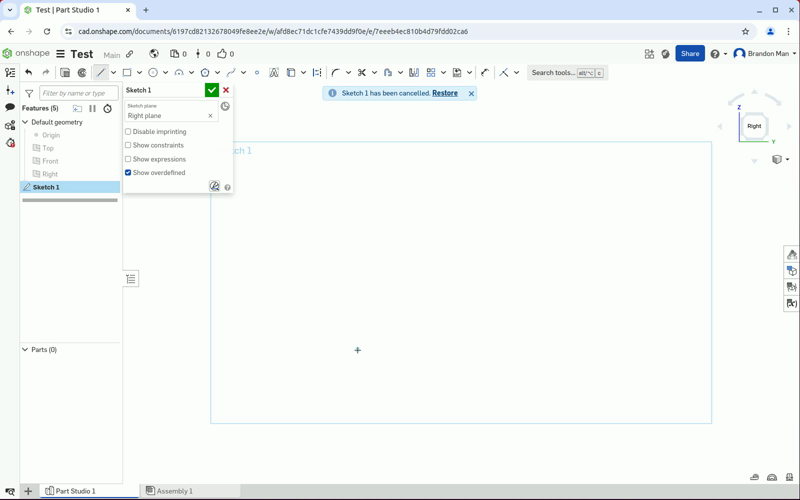
key_down(shift)
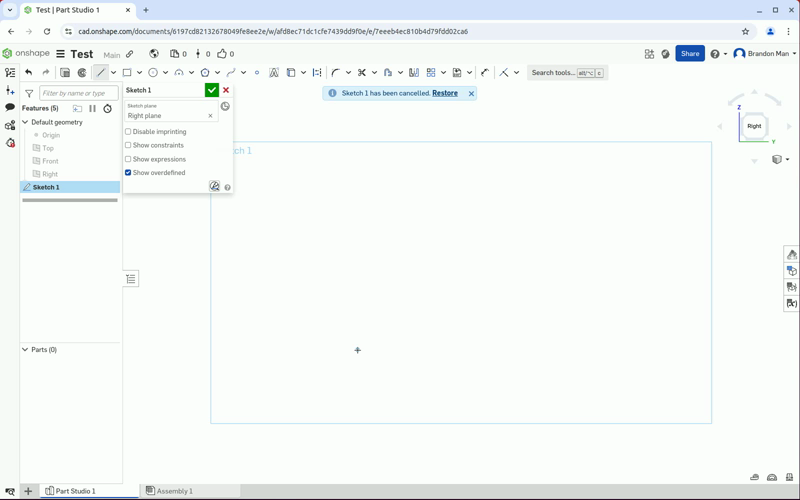
mouse_move(387, 349)
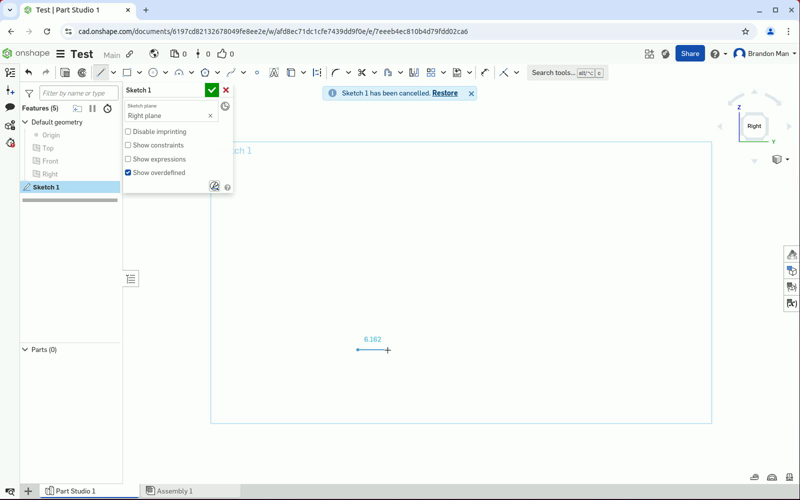
mouse_move(382, 349)
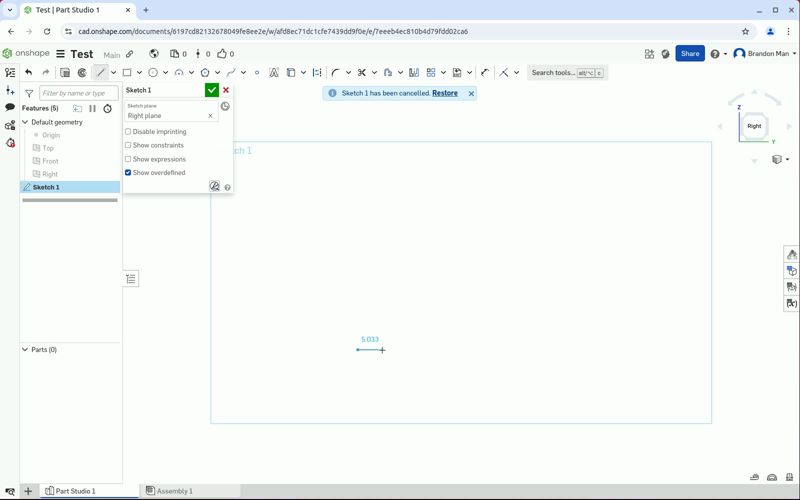
click(382, 349)
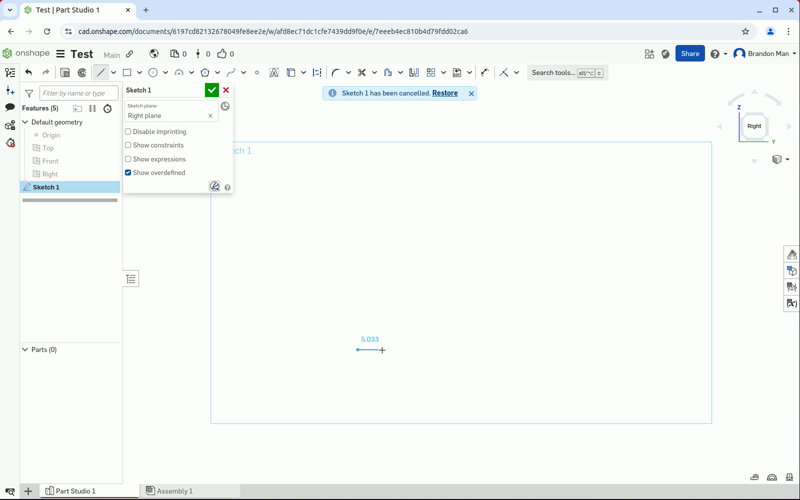
key_up(shift)
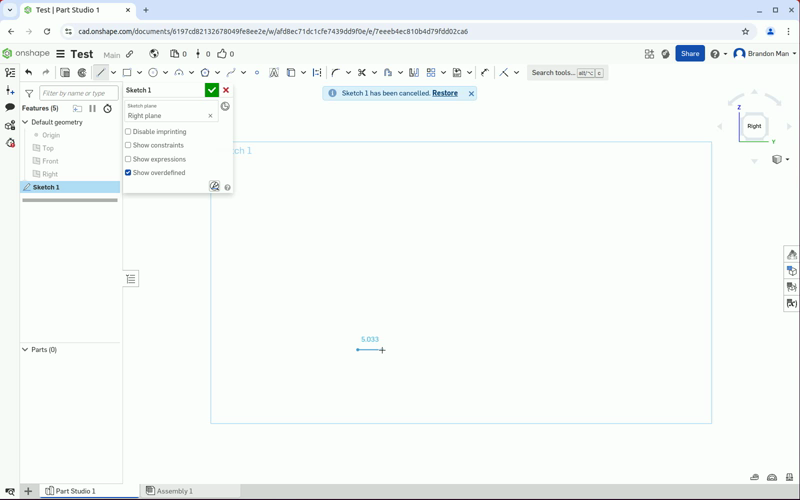
key_down(shift)
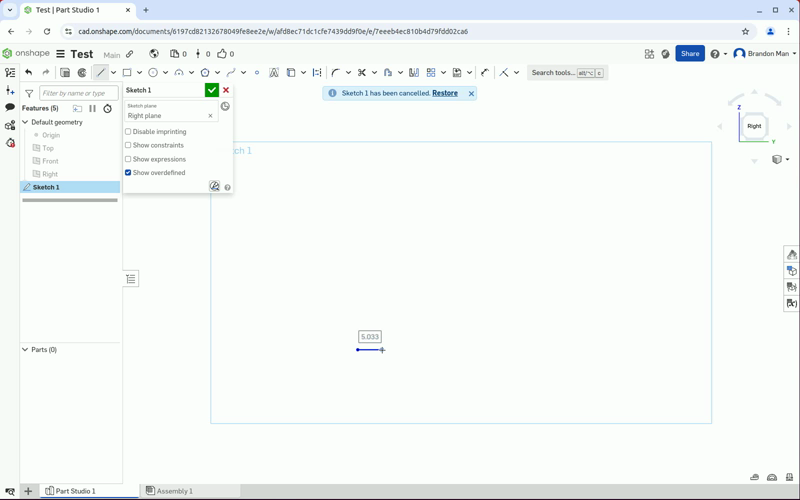
mouse_move(382, 266)
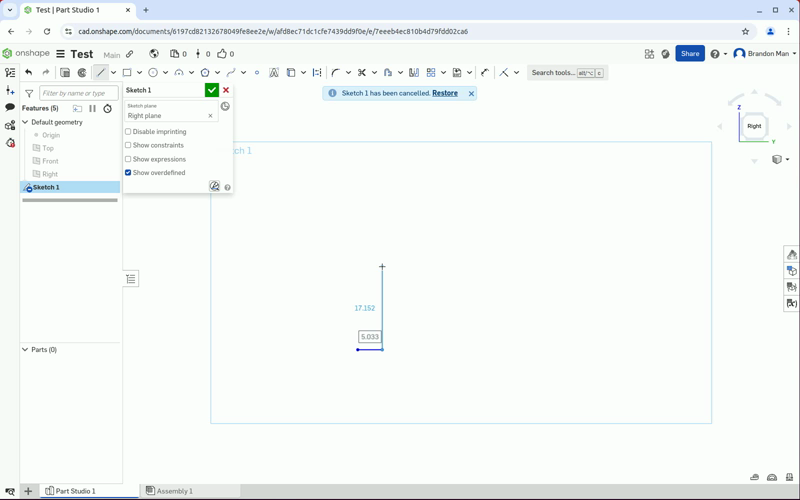
click(382, 266)
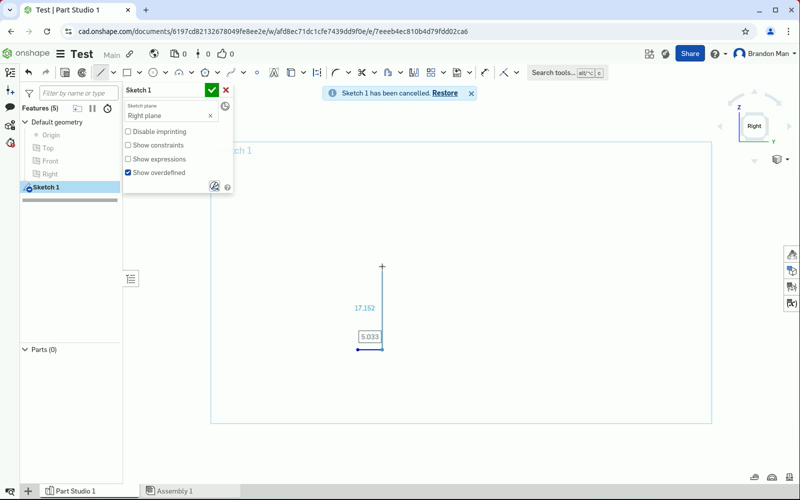
key_up(shift)
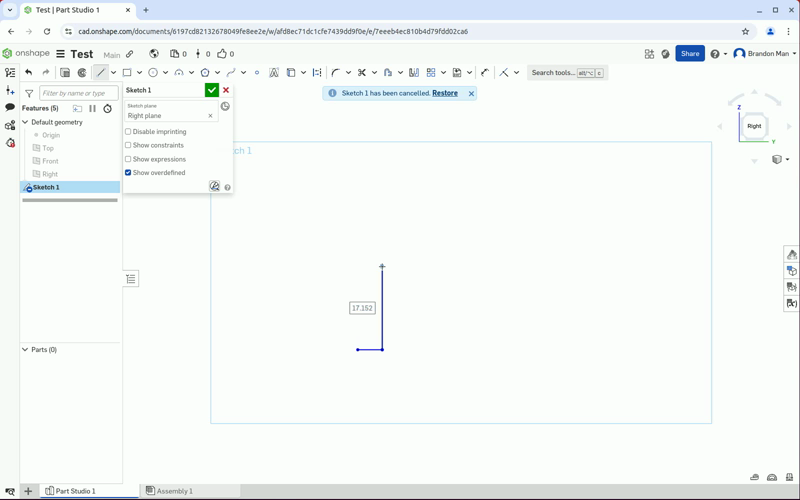
key_down(shift)
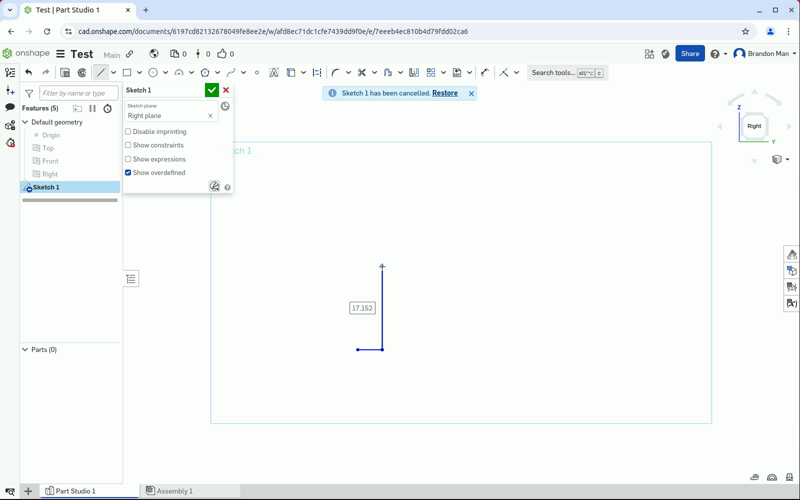
mouse_move(547, 266)
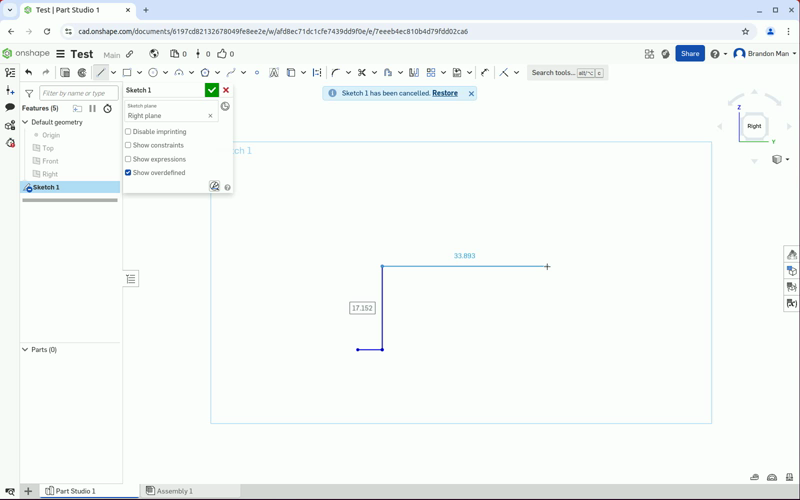
click(547, 266)
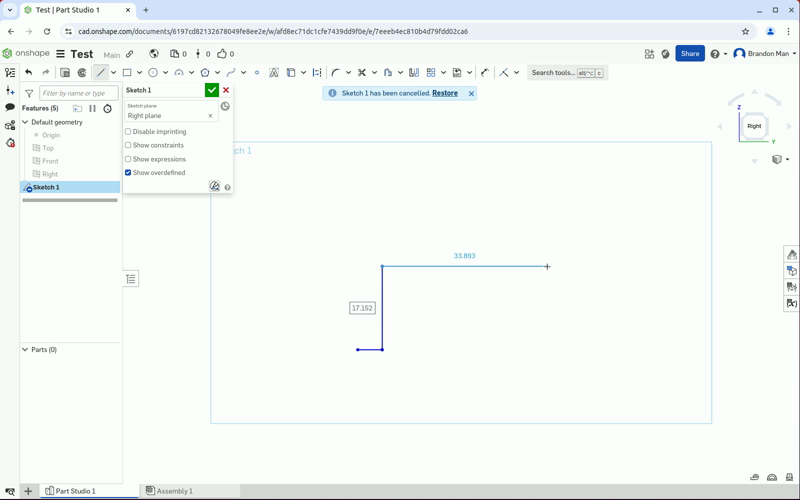
key_up(shift)
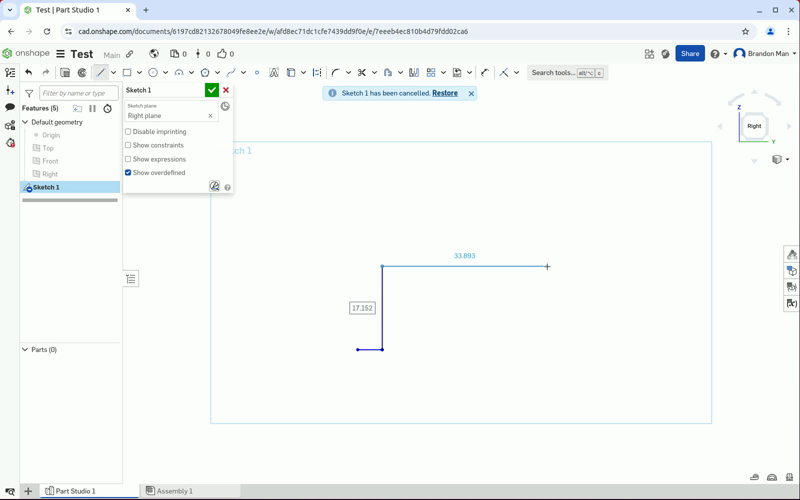
key_down(shift)
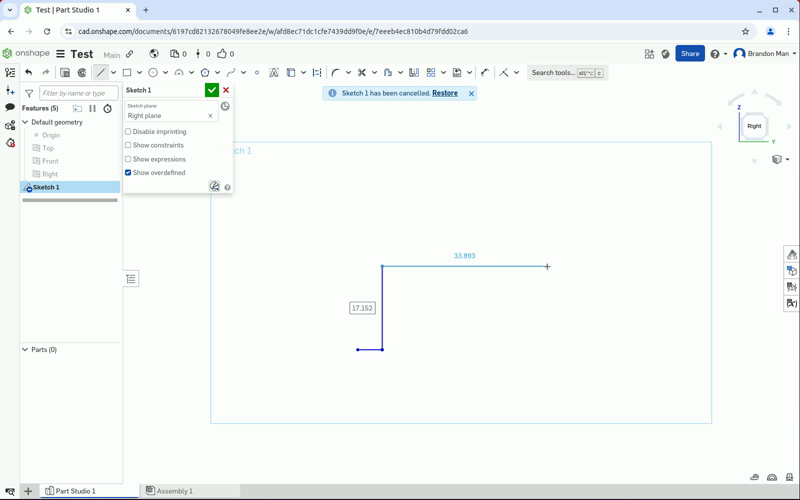
mouse_move(547, 349)
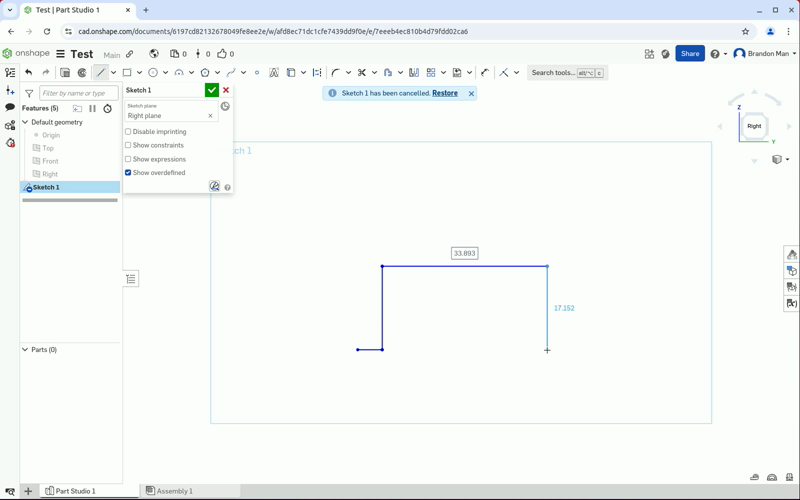
click(547, 349)
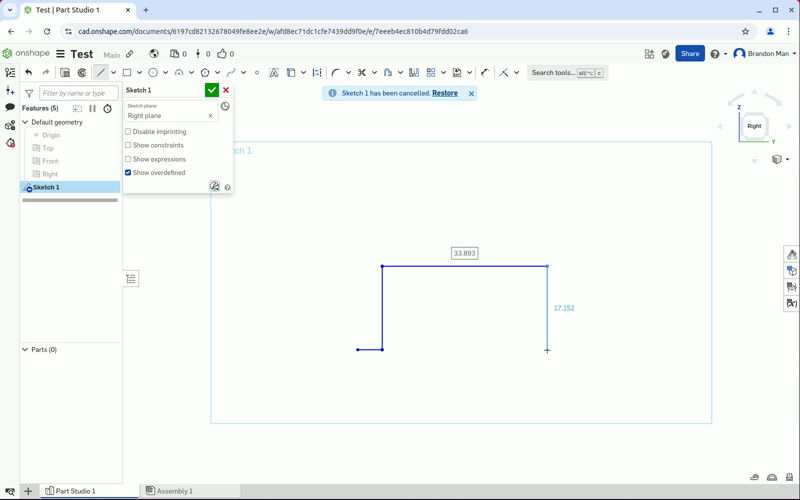
key_up(shift)
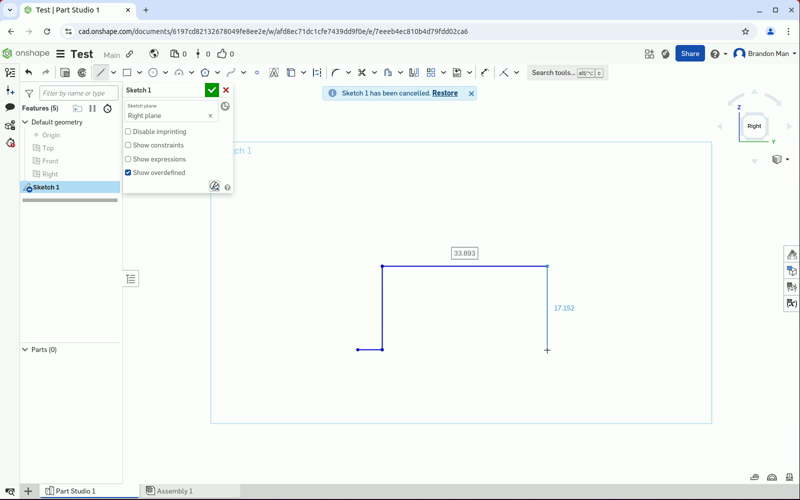
key_down(shift)
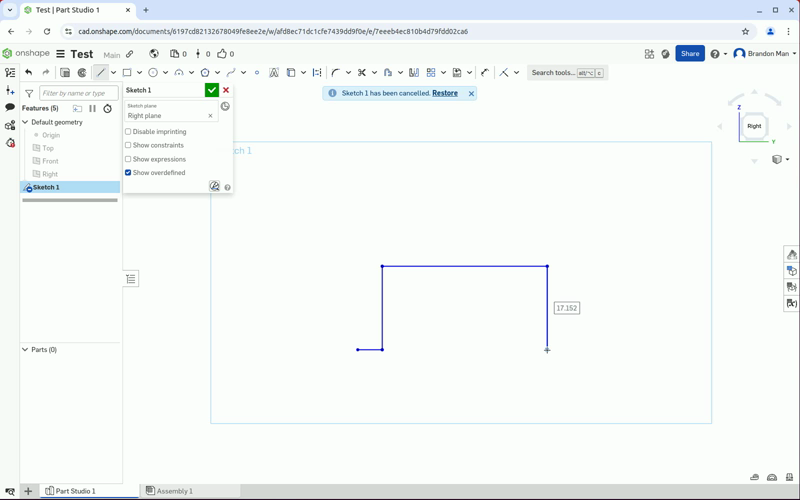
mouse_move(577, 349)
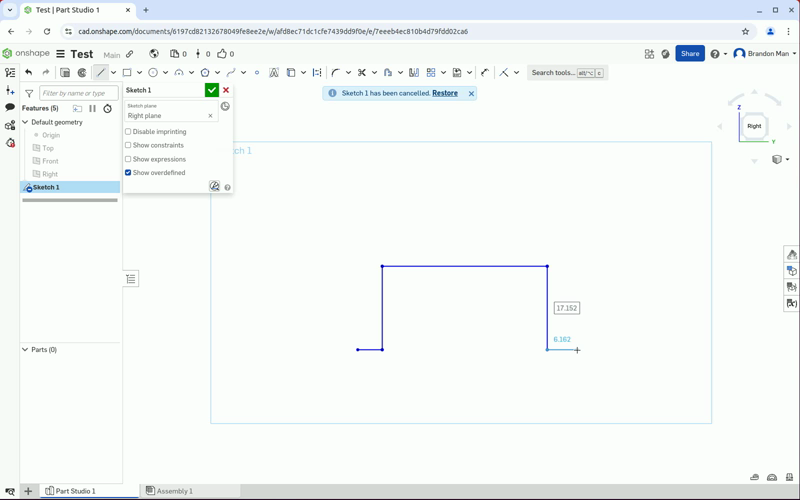
mouse_move(572, 349)
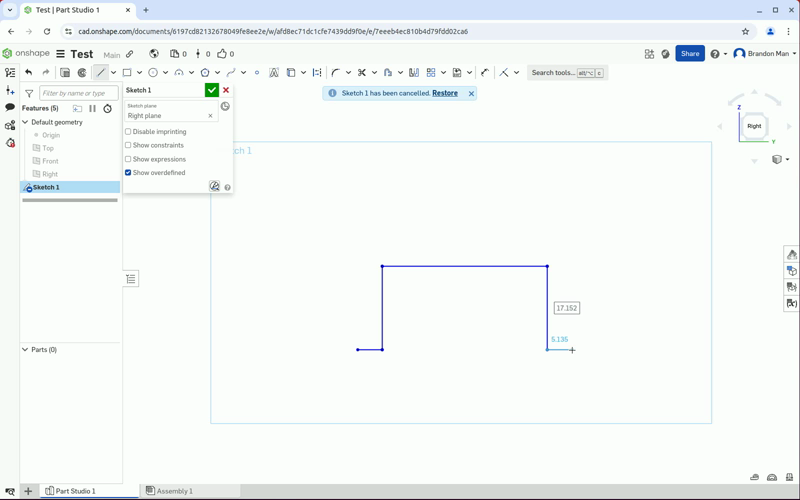
click(572, 349)
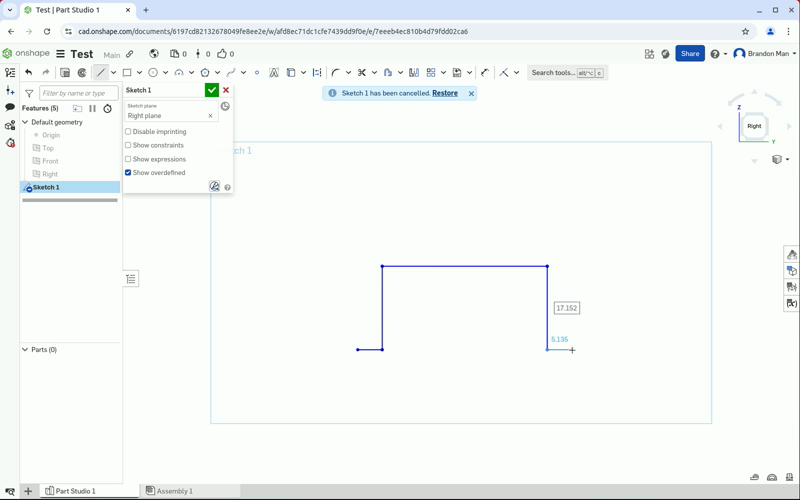
key_up(shift)
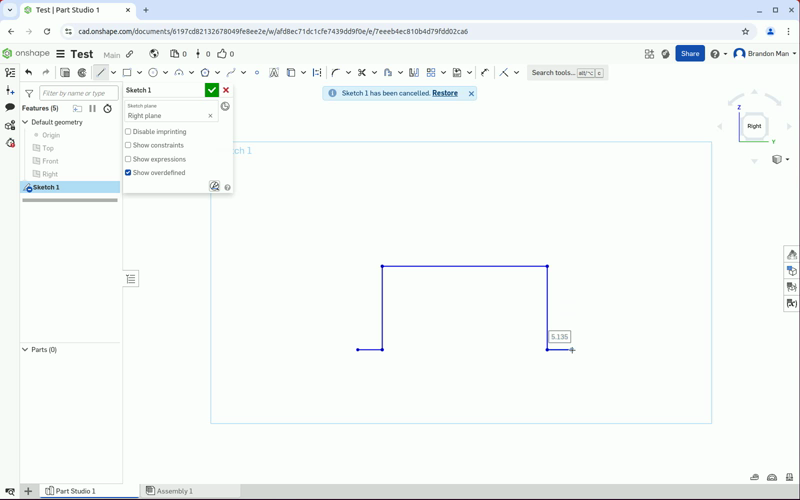
key_down(shift)
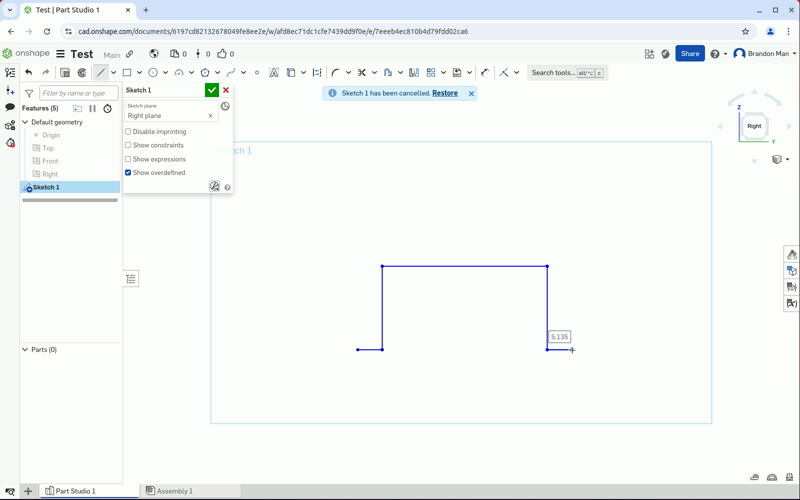
mouse_move(589, 349)
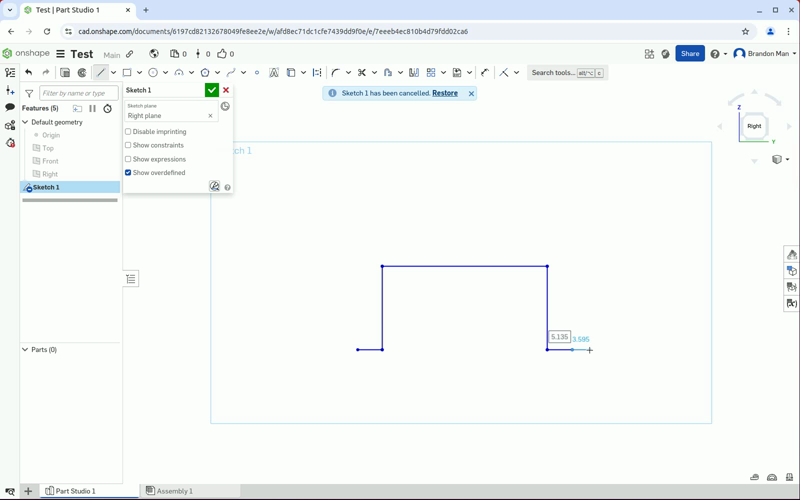
mouse_move(572, 340)
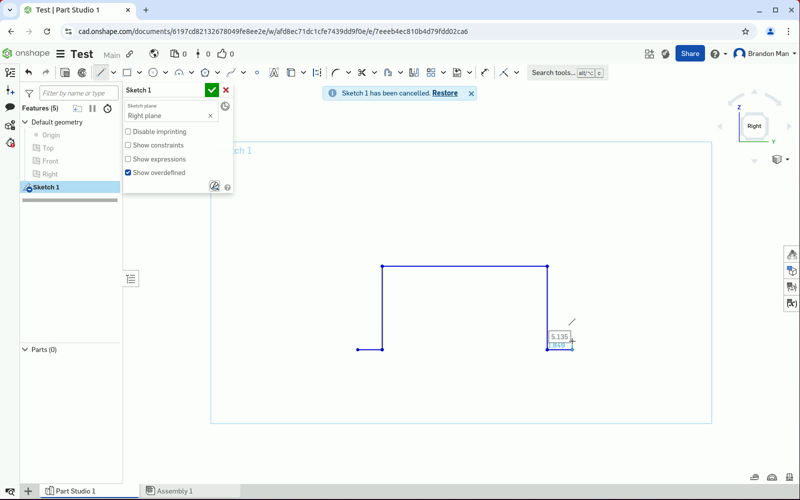
click(572, 340)
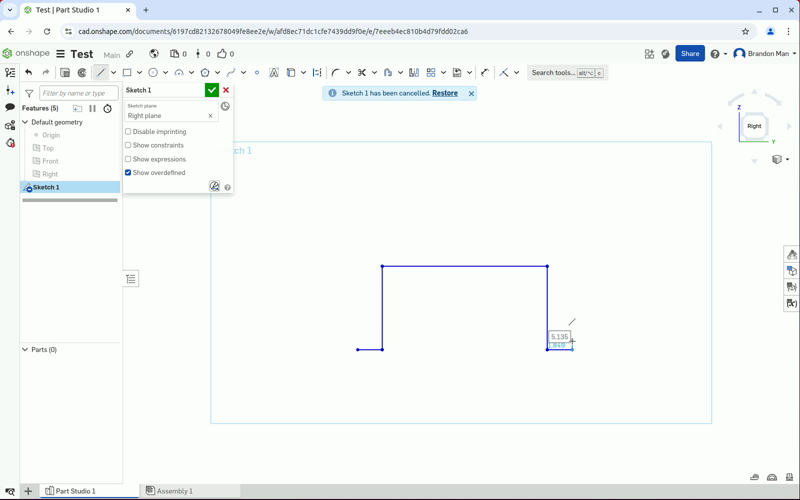
key_up(shift)
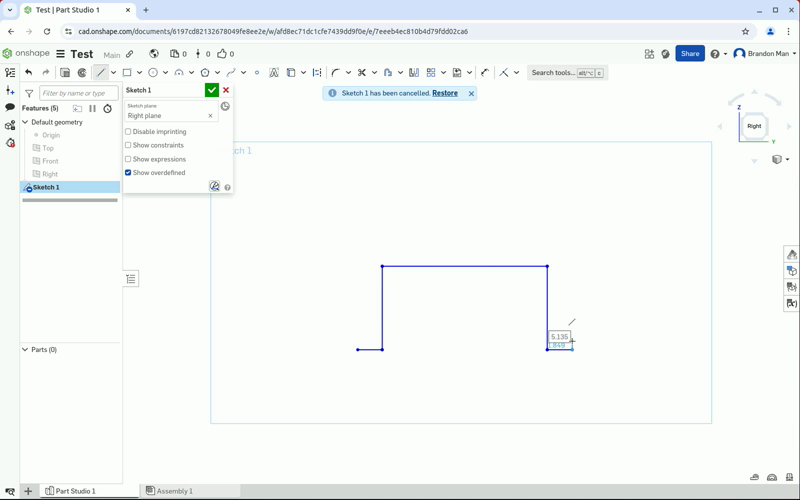
key_down(shift)
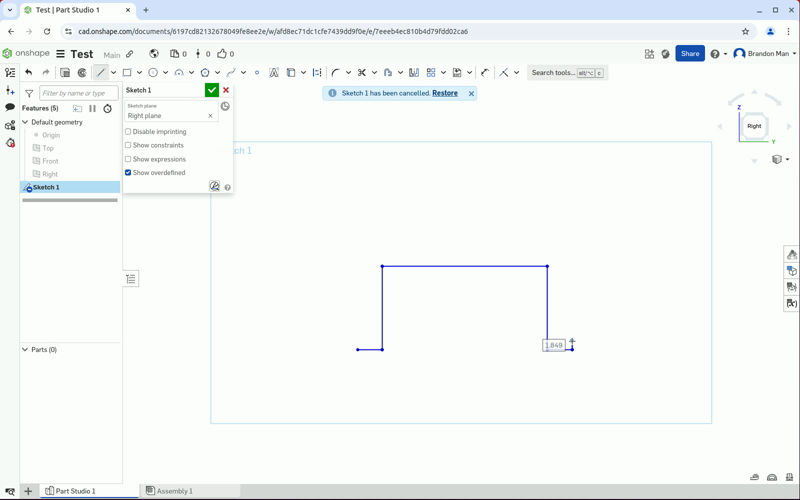
mouse_move(589, 340)
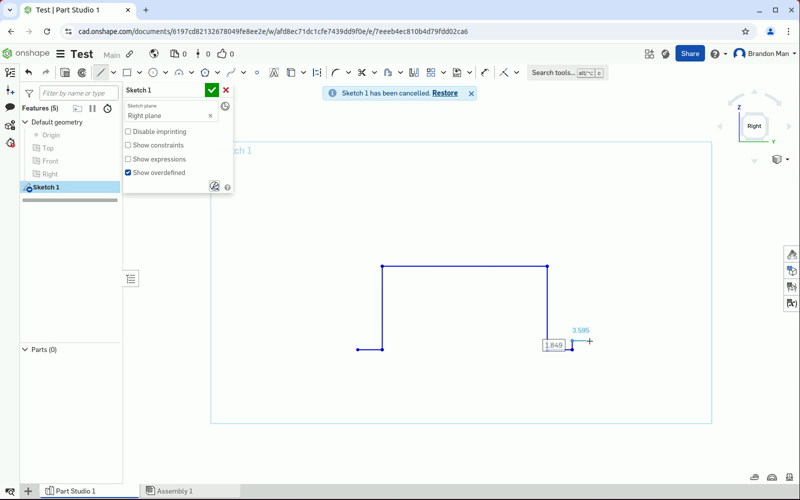
mouse_move(556, 340)
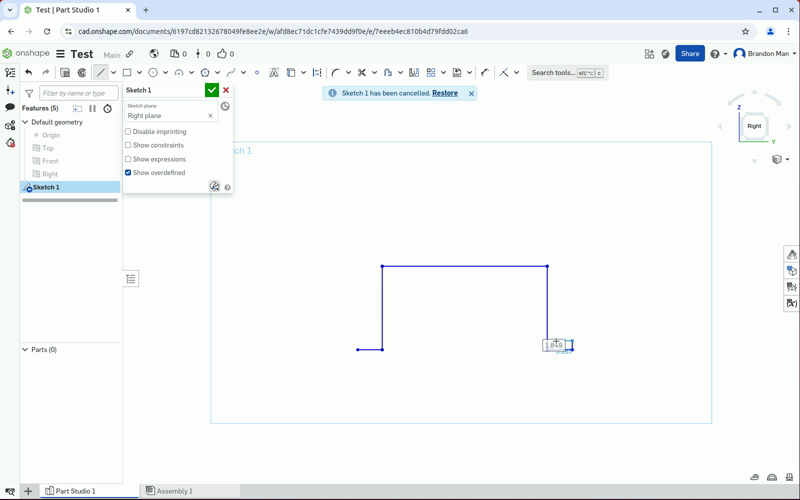
click(556, 340)
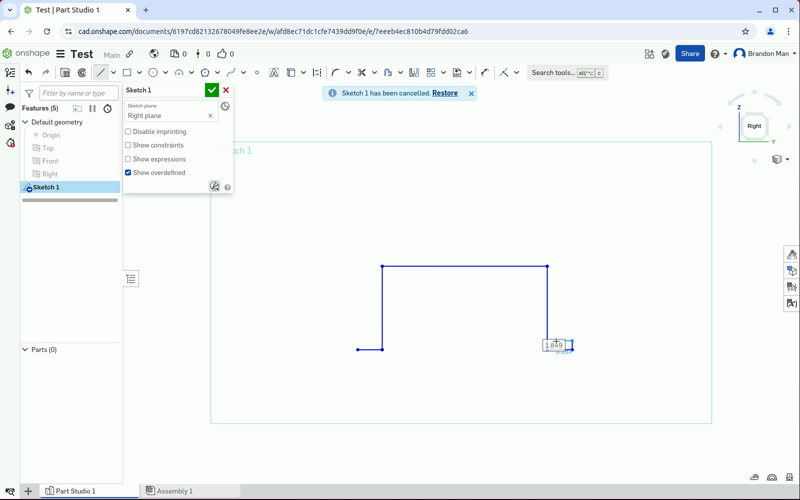
key_up(shift)
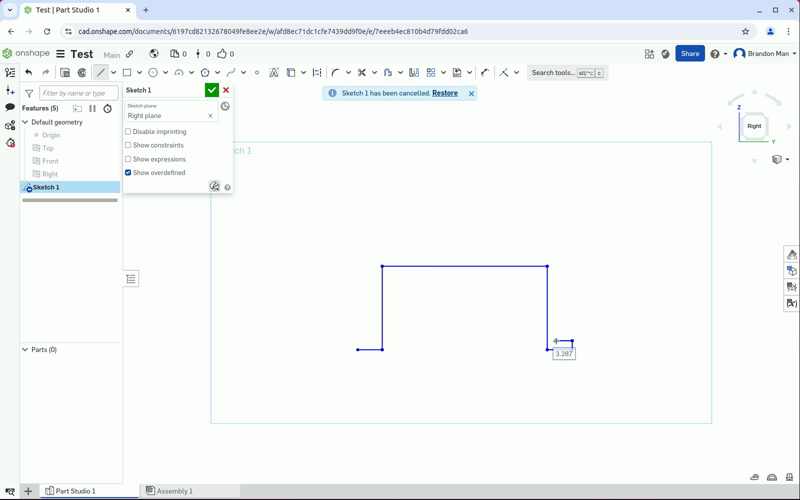
key_down(shift)
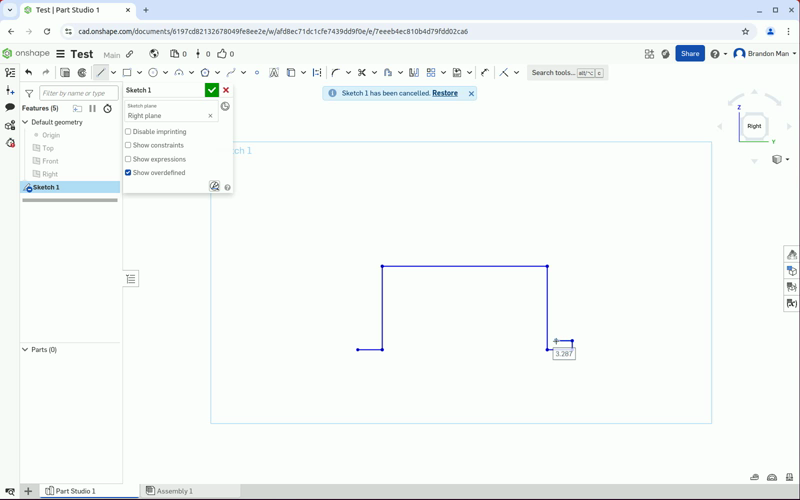
mouse_move(556, 259)
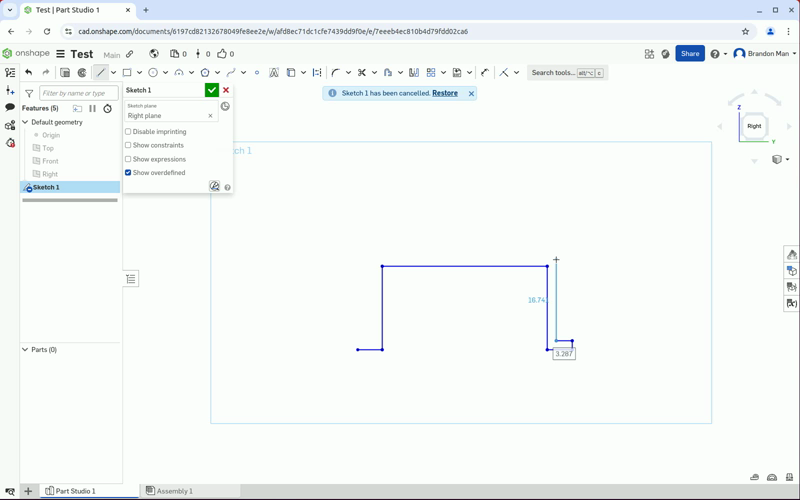
click(556, 259)
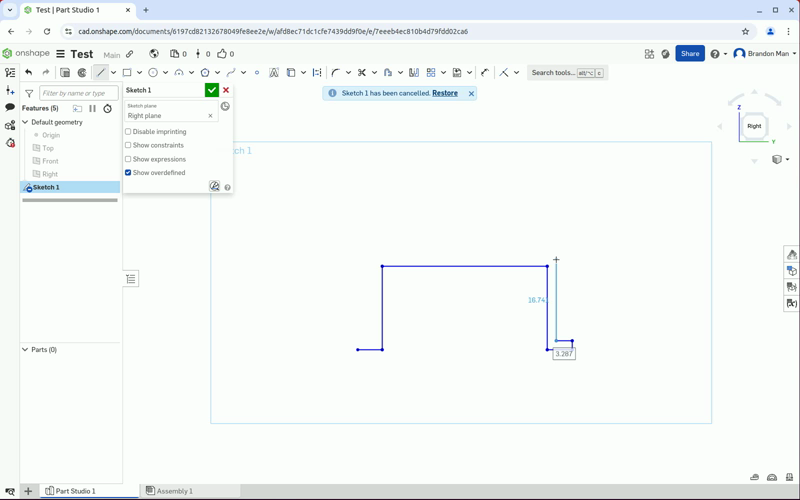
key_up(shift)
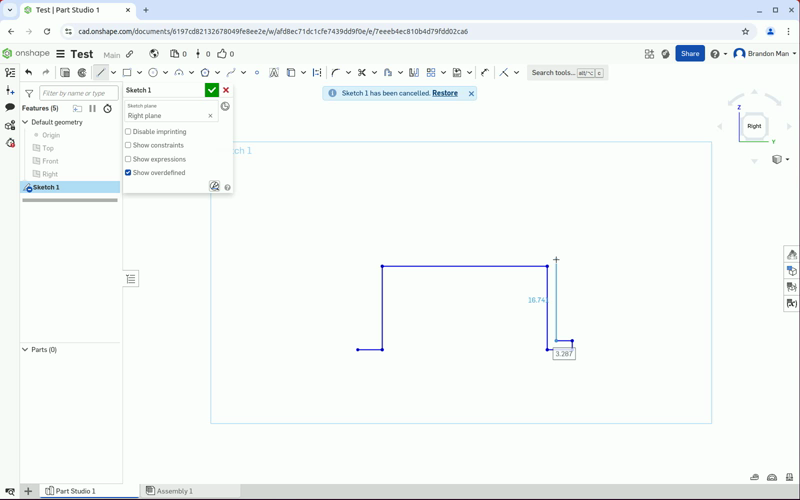
key_down(shift)
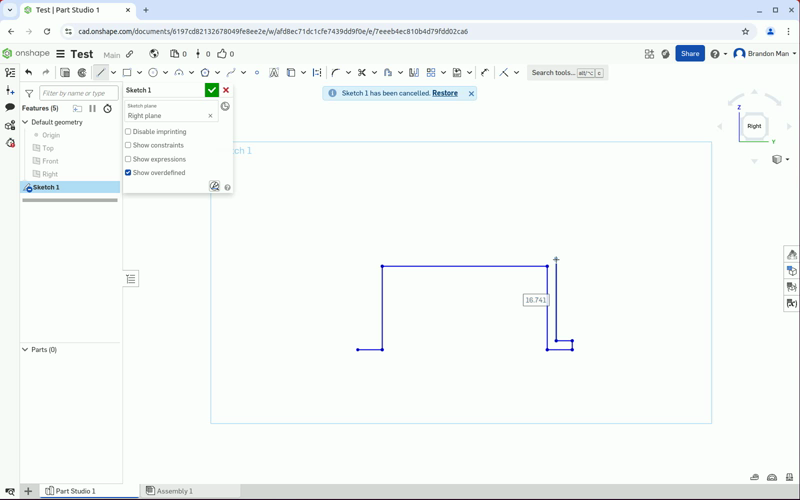
mouse_move(373, 259)
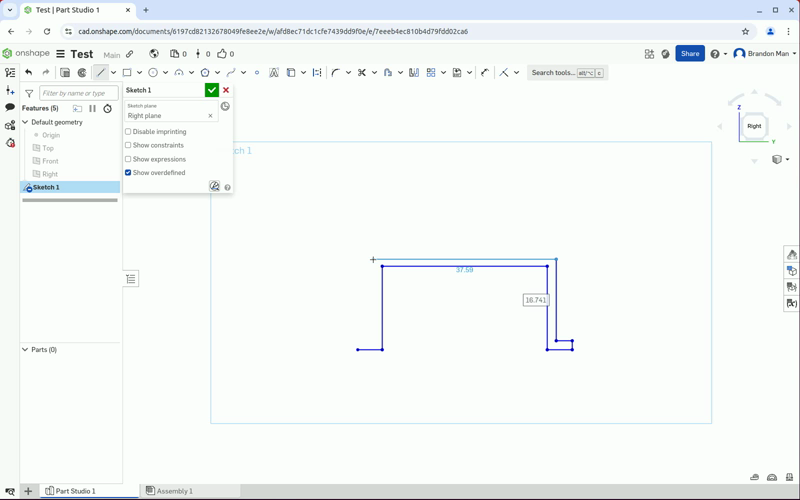
click(373, 259)
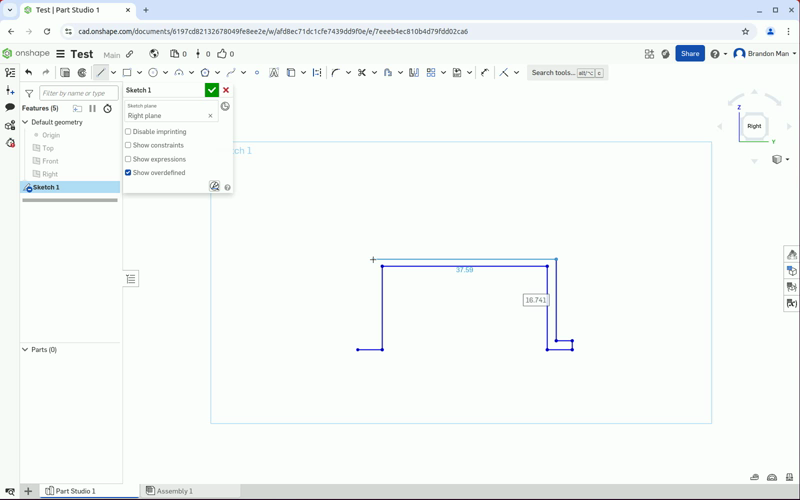
key_up(shift)
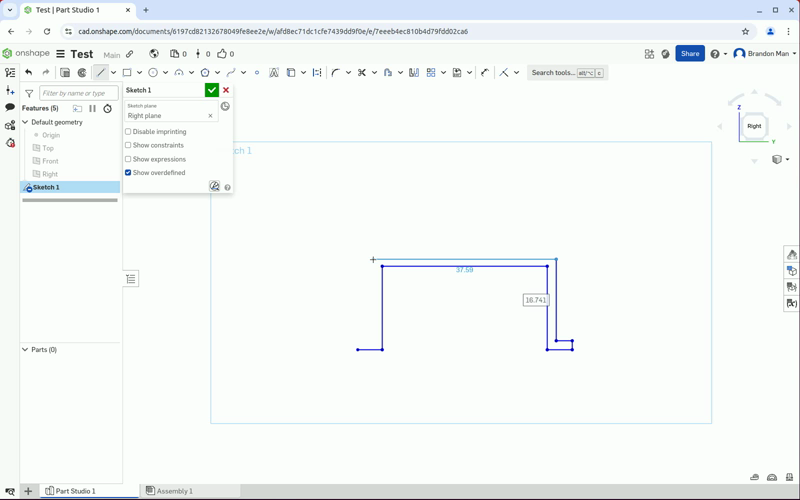
key_down(shift)
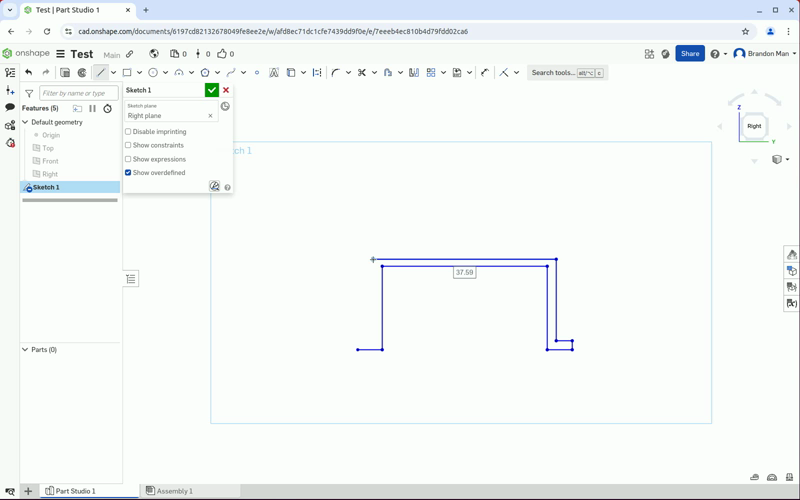
mouse_move(373, 340)
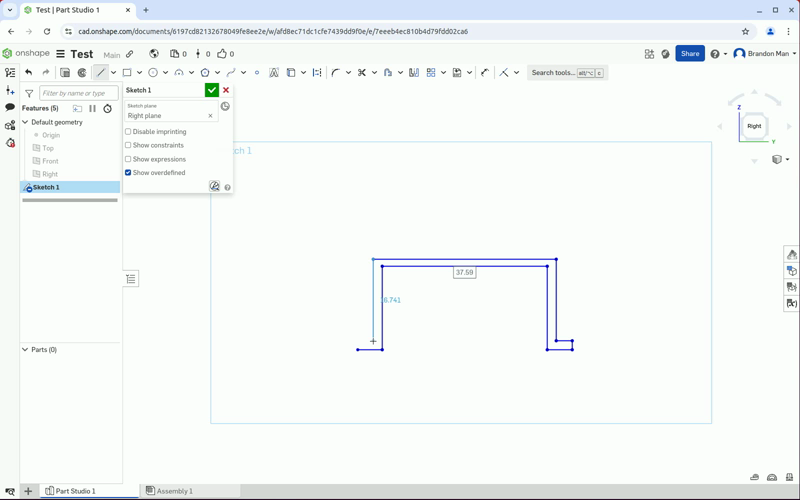
click(373, 340)
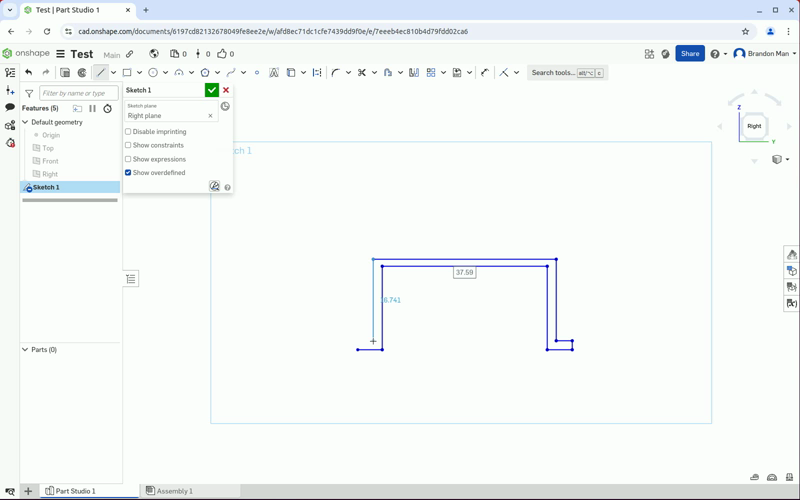
key_up(shift)
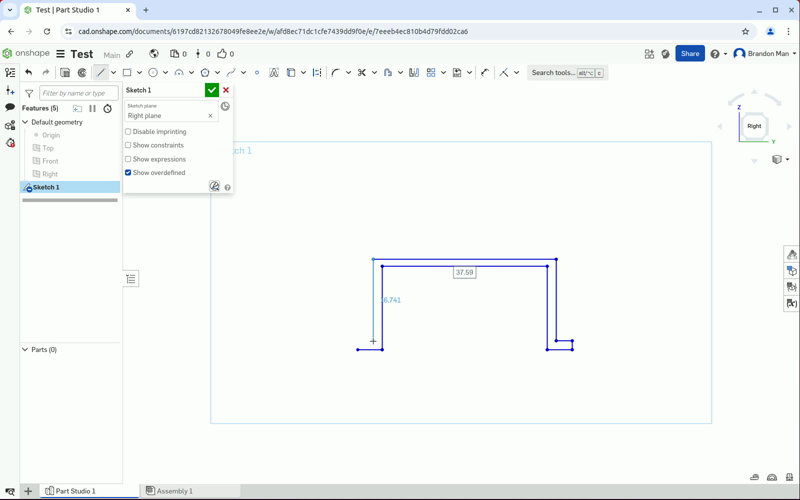
key_down(shift)
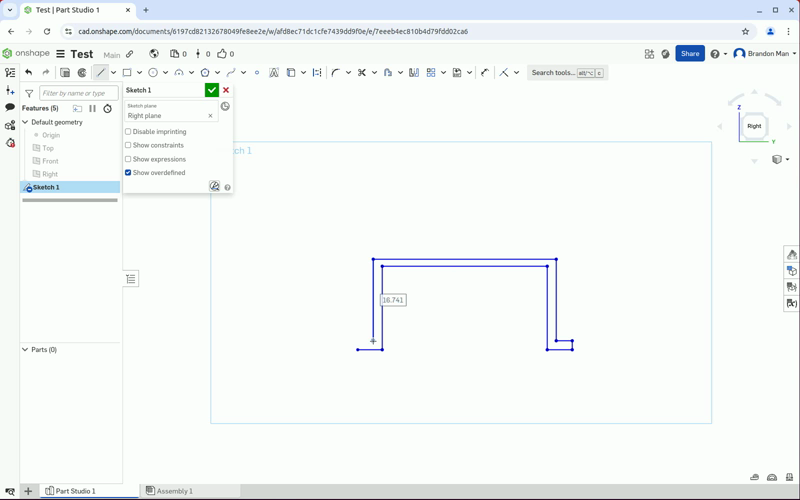
mouse_move(403, 340)
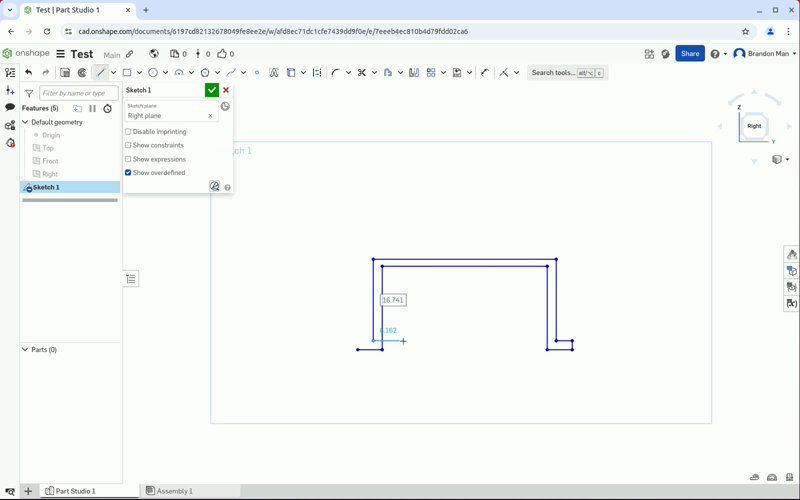
mouse_move(357, 340)
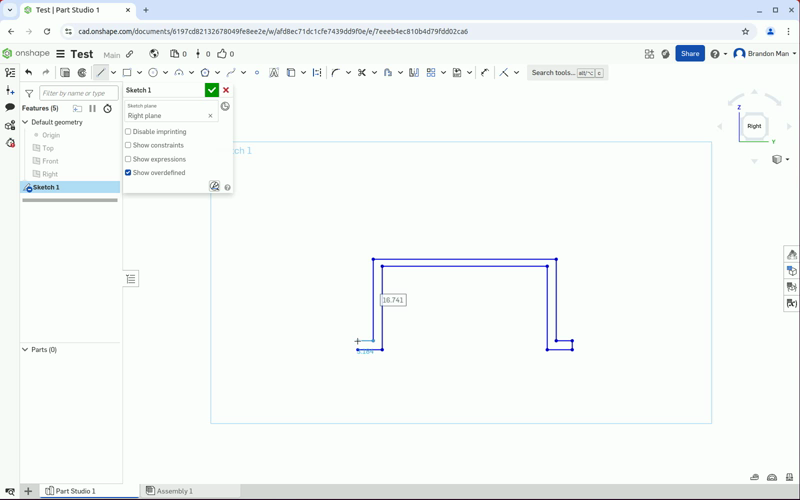
click(357, 340)
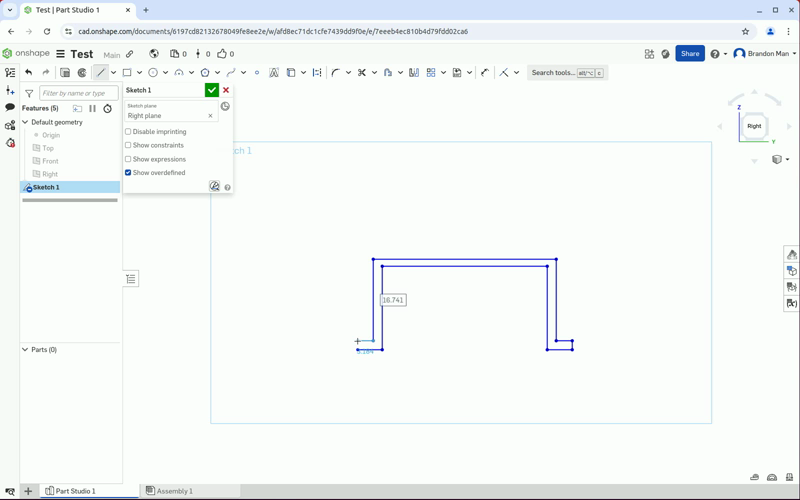
key_up(shift)
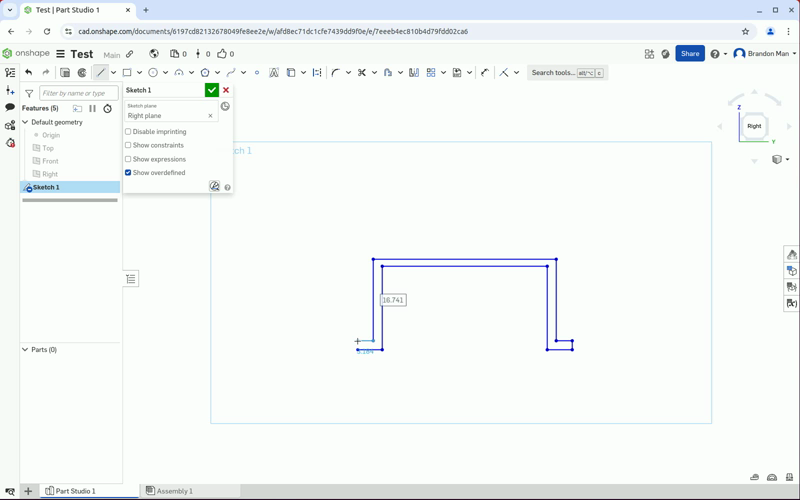
mouse_move(387, 340)
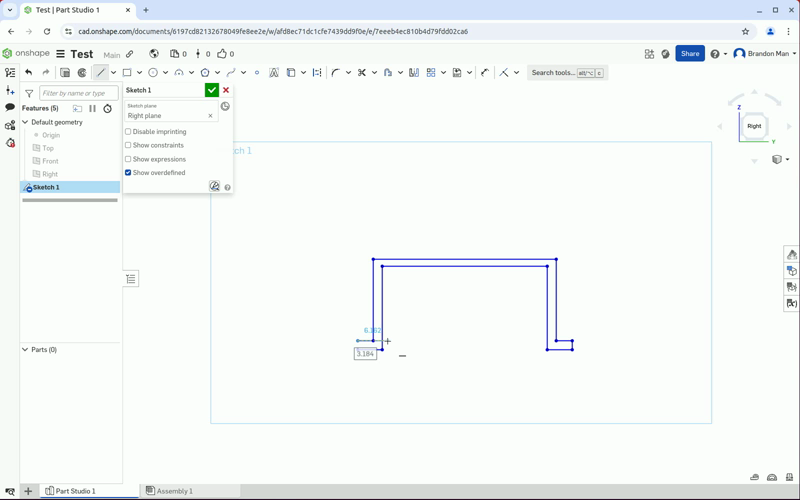
key_down(shift)
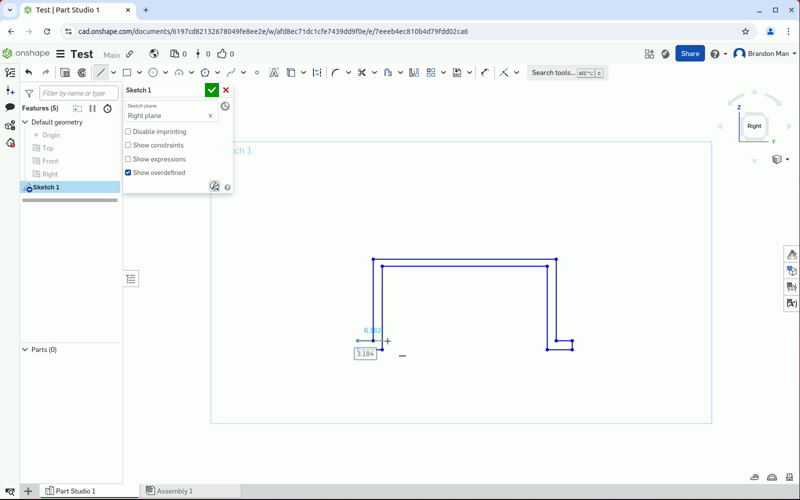
mouse_move(357, 349)
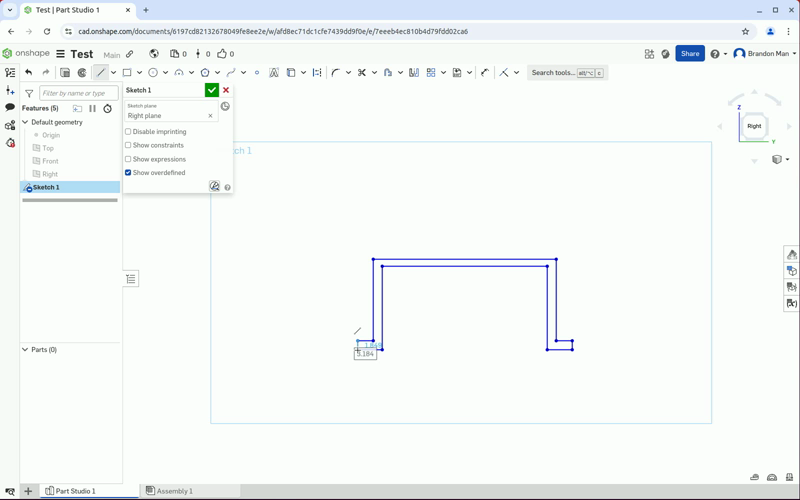
key_up(shift)
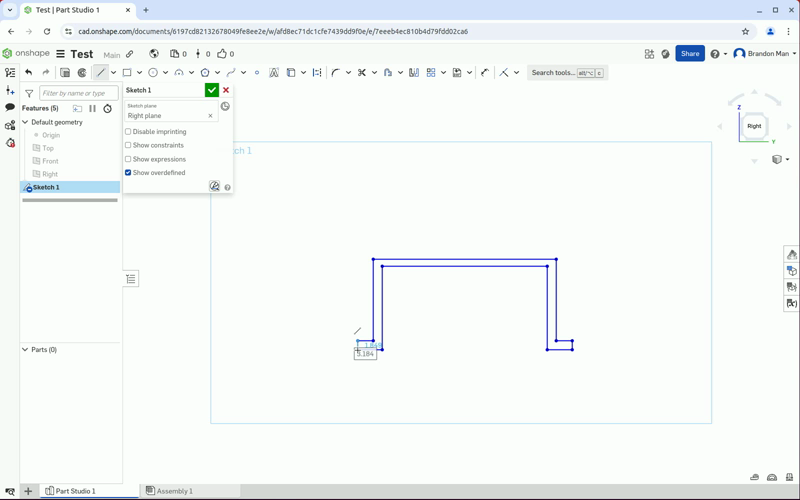
click(357, 349)
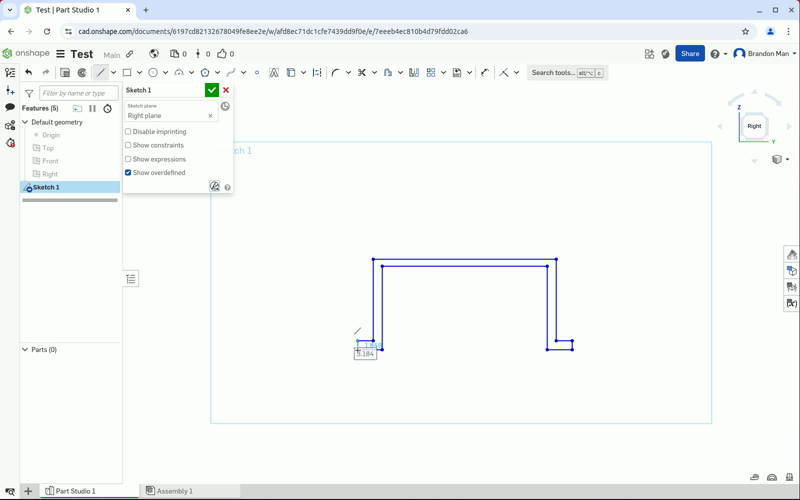
key(esc)
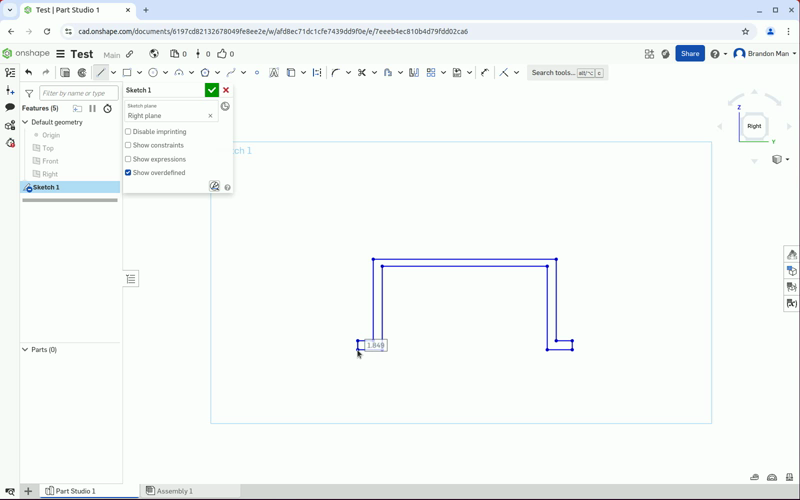
mouse_move(549, 327)
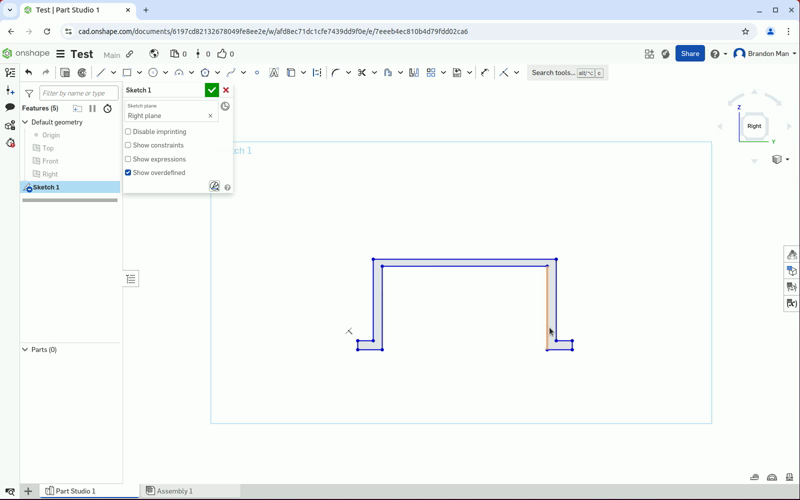
click(549, 327)
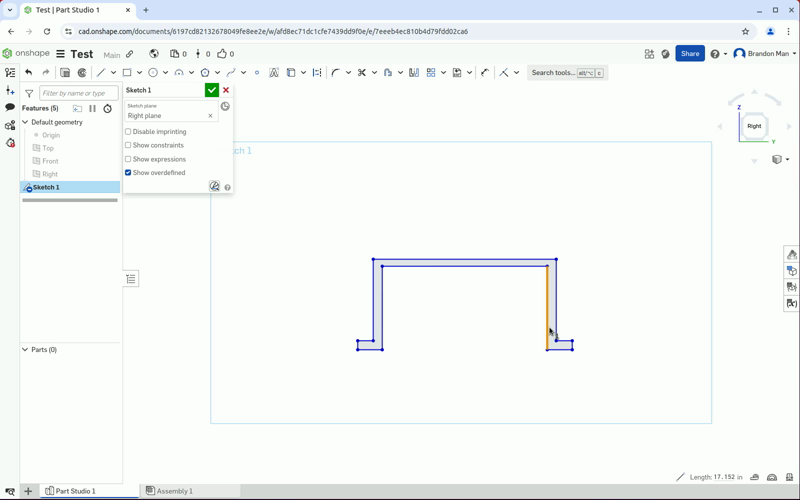
mouse_move(73, 352)
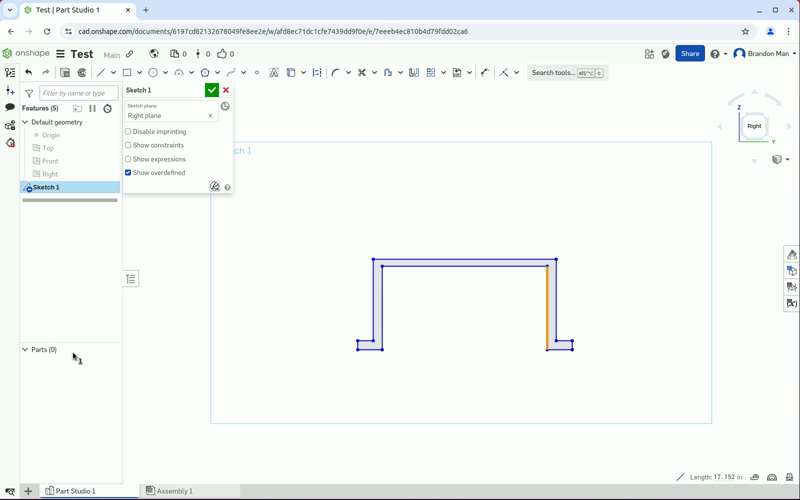
key(shift+y)
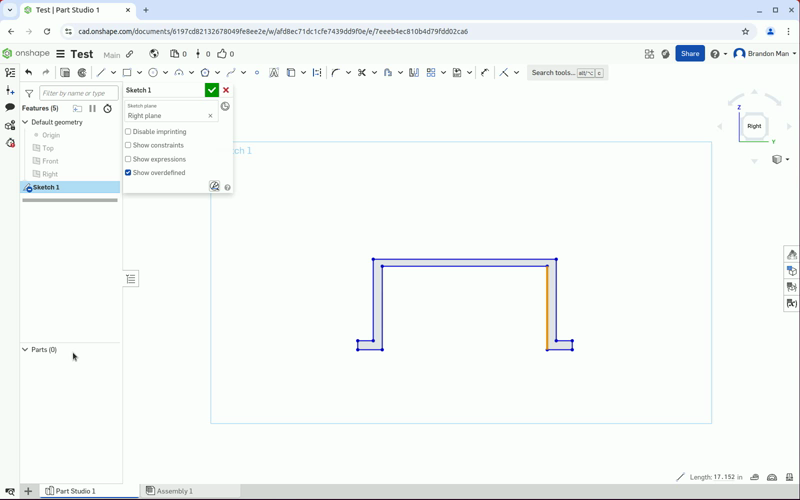
key(shift+e)
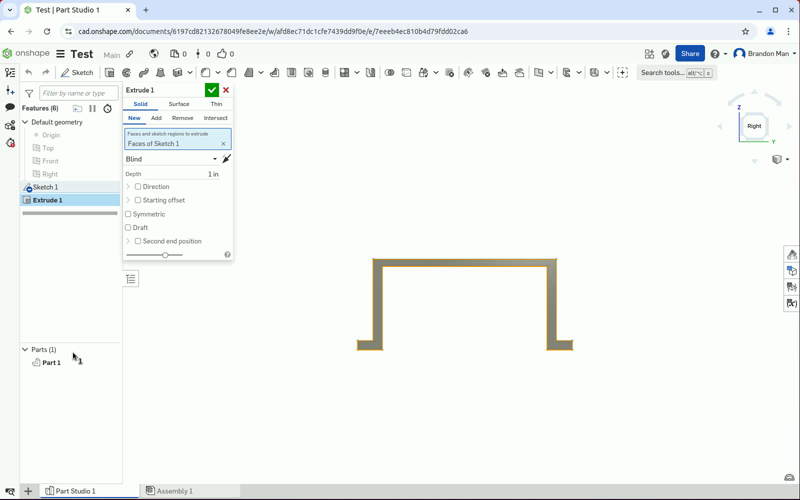
mouse_move(143, 106)
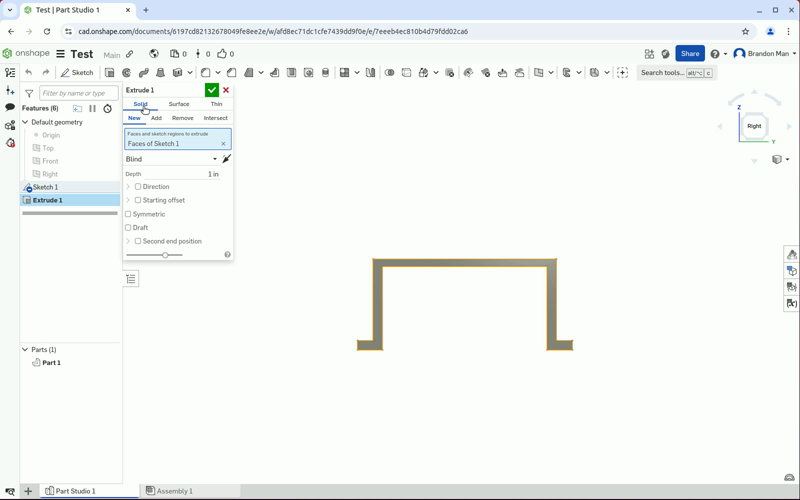
click(143, 106)
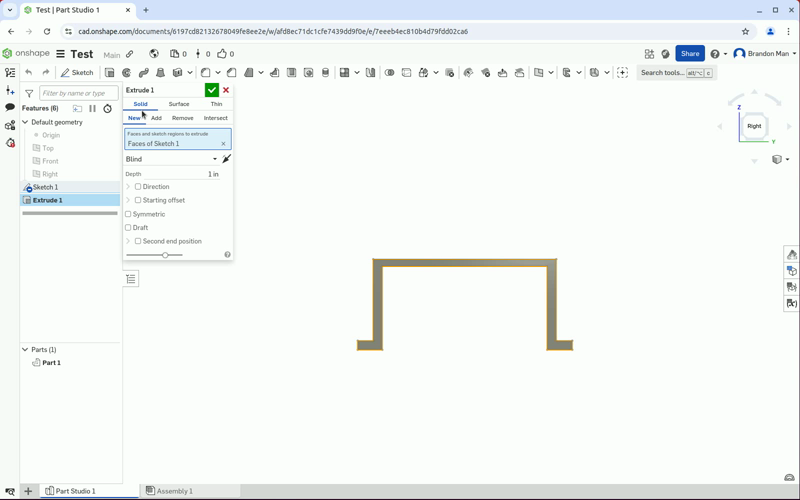
mouse_move(137, 120)
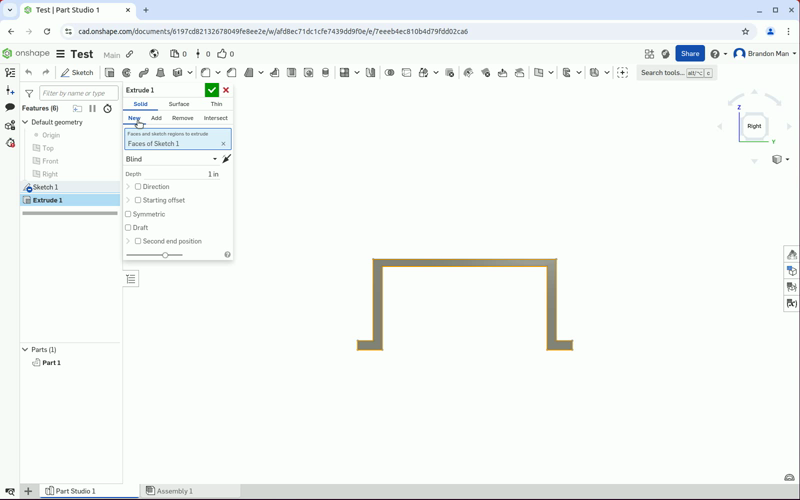
click(137, 120)
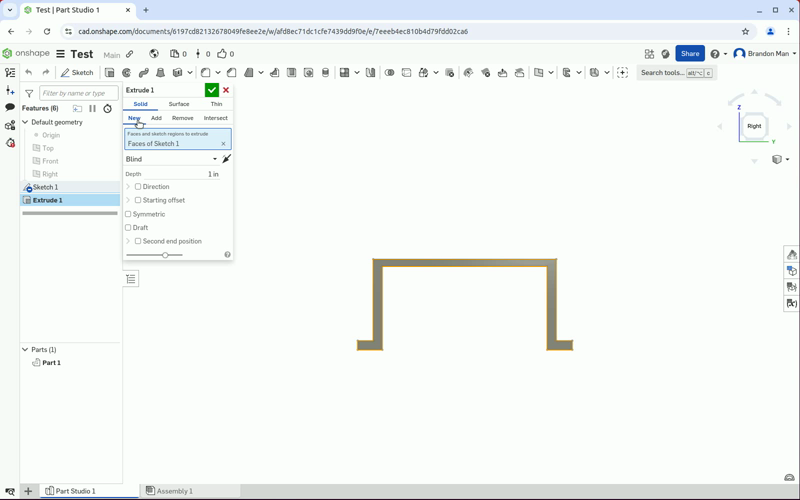
key(tab, 4)
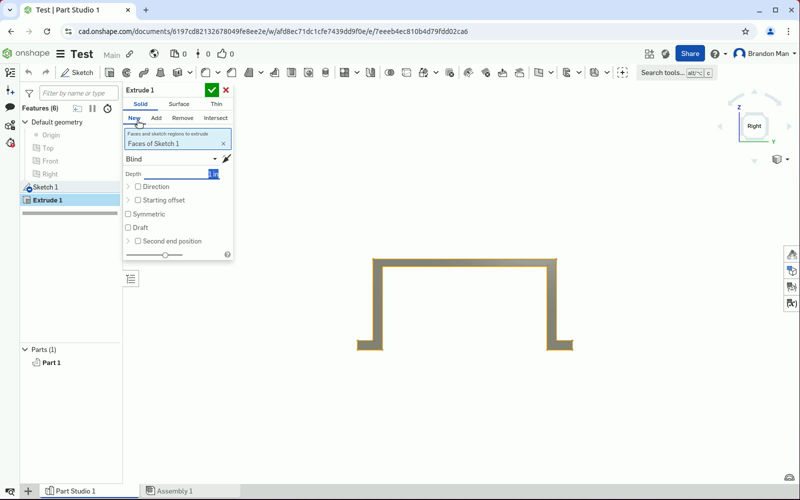
text(4.333)
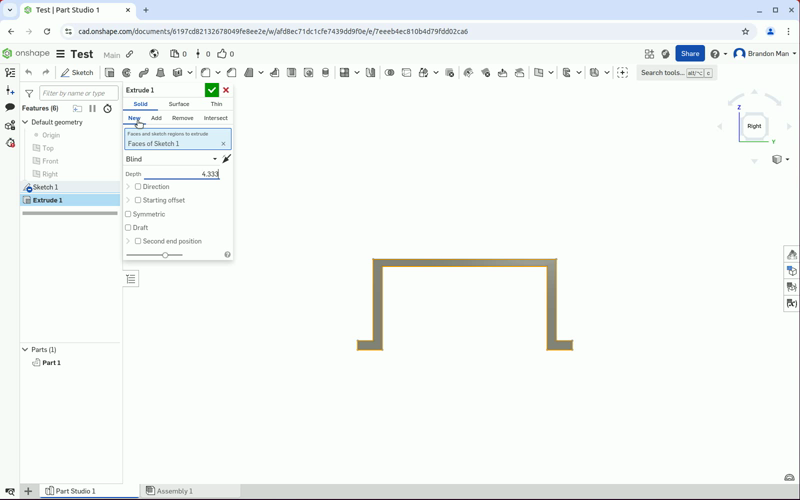
key(enter)
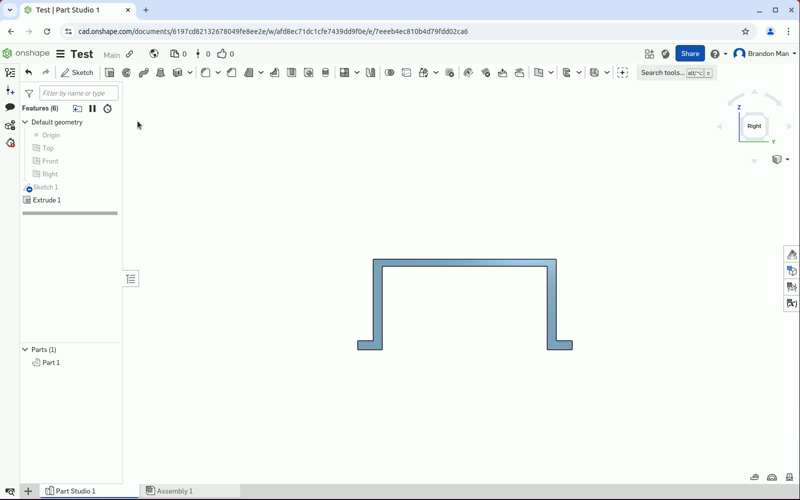
key(shift+h)
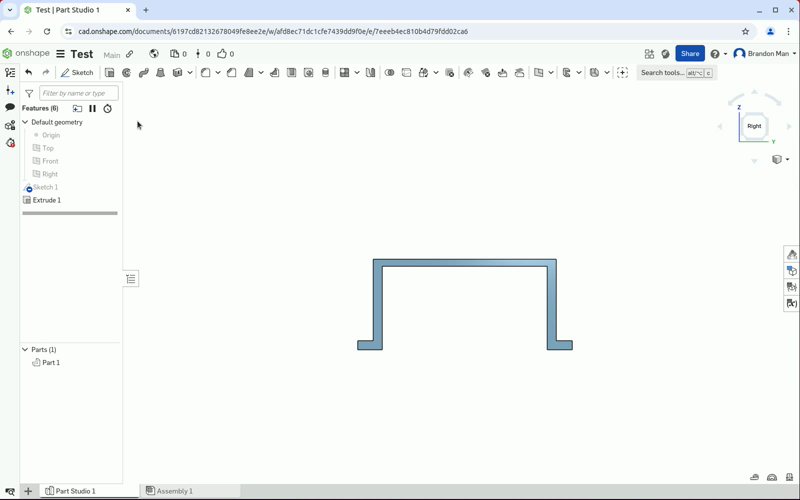
key(shift+h)
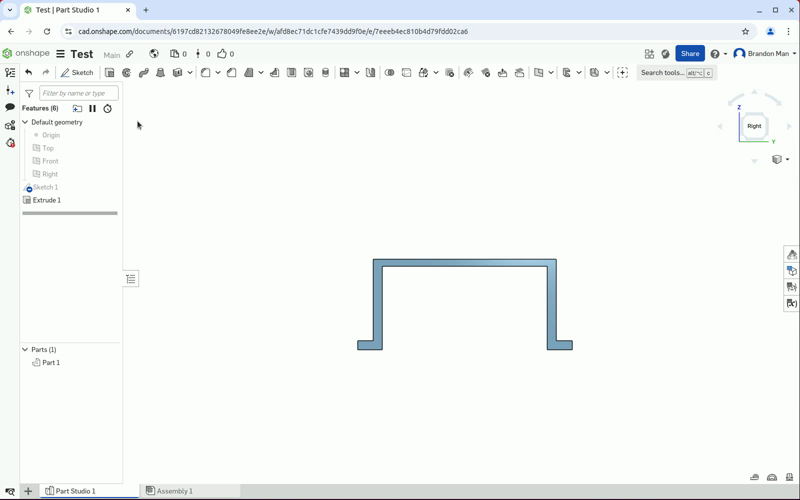
mouse_move(73, 189)
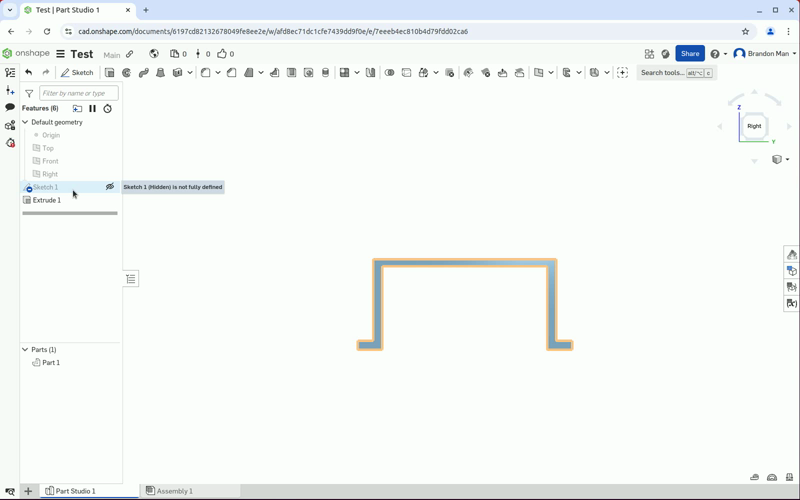
click(73, 189)
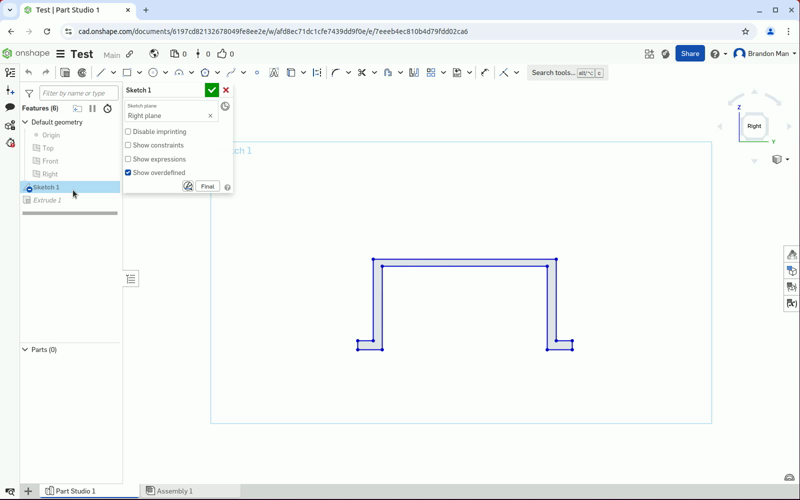
mouse_move(229, 92)
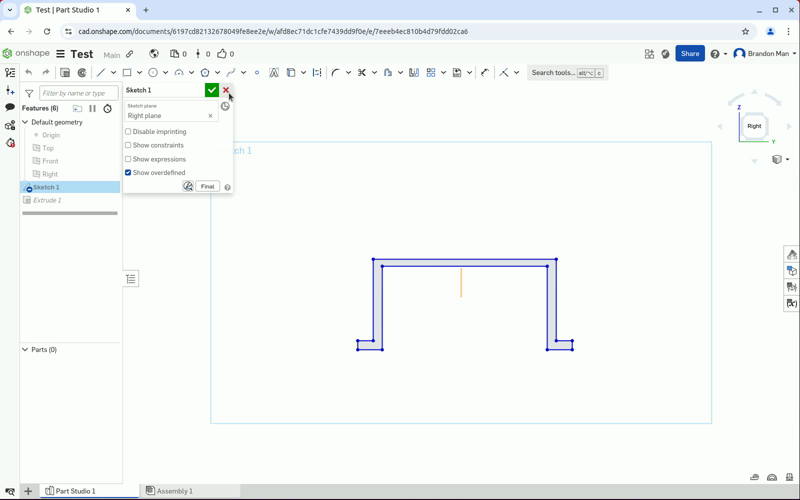
click(229, 92)
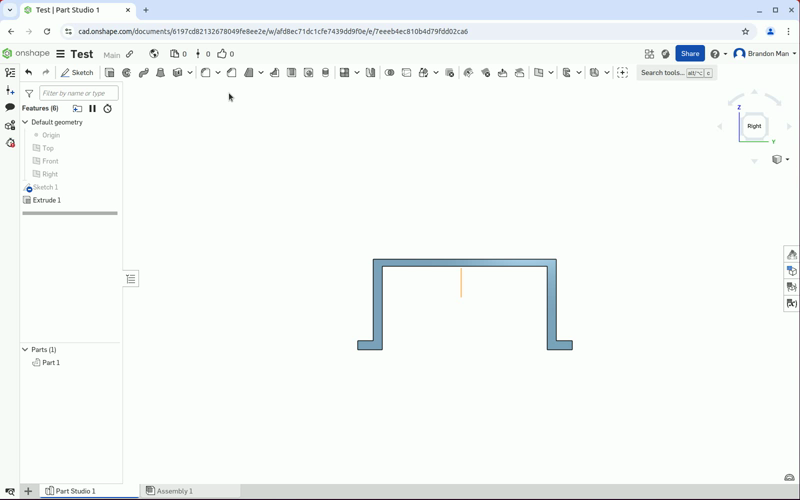
mouse_move(73, 352)
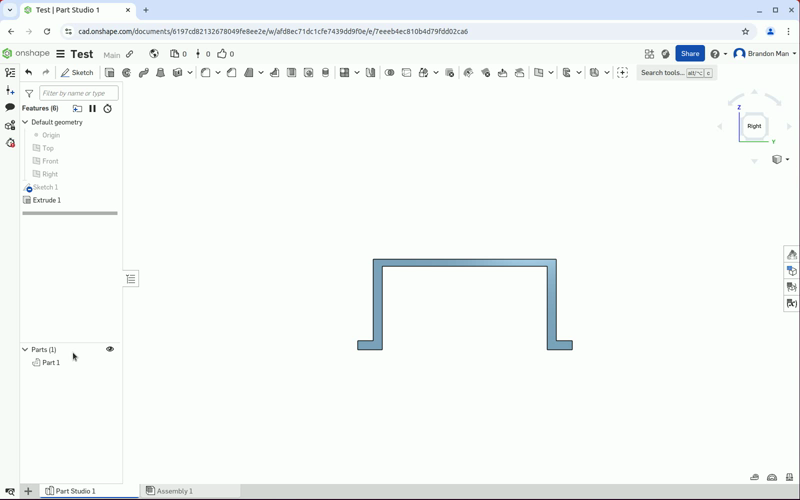
key(y)
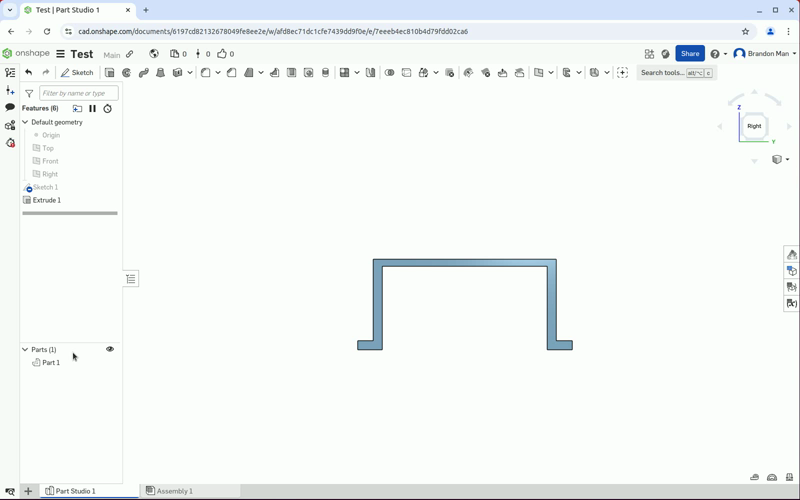
key(shift+p)
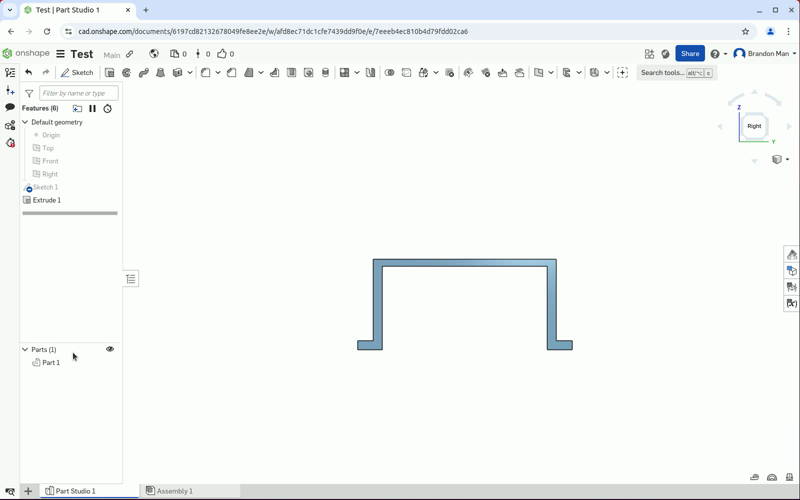
key(space)
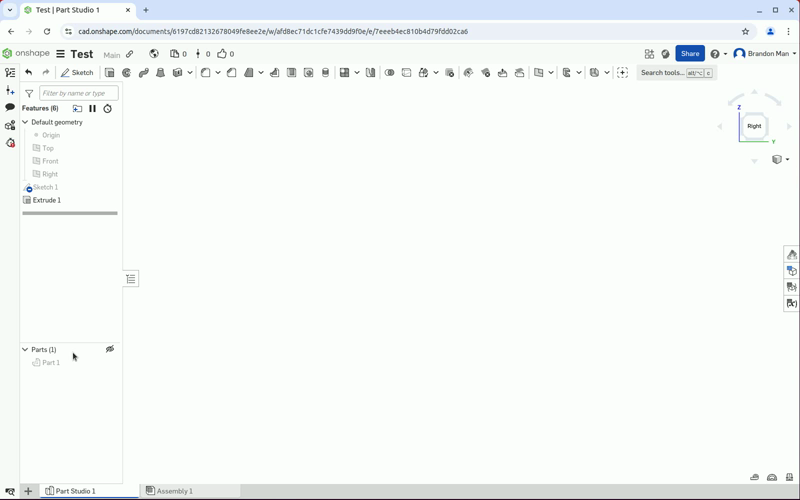
key_down(shift)
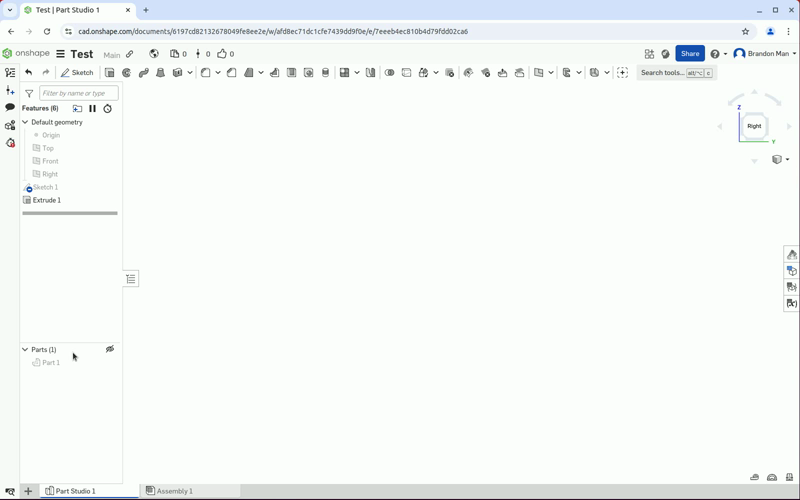
key(right)
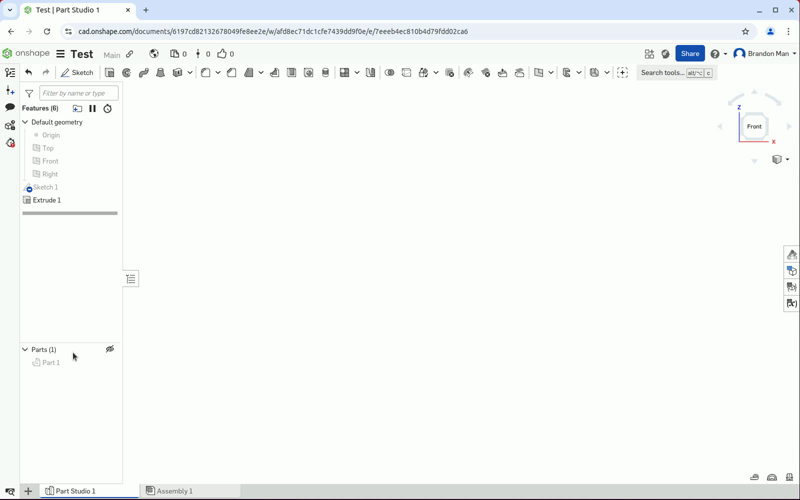
key_up(shift)
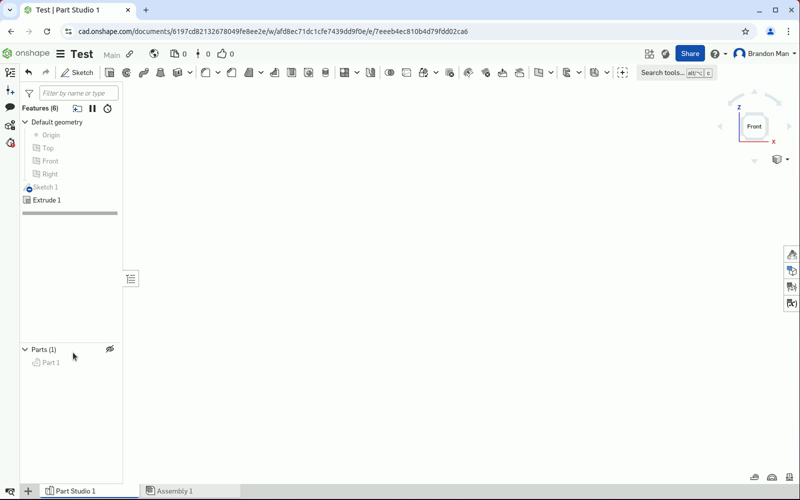
key(space)
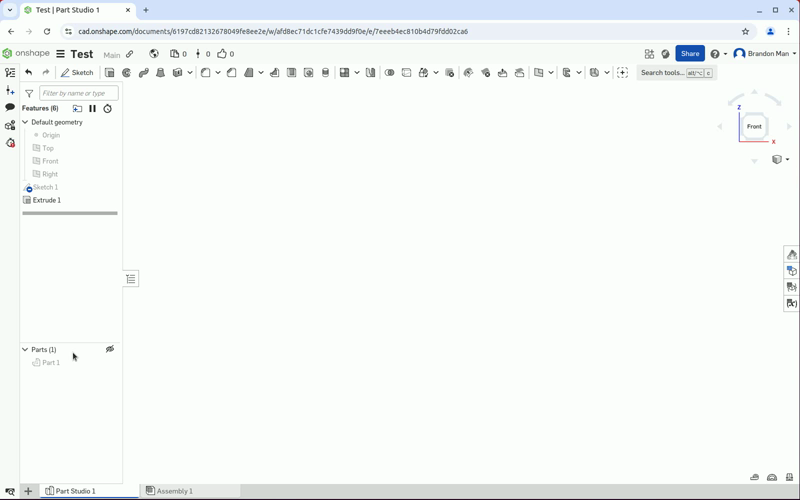
key_down(shift)
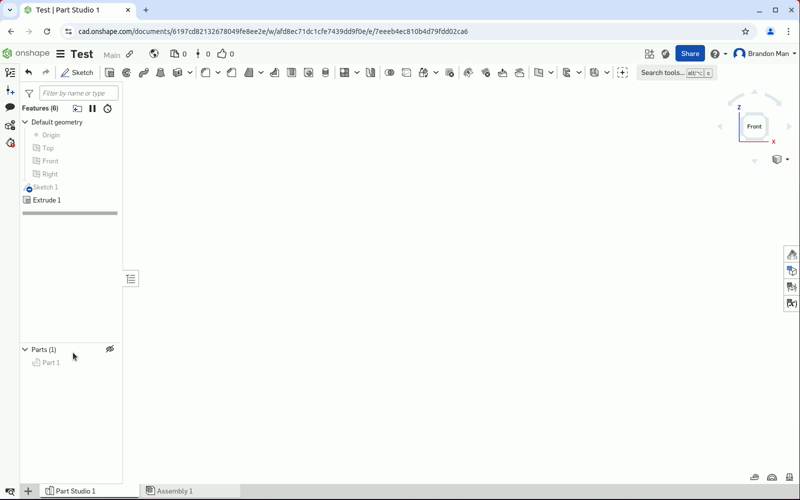
key(down)
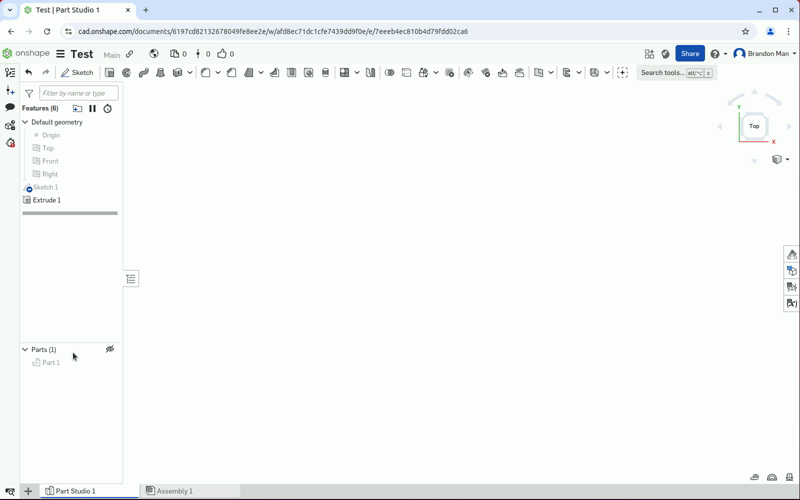
key_up(shift)
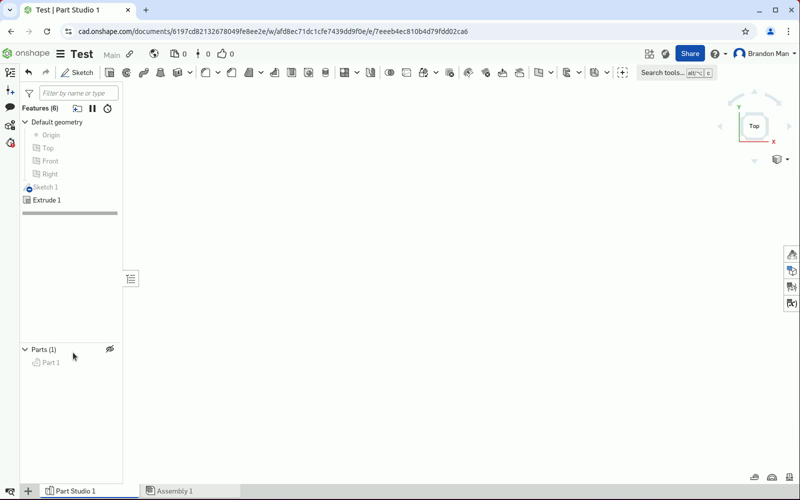
mouse_move(73, 352)
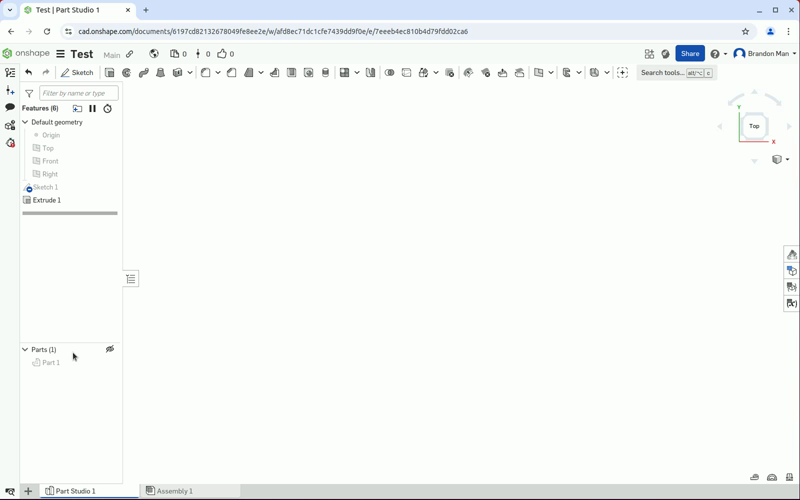
key(shift+y)
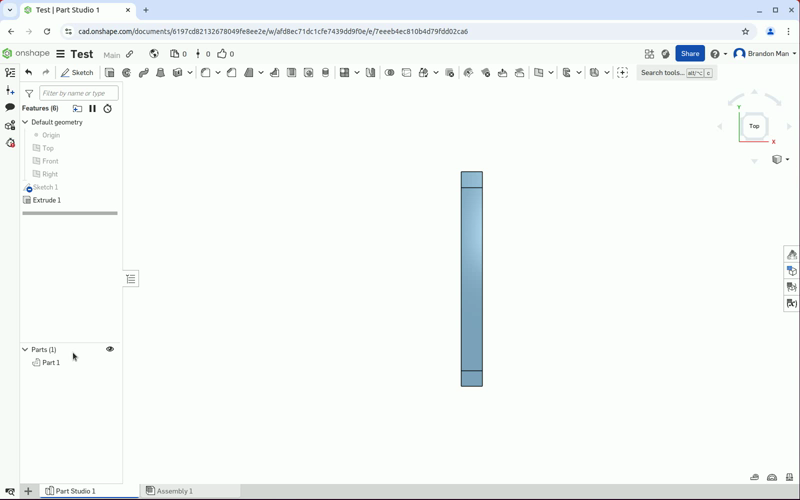
mouse_move(541, 75)
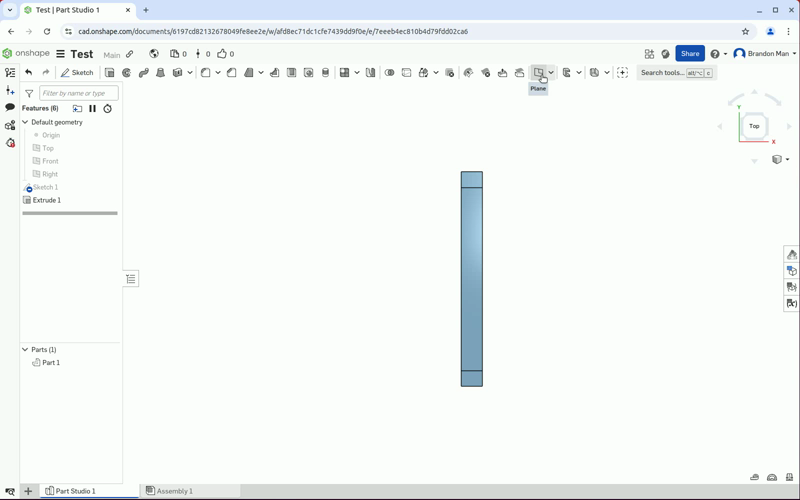
click(541, 75)
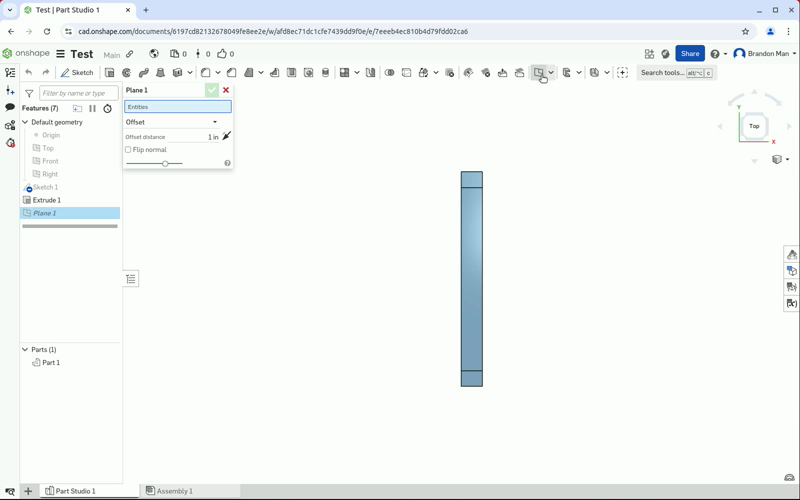
mouse_move(73, 150)
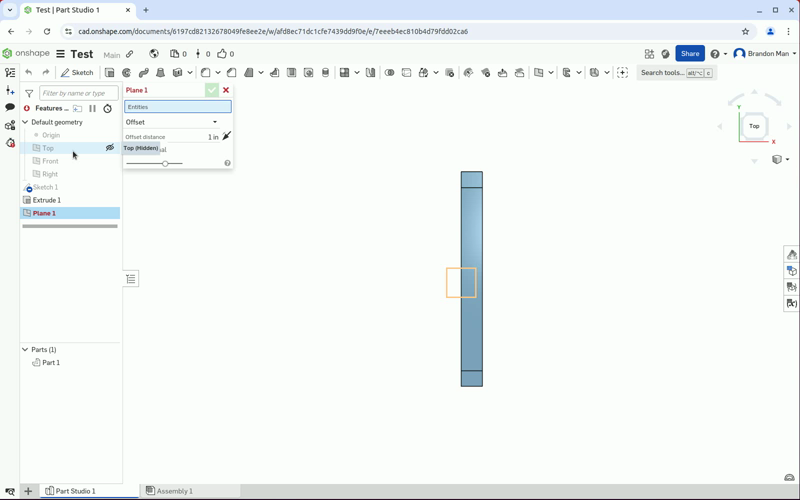
click(73, 150)
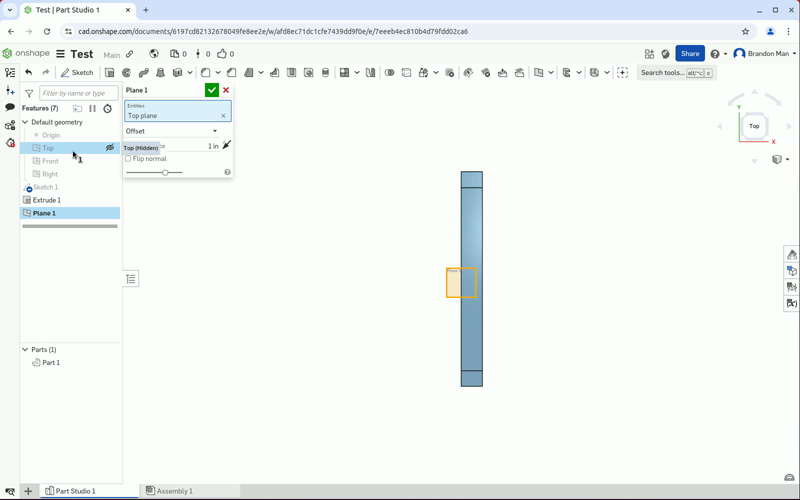
key(tab, 2)
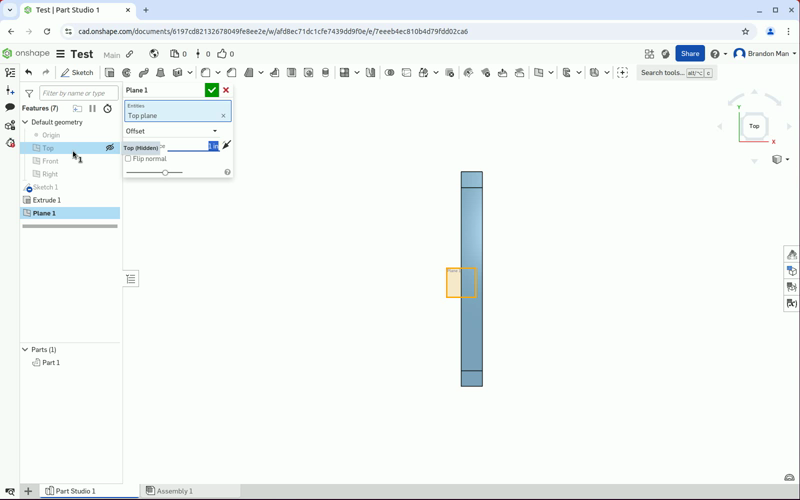
text(11.801)
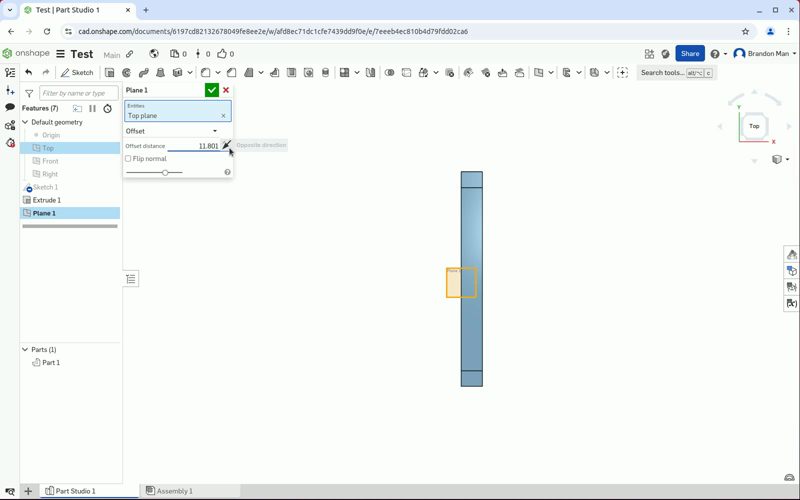
mouse_move(229, 147)
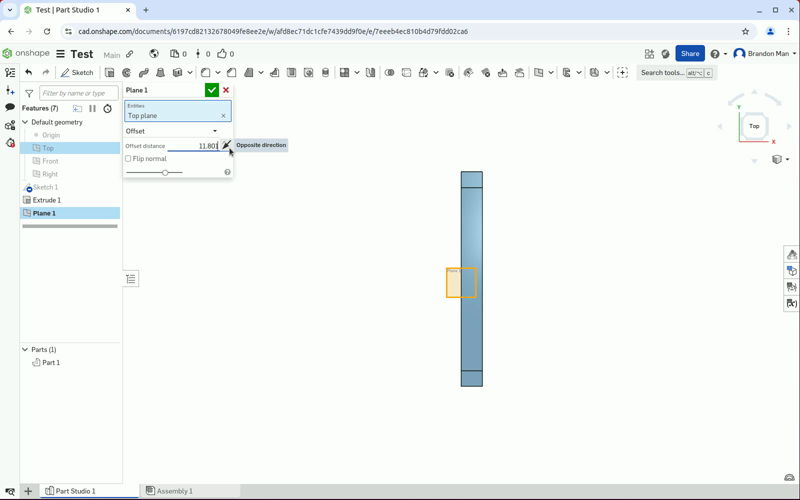
click(229, 147)
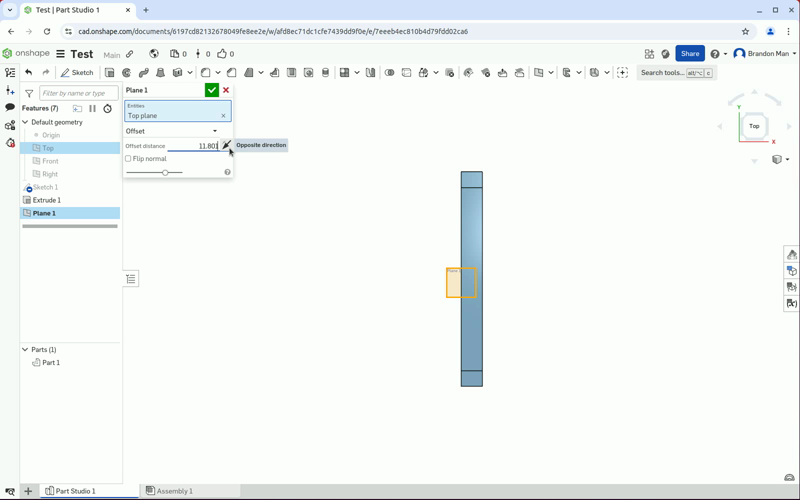
key(enter, 2)
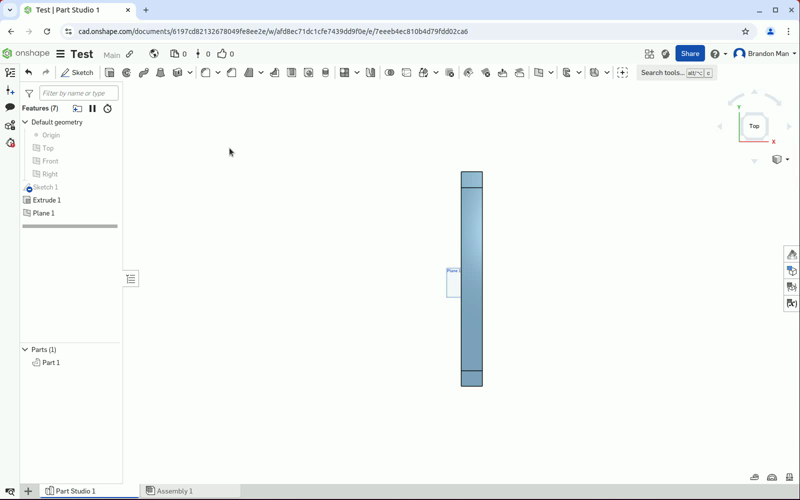
key(shift+s)
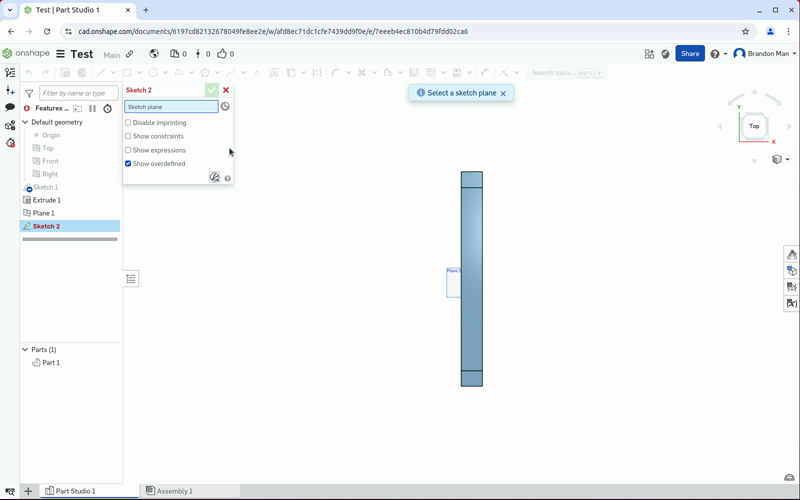
mouse_move(73, 215)
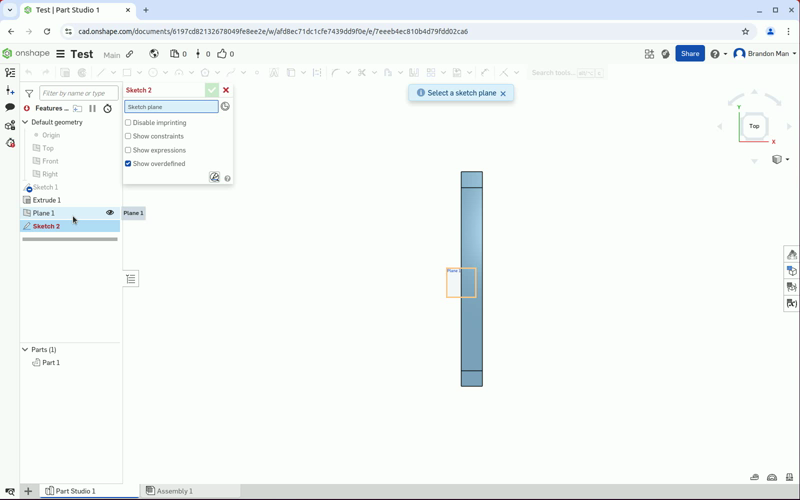
click(73, 215)
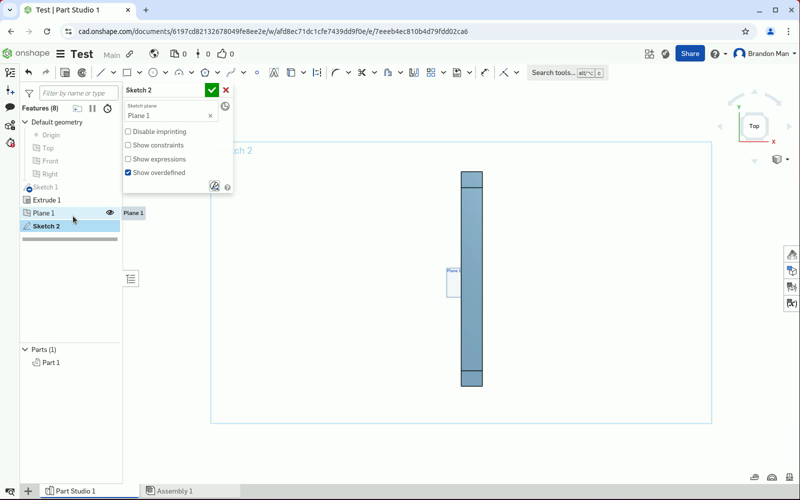
mouse_move(73, 352)
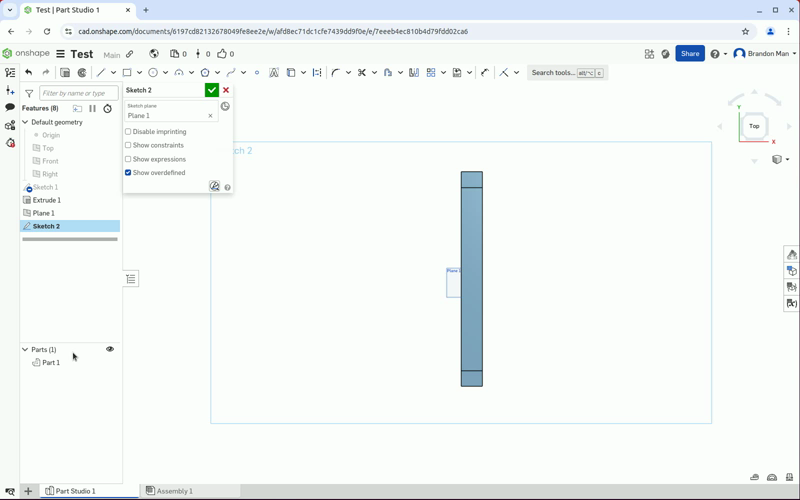
key(y)
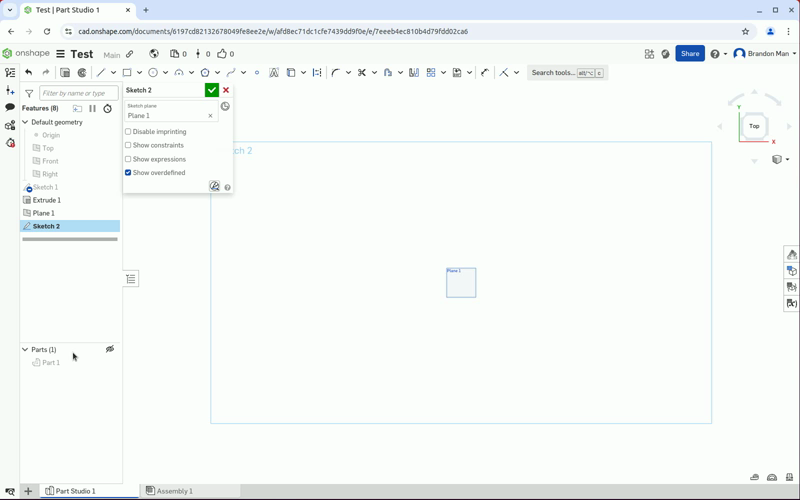
key(c)
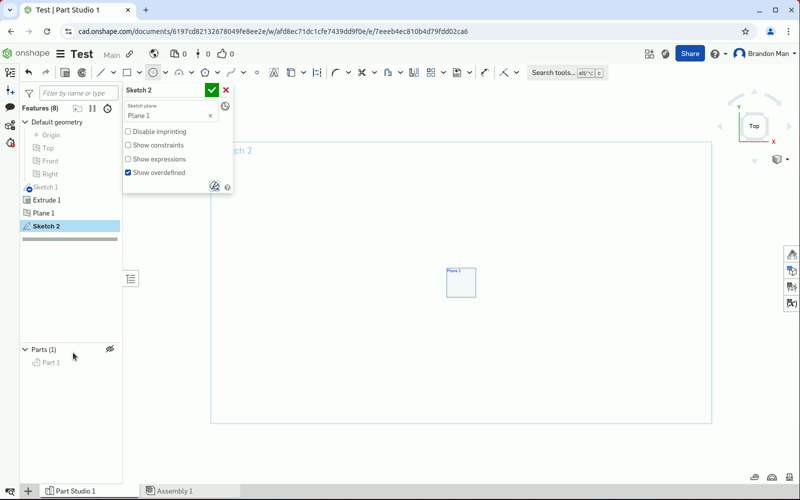
key_down(shift)
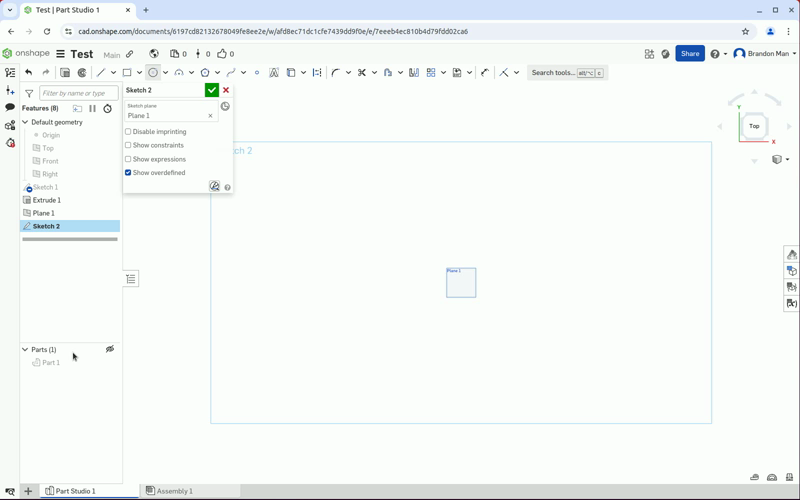
mouse_move(471, 178)
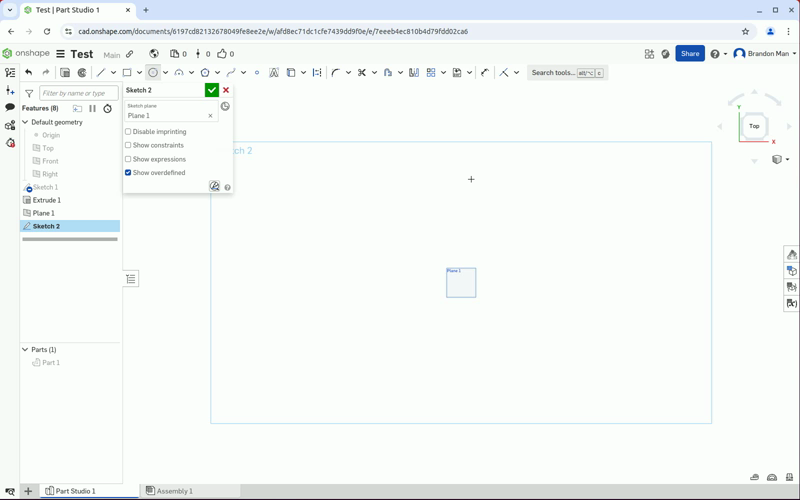
click(471, 178)
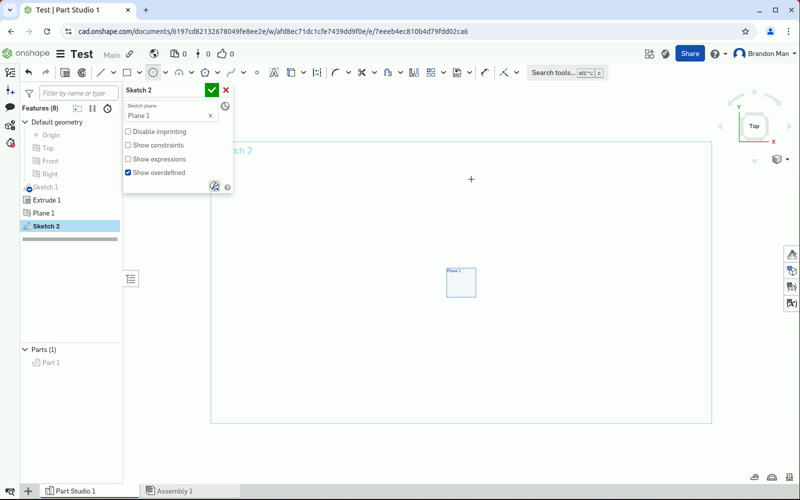
key_up(shift)
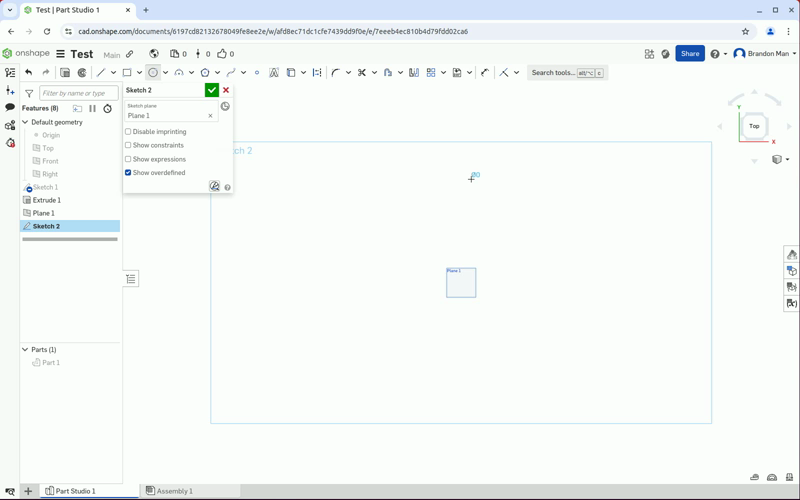
mouse_move(476, 178)
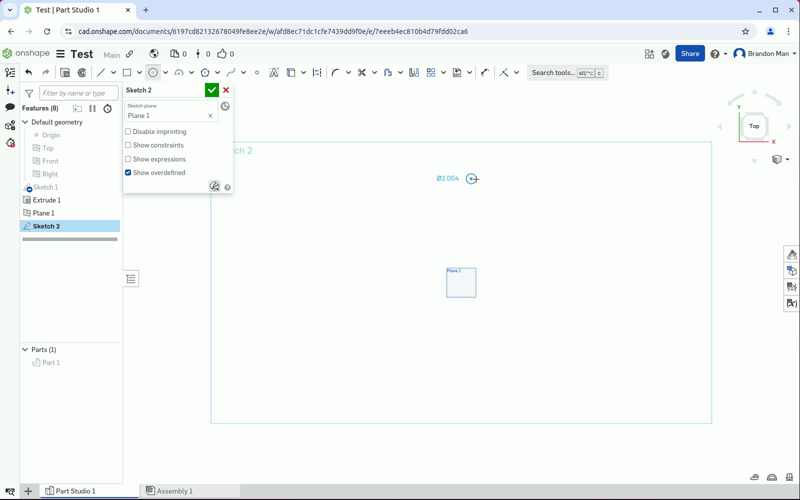
click(476, 178)
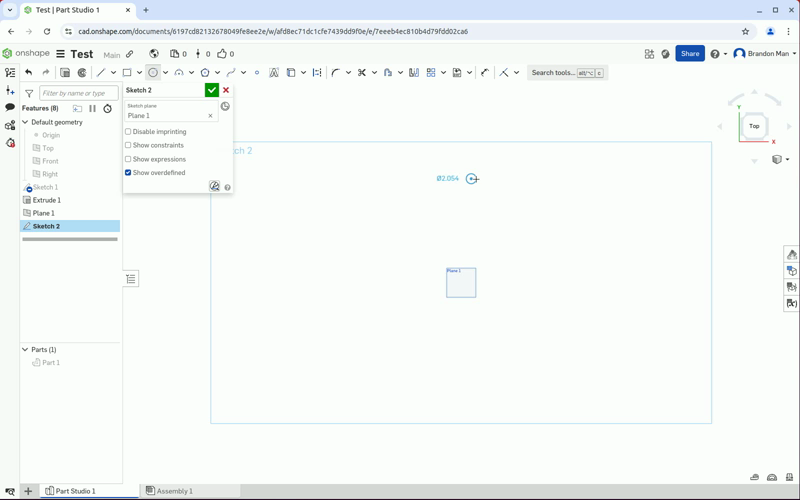
key(esc)
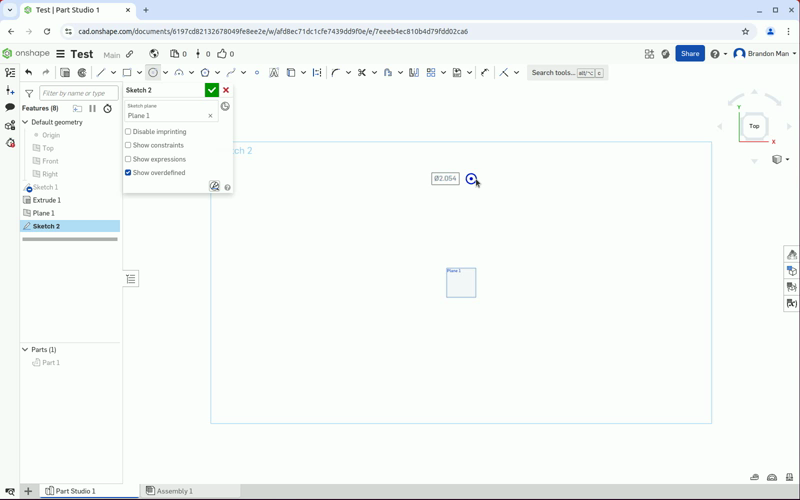
mouse_move(468, 174)
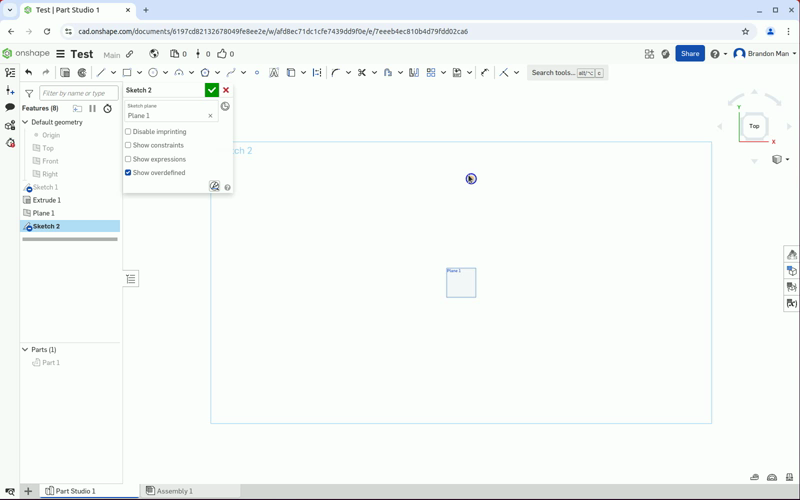
scroll(6)
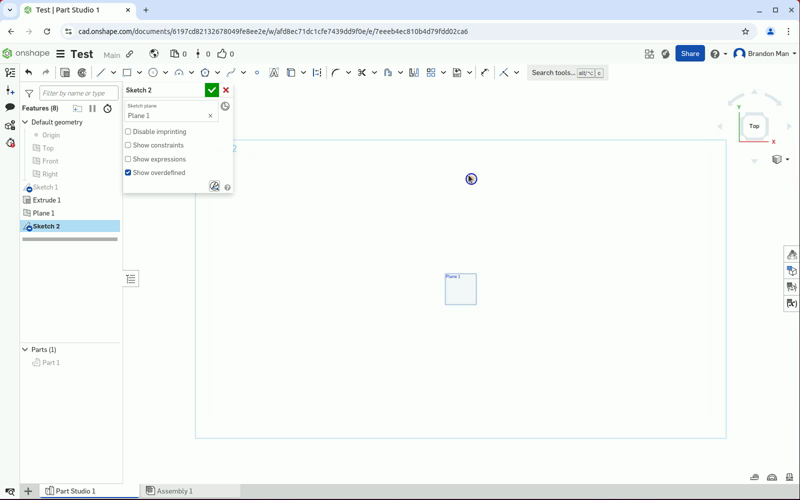
scroll(6)
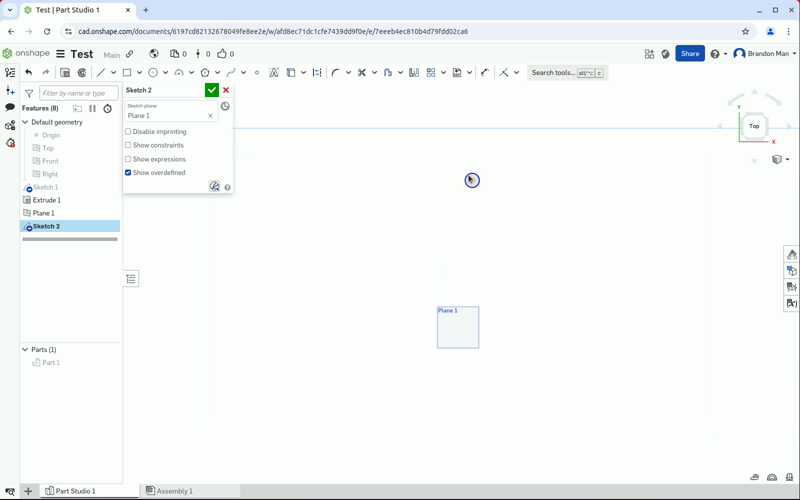
scroll(6)
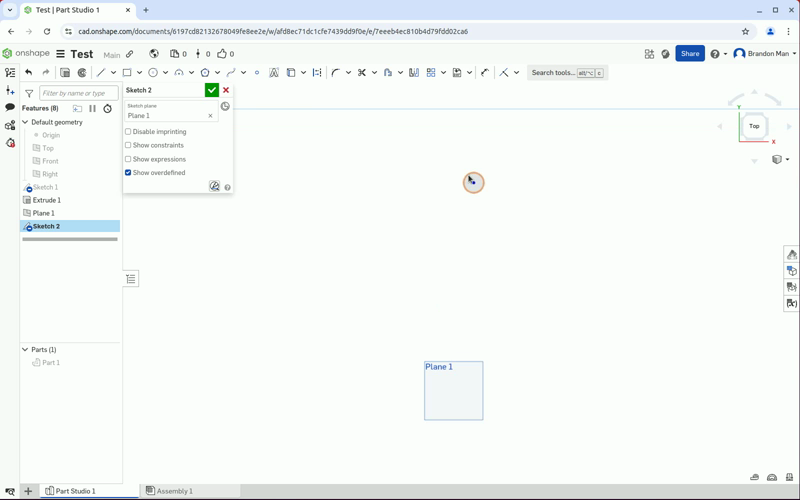
scroll(6)
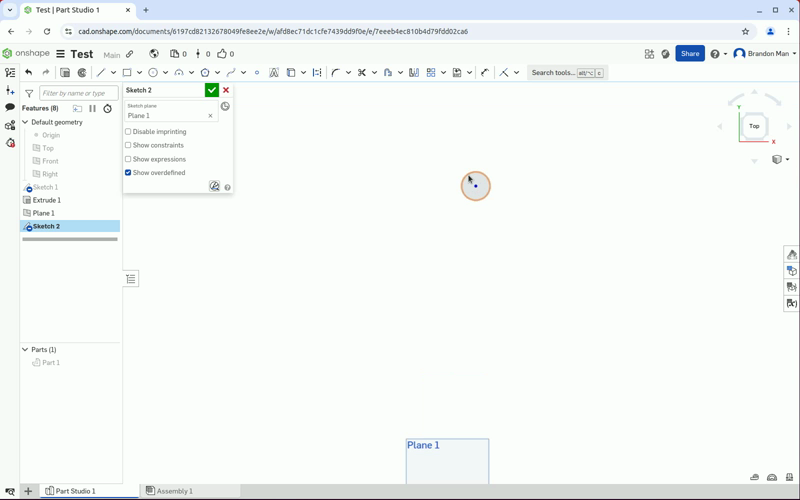
scroll(6)
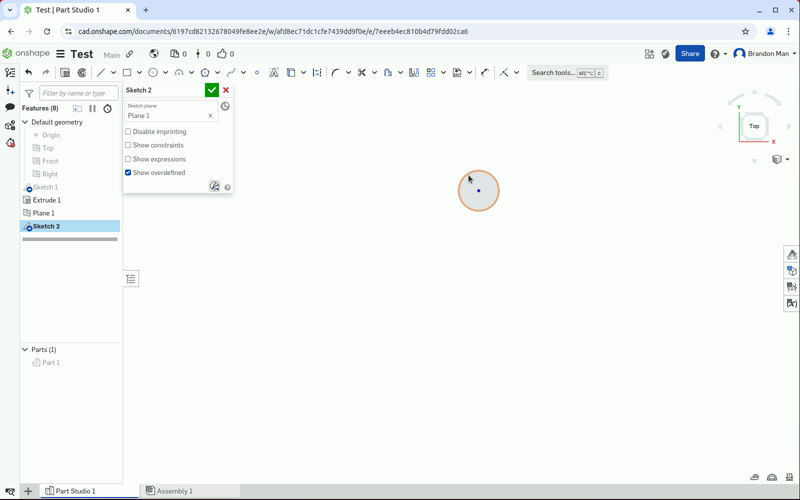
scroll(6)
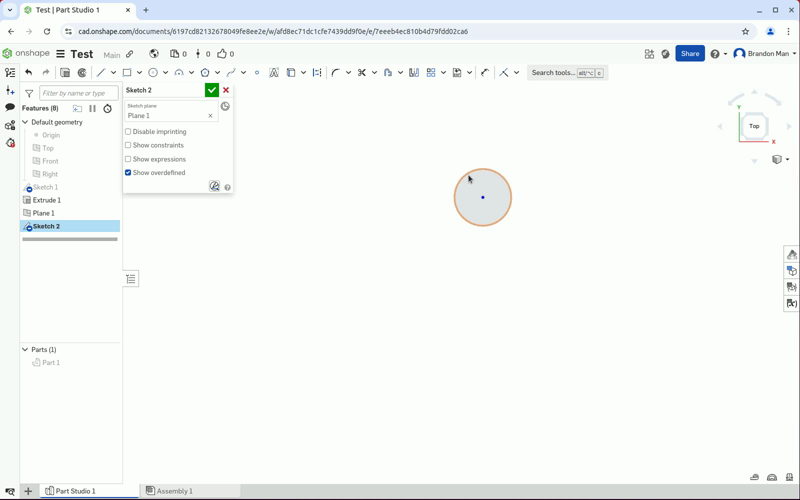
scroll(6)
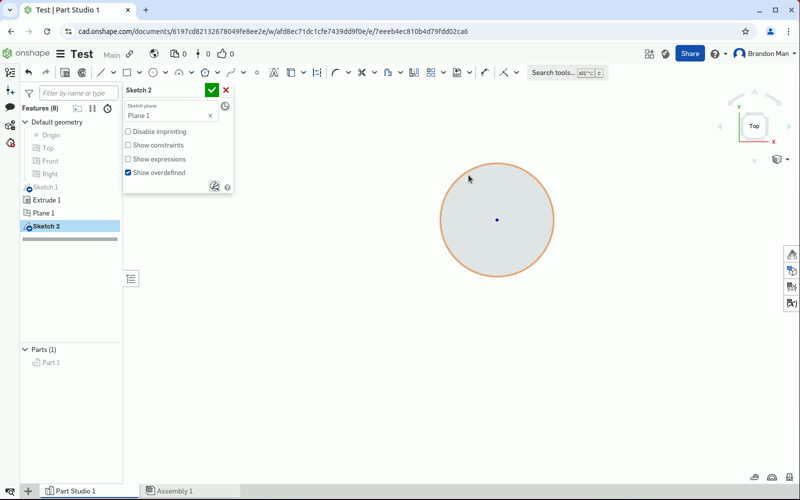
click(468, 174)
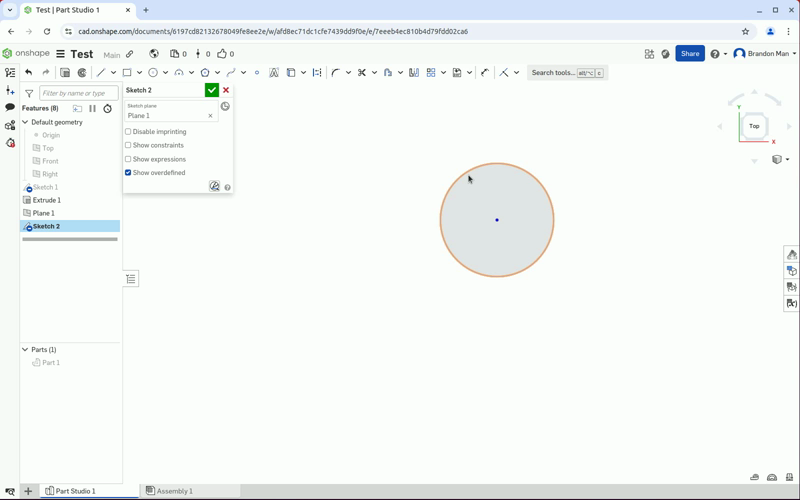
scroll(-6)
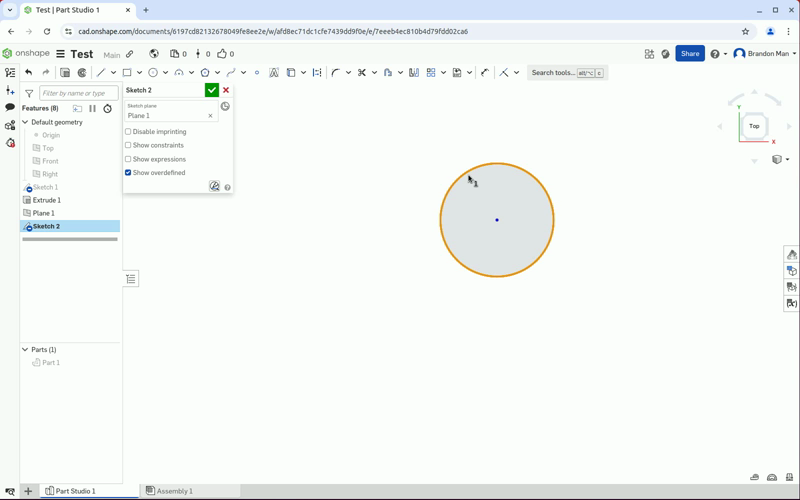
scroll(-6)
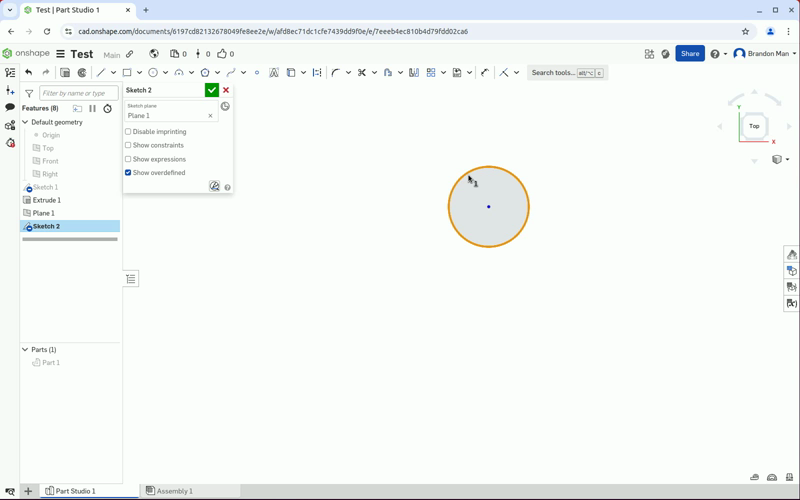
scroll(-6)
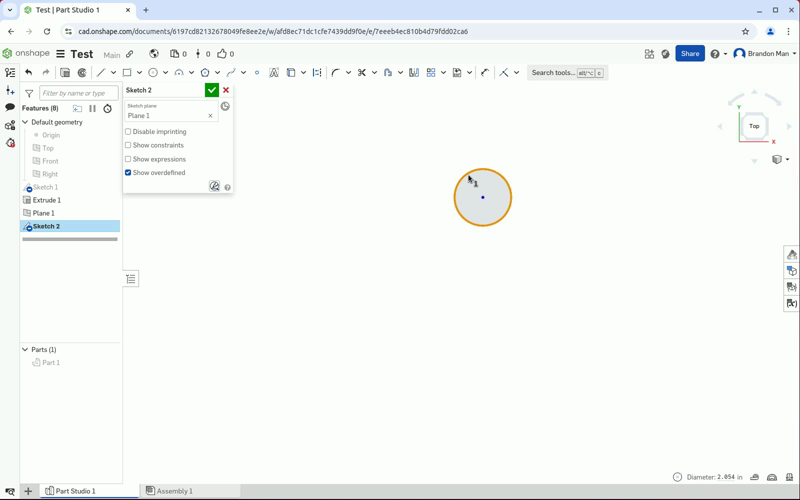
scroll(-6)
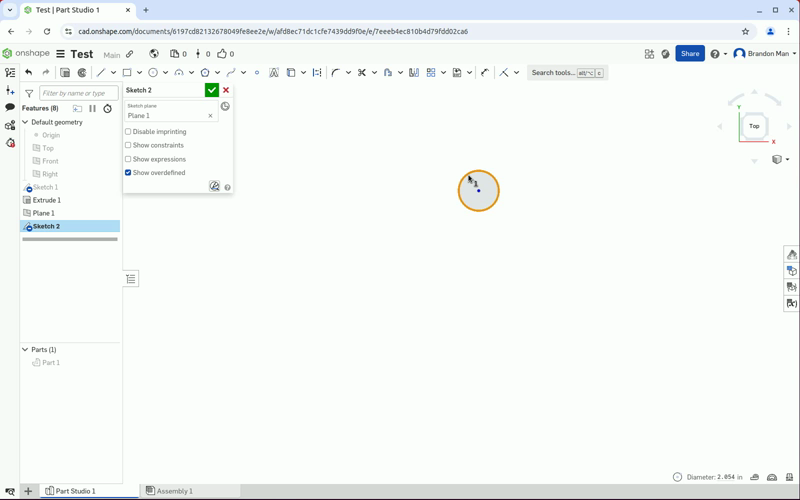
scroll(-6)
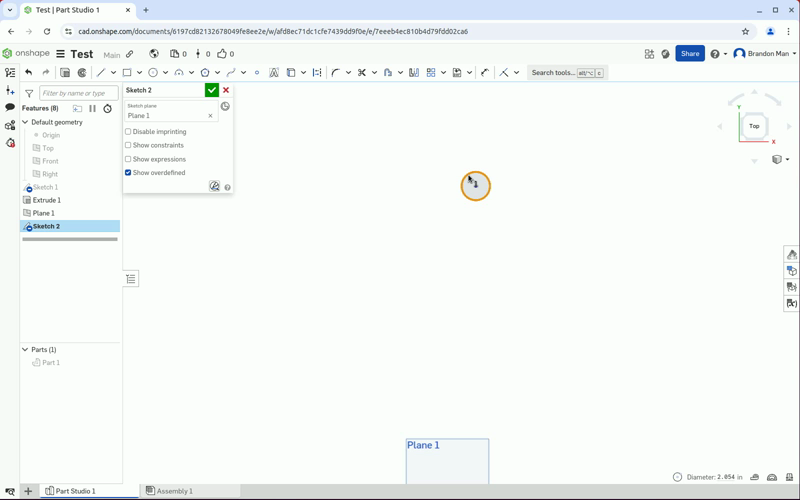
scroll(-6)
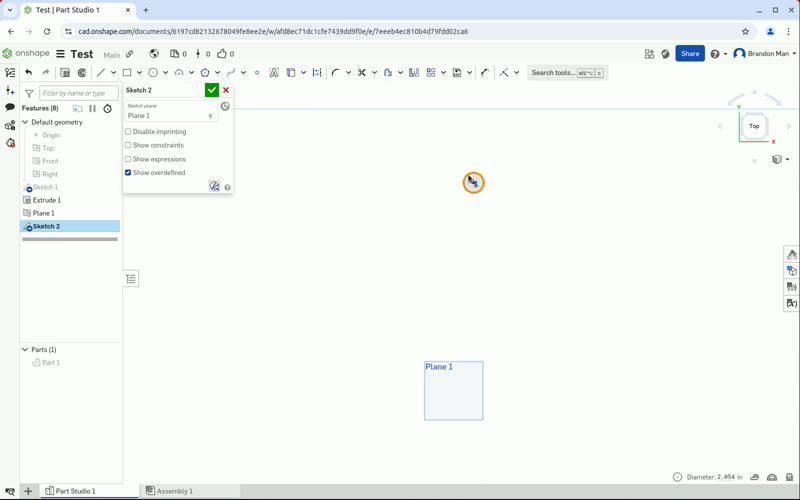
scroll(-6)
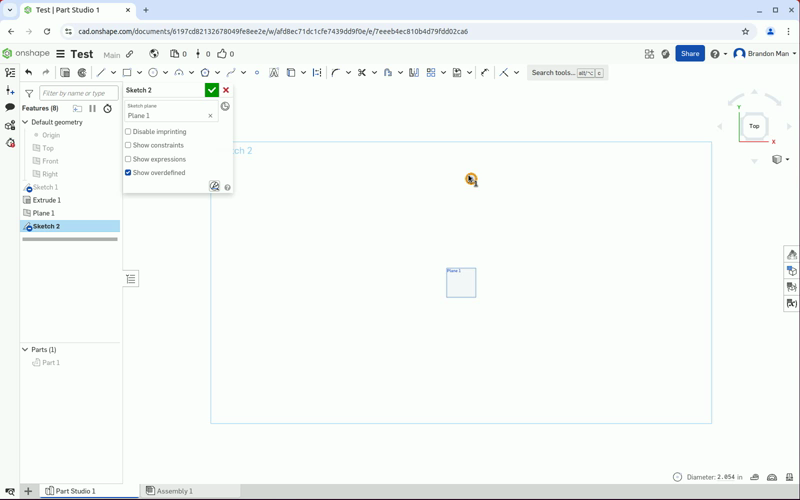
mouse_move(73, 352)
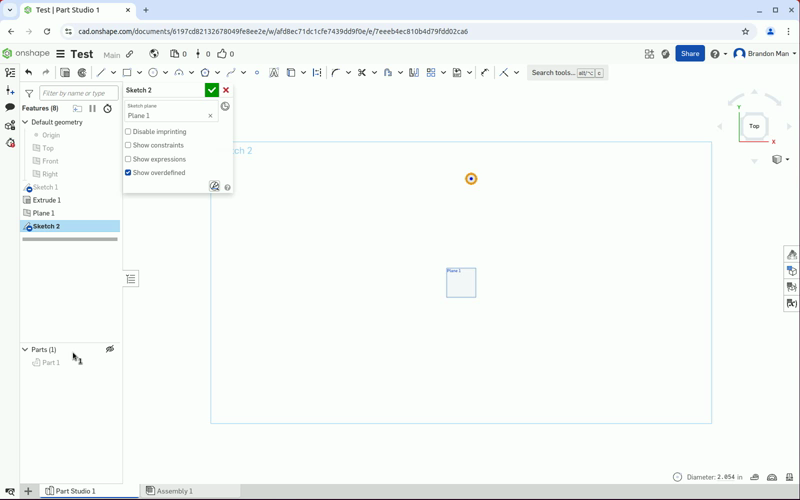
key(shift+y)
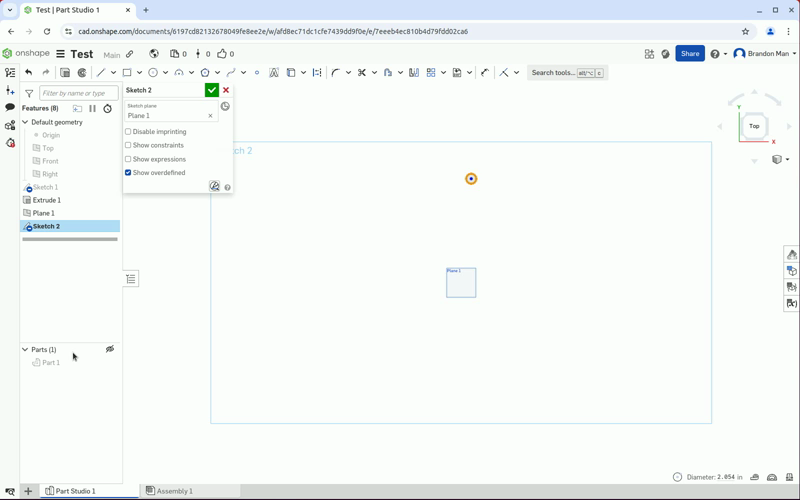
key(shift+e)
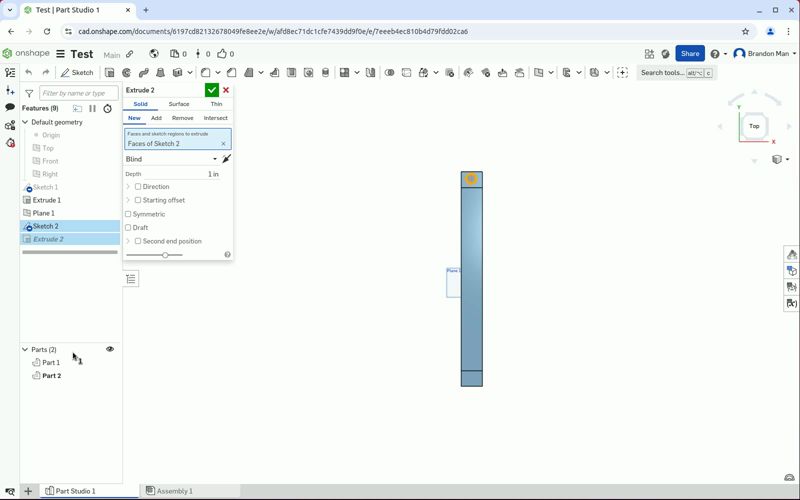
mouse_move(143, 106)
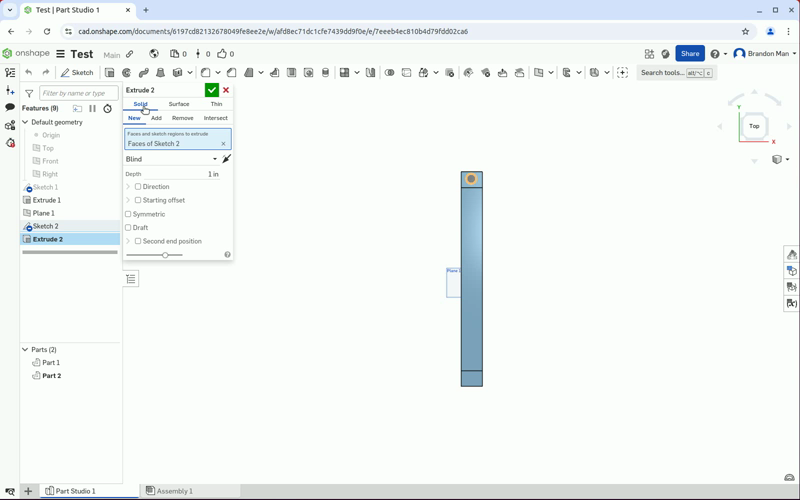
click(143, 106)
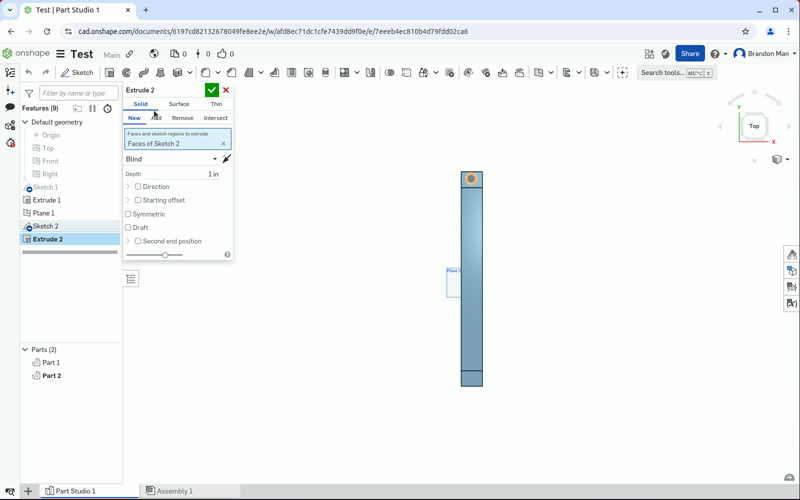
mouse_move(186, 120)
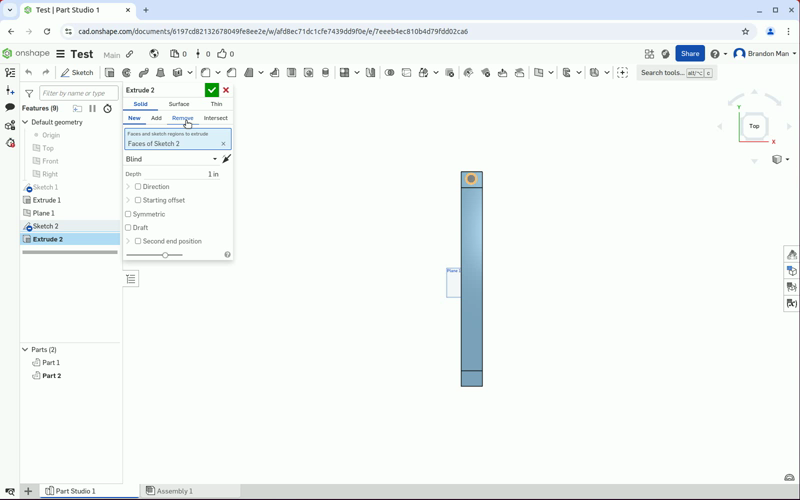
click(186, 120)
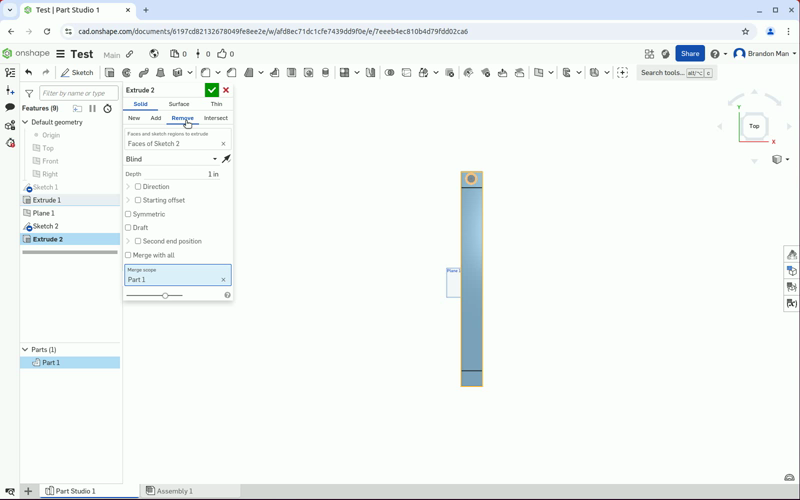
key(tab, 4)
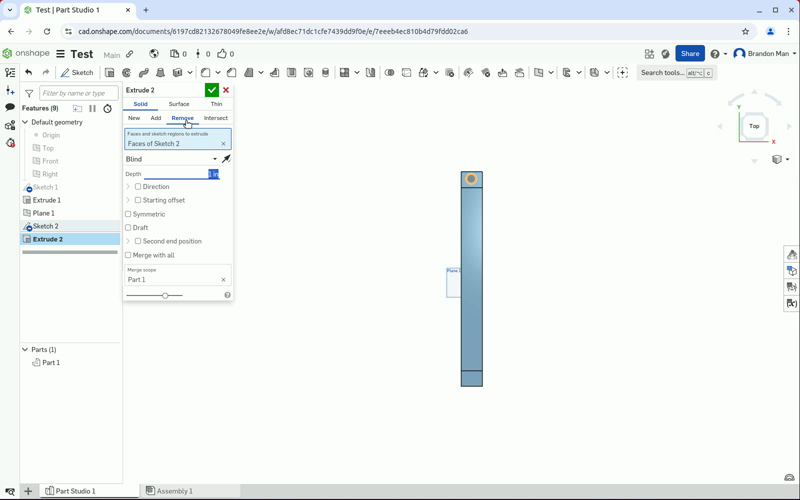
text(10.832)
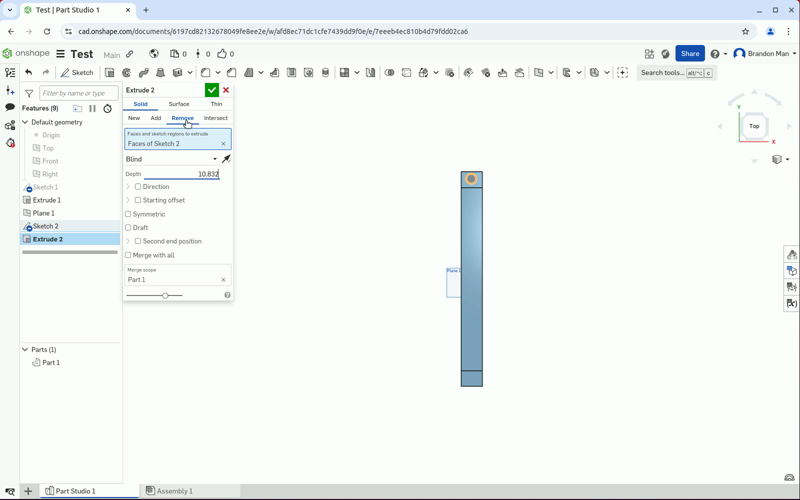
key(tab, 6)
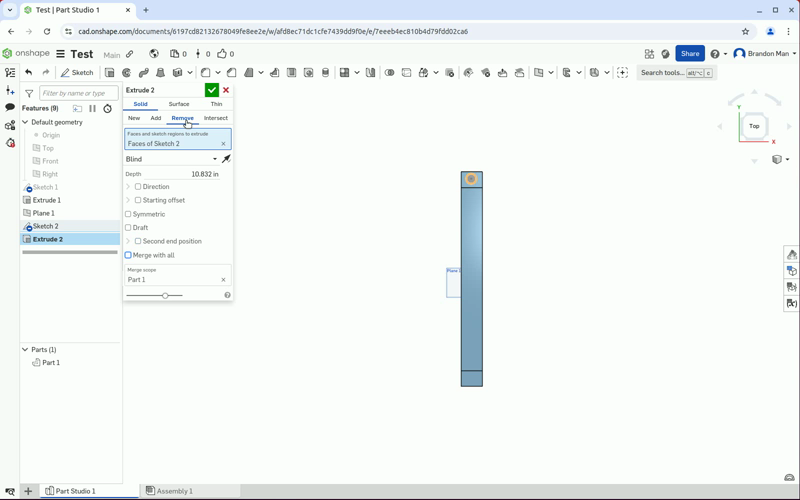
key(space)
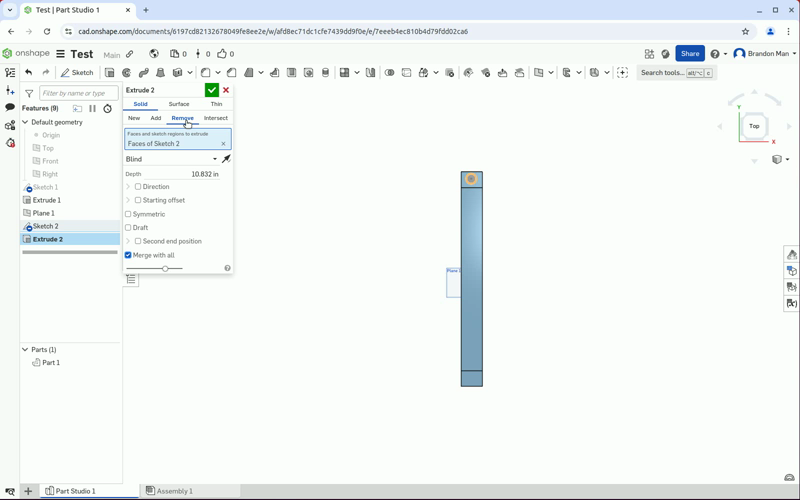
key(enter)
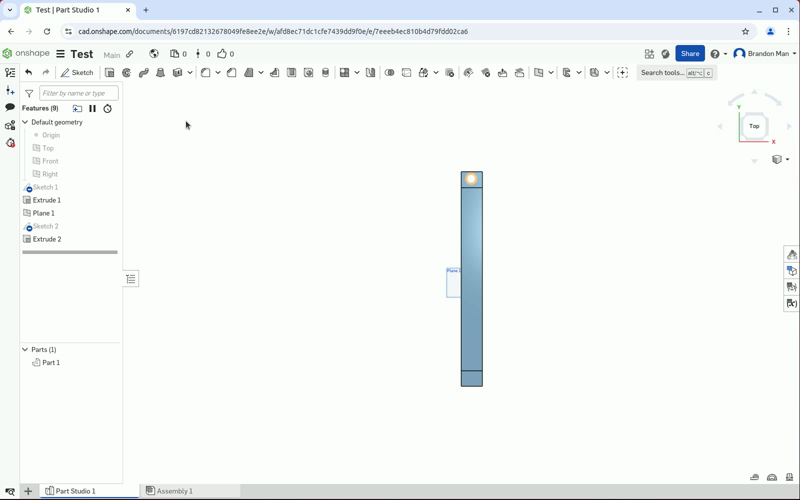
key(shift+h)
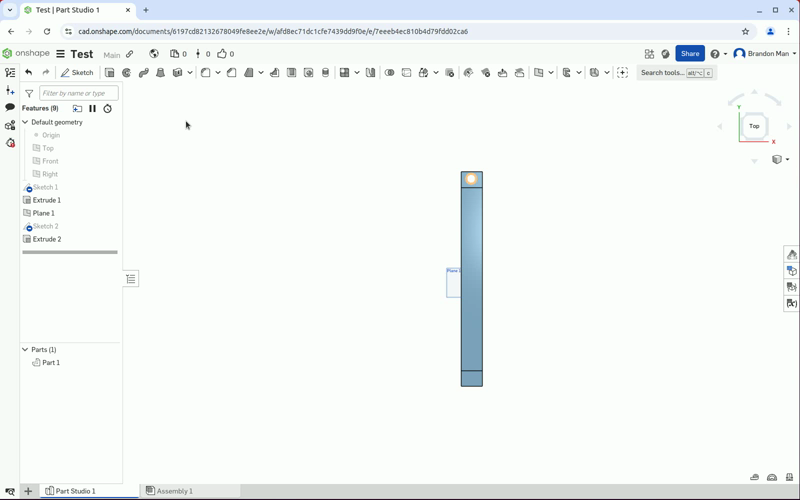
key(shift+h)
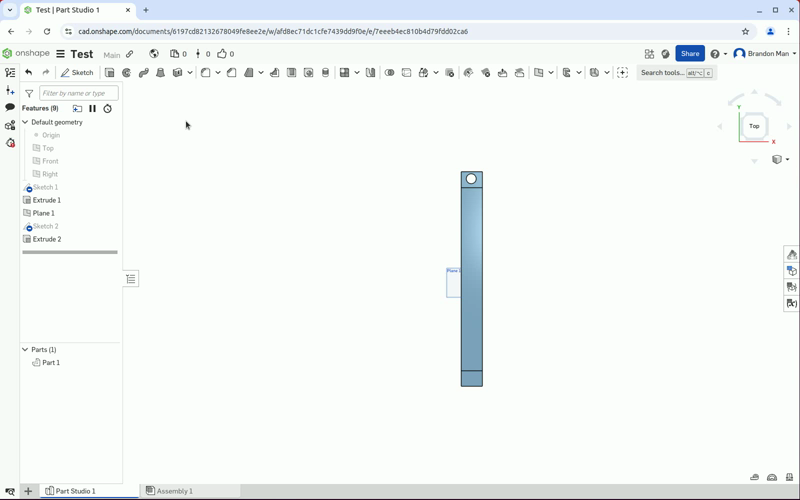
mouse_move(73, 189)
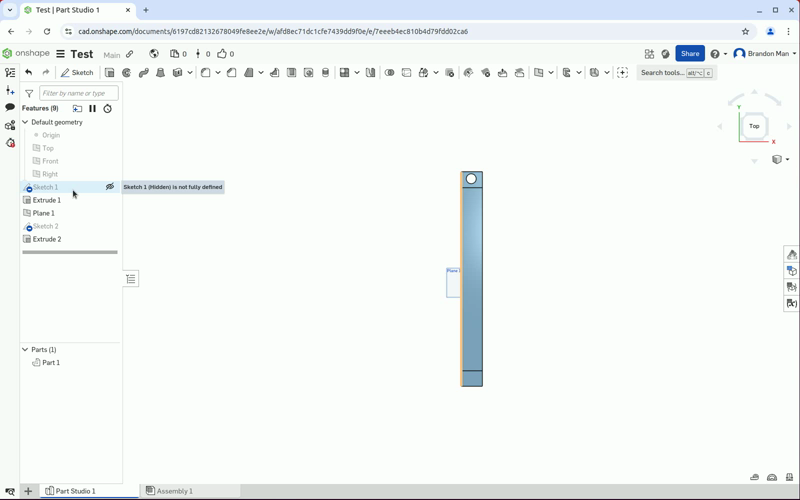
click(73, 189)
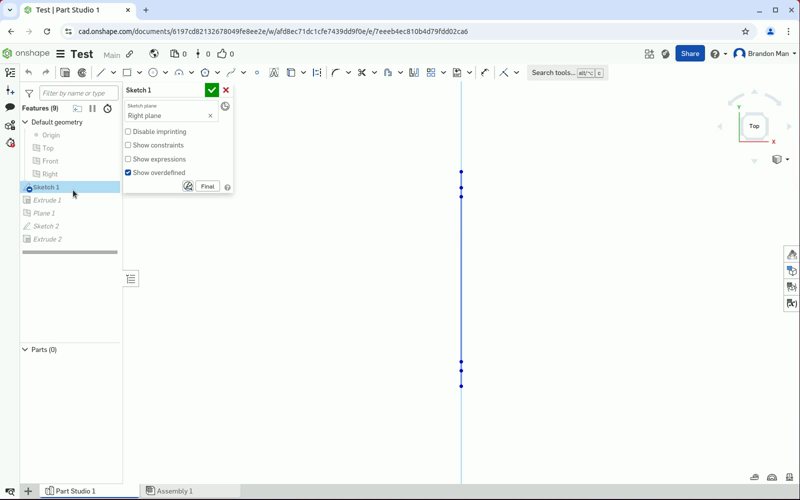
mouse_move(229, 92)
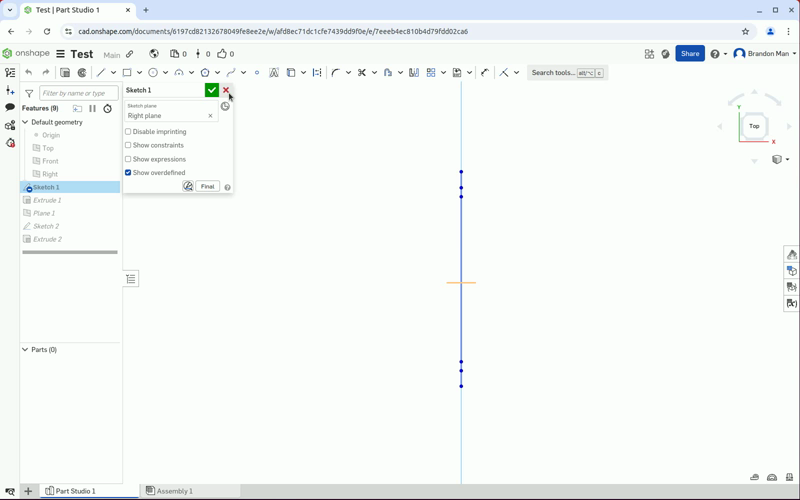
click(229, 92)
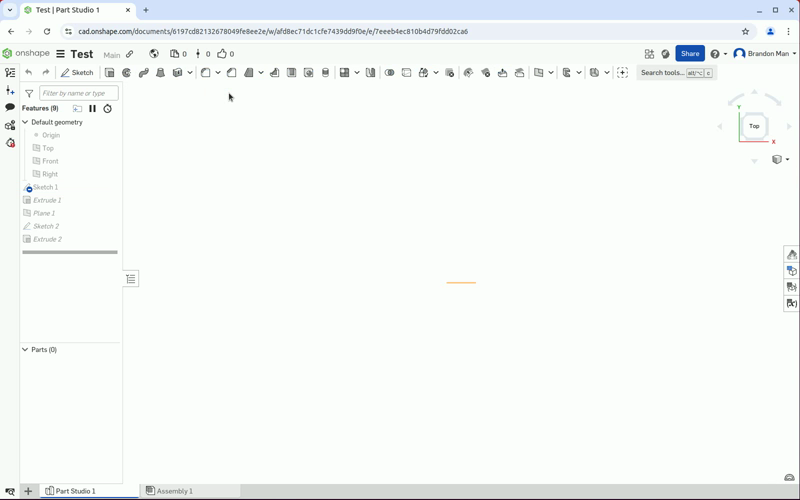
key(shift+s)
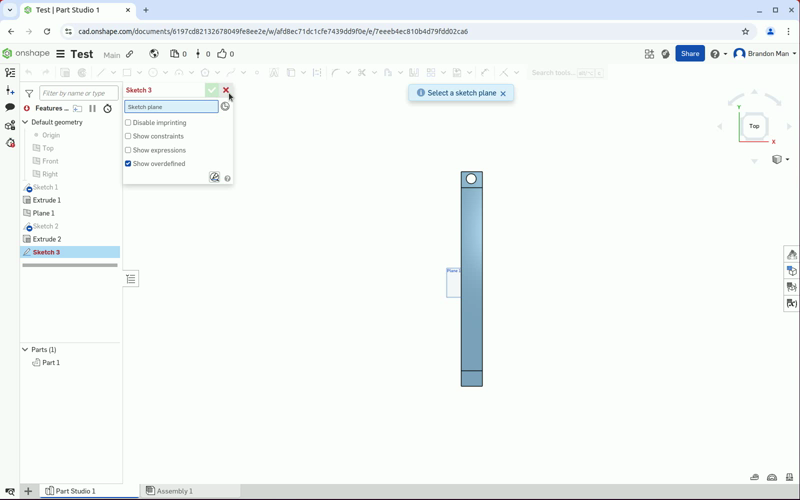
mouse_move(73, 215)
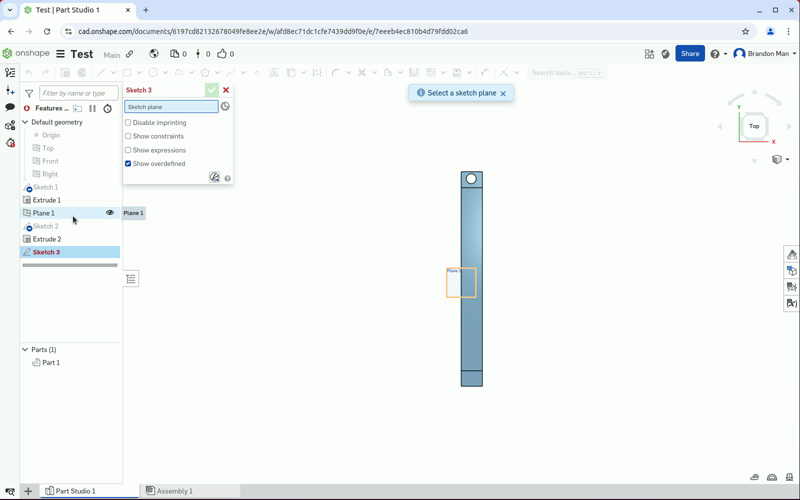
click(73, 215)
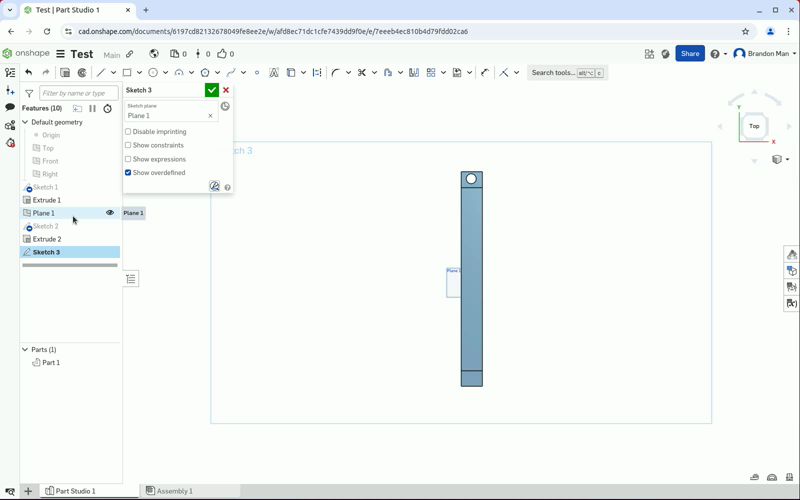
mouse_move(73, 352)
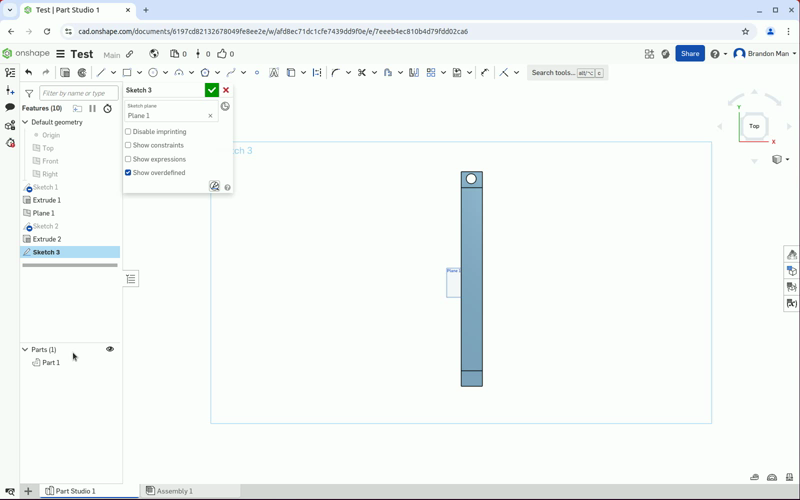
key(y)
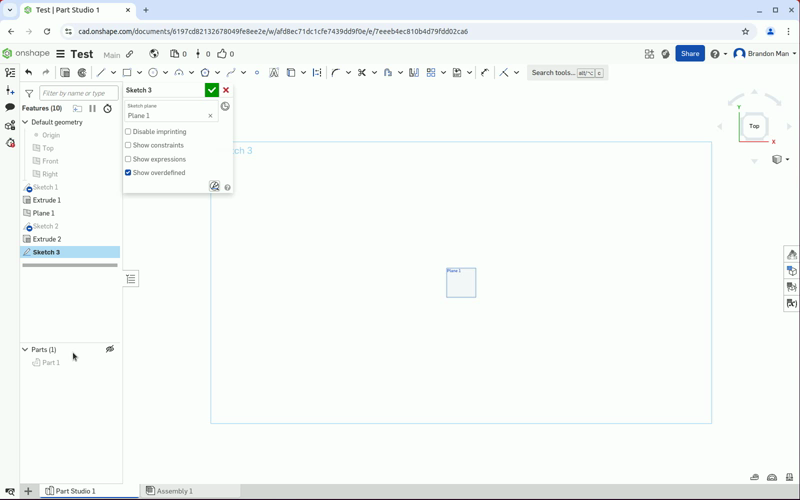
key(c)
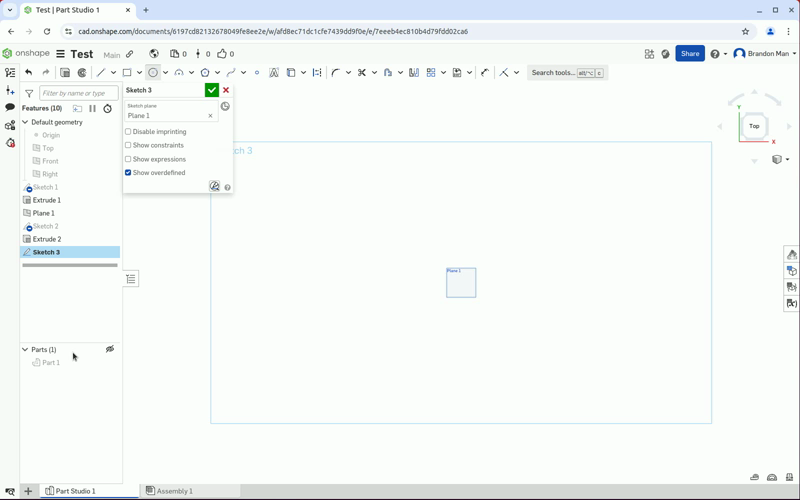
key_down(shift)
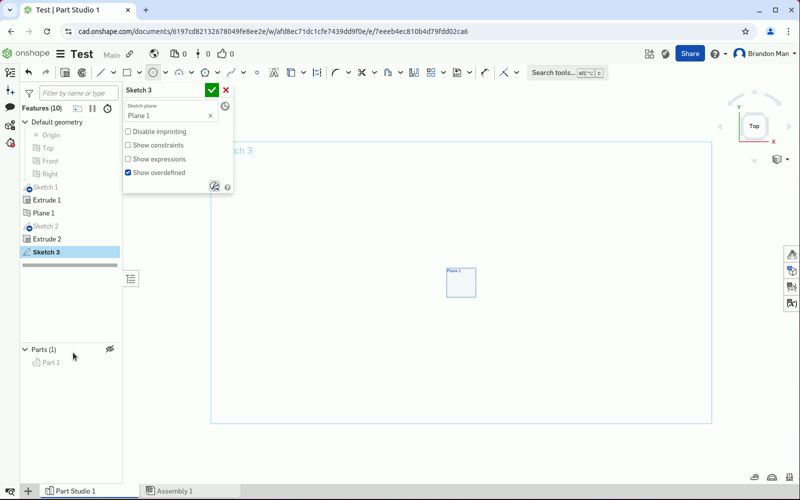
mouse_move(471, 378)
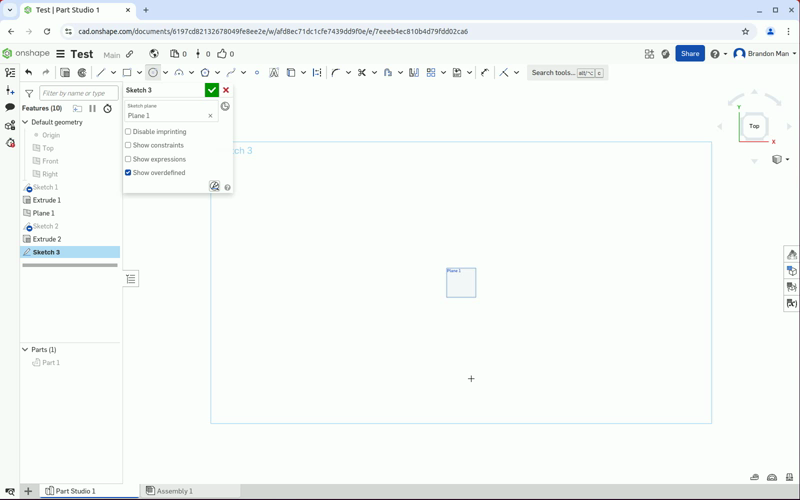
click(471, 378)
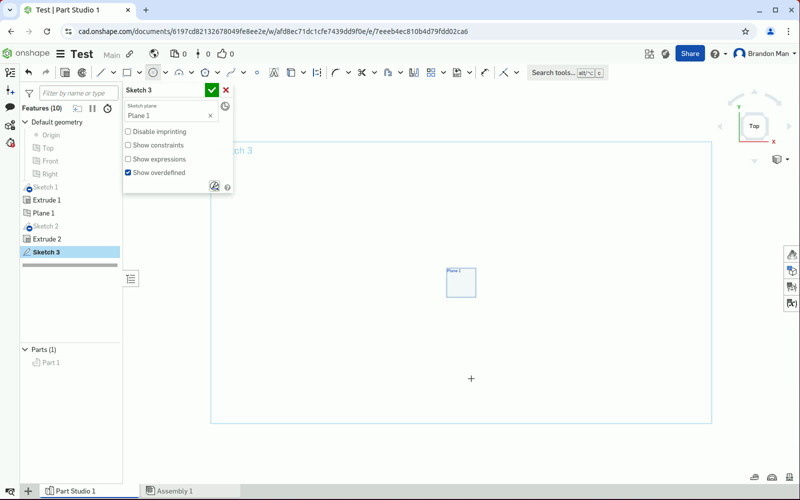
key_up(shift)
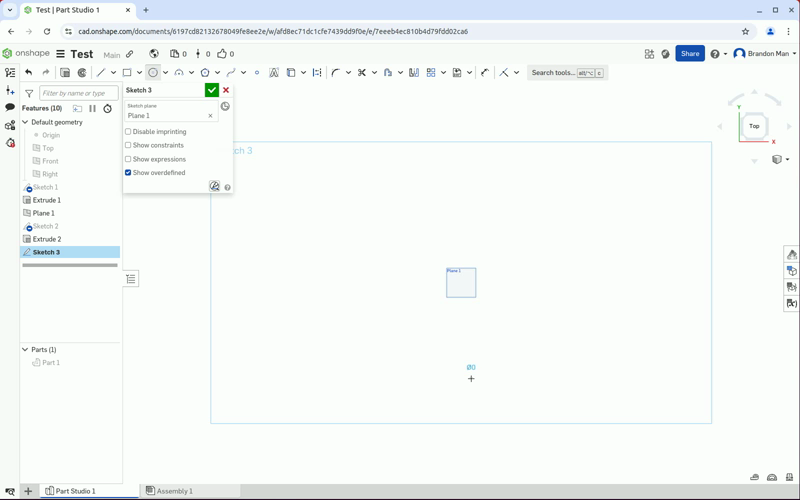
mouse_move(476, 378)
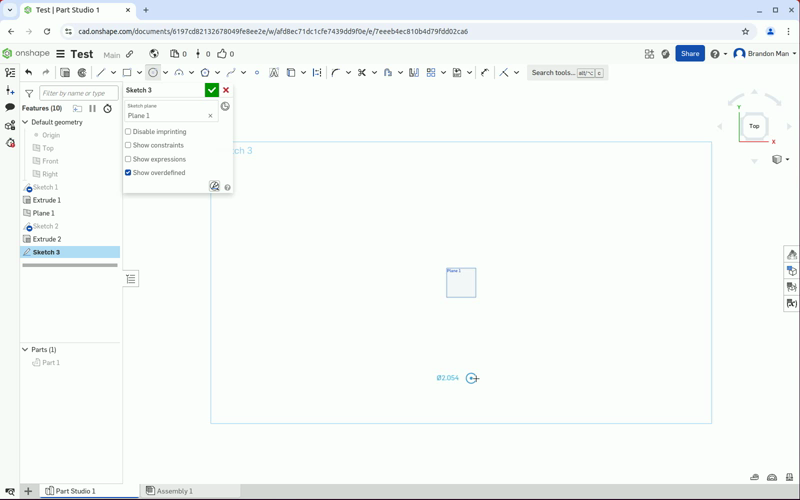
click(476, 378)
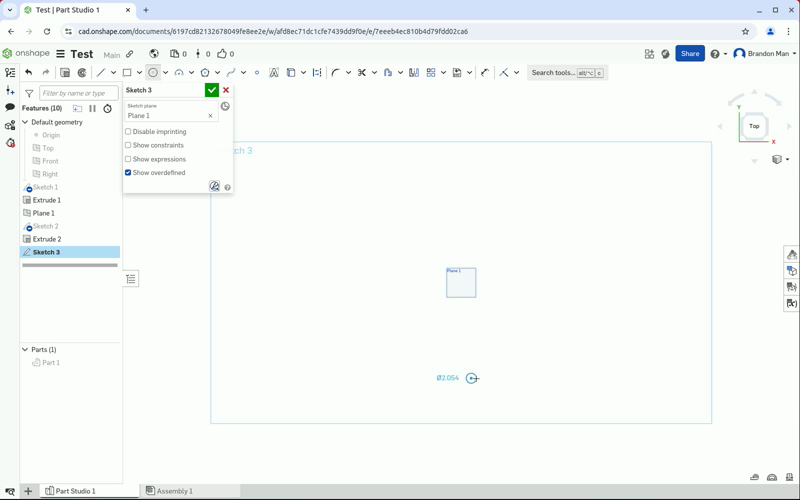
key(esc)
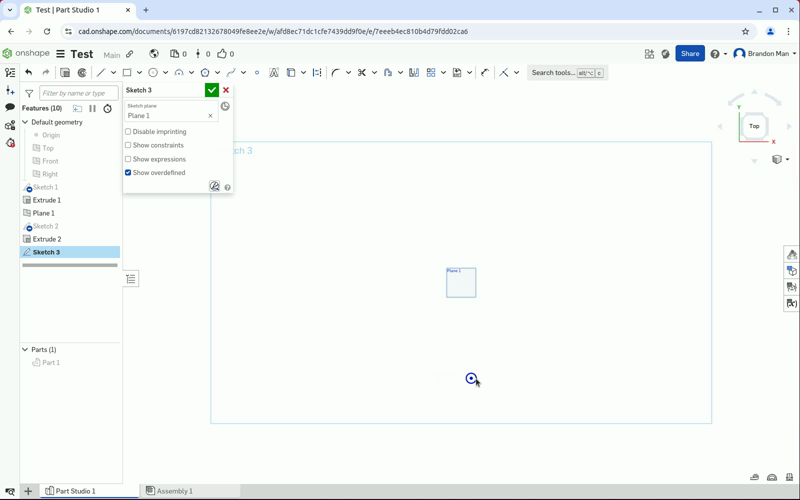
mouse_move(471, 382)
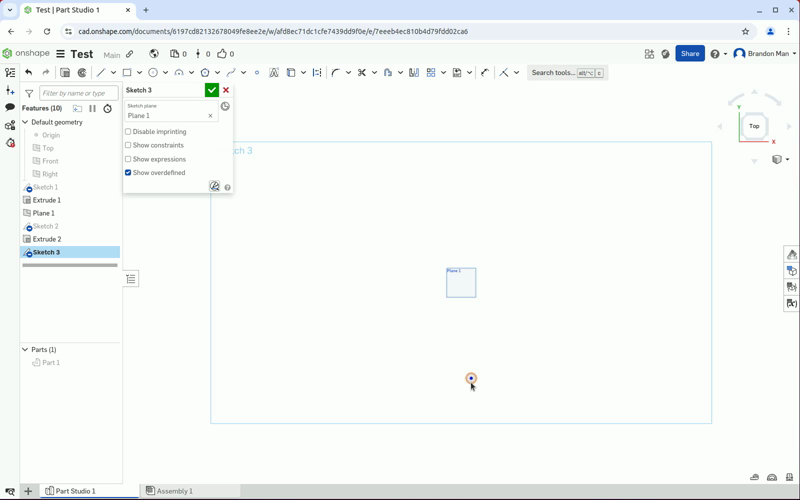
scroll(6)
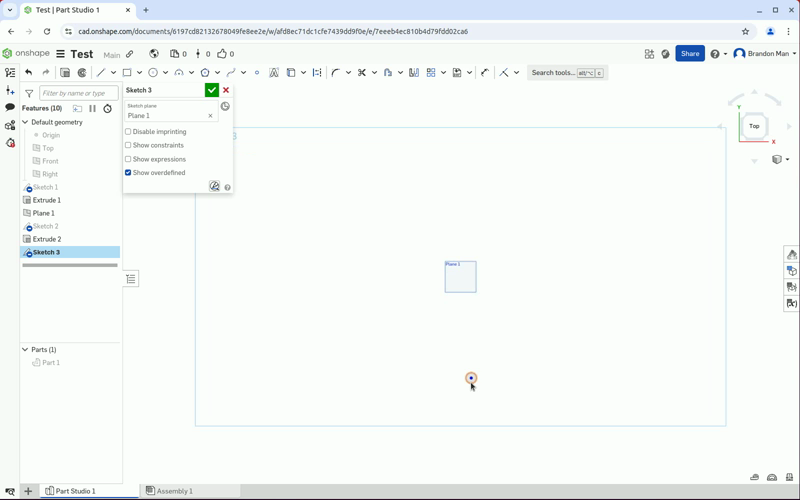
scroll(6)
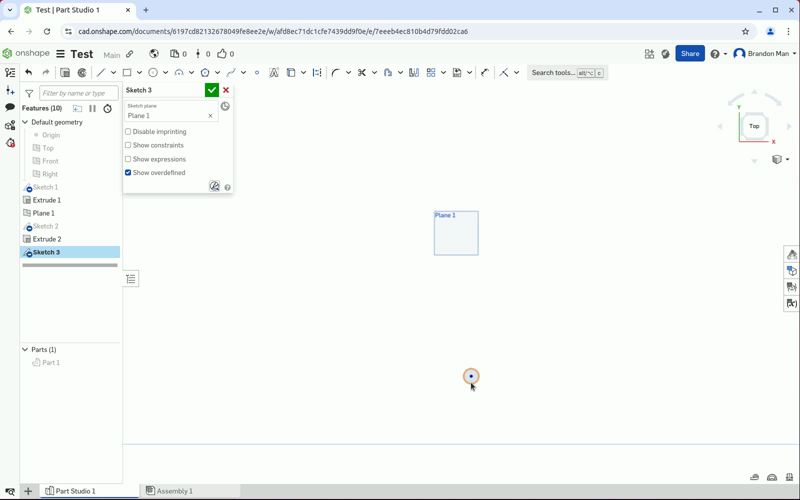
scroll(6)
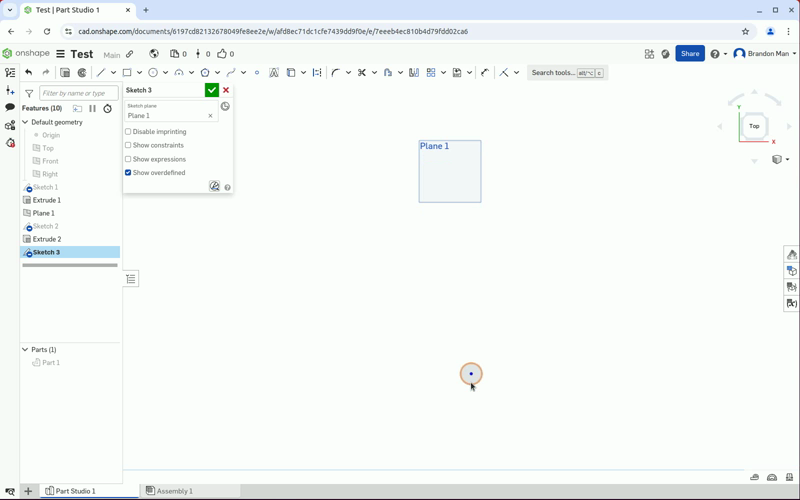
scroll(6)
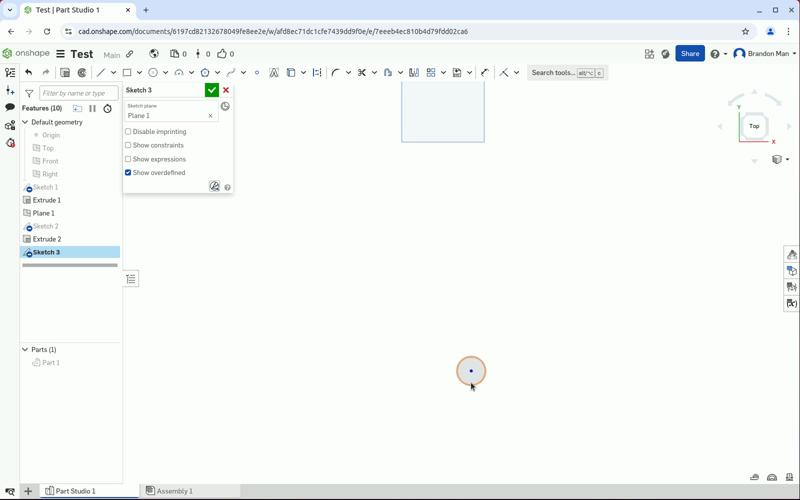
scroll(6)
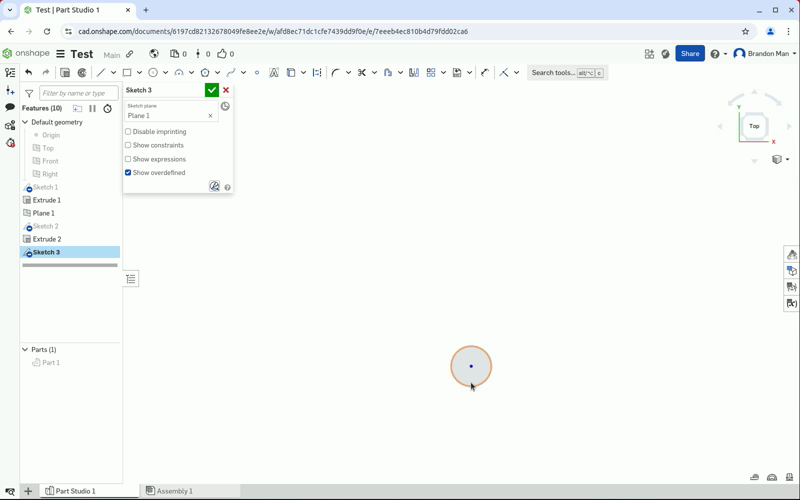
scroll(6)
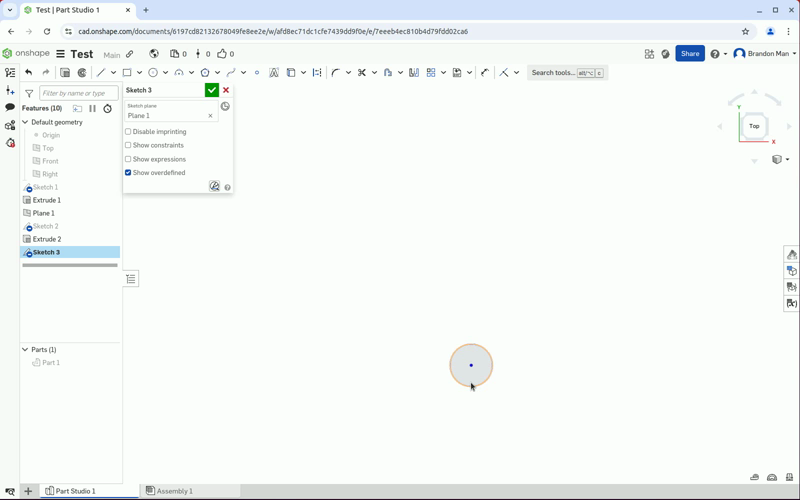
scroll(6)
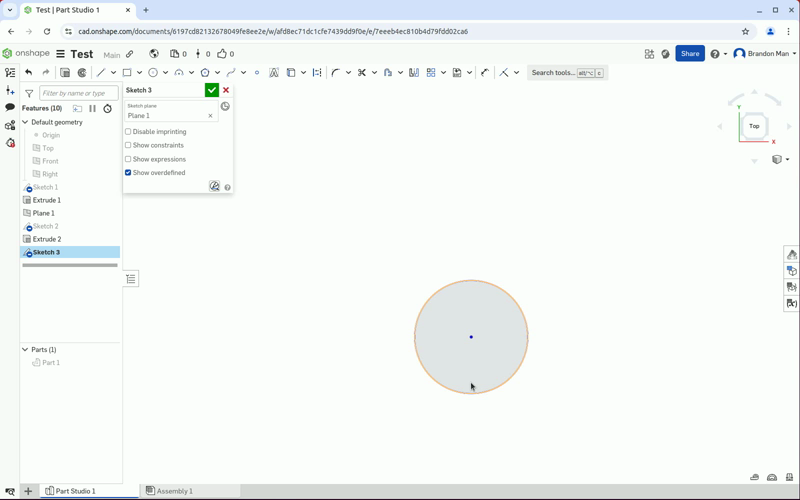
click(471, 382)
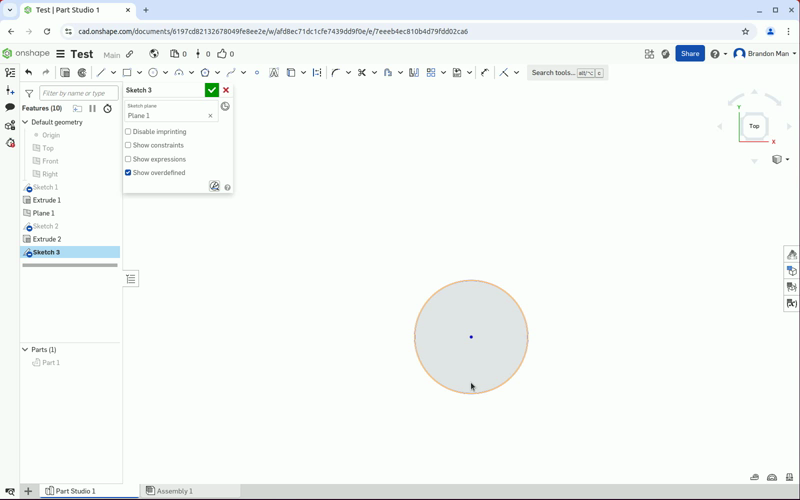
scroll(-6)
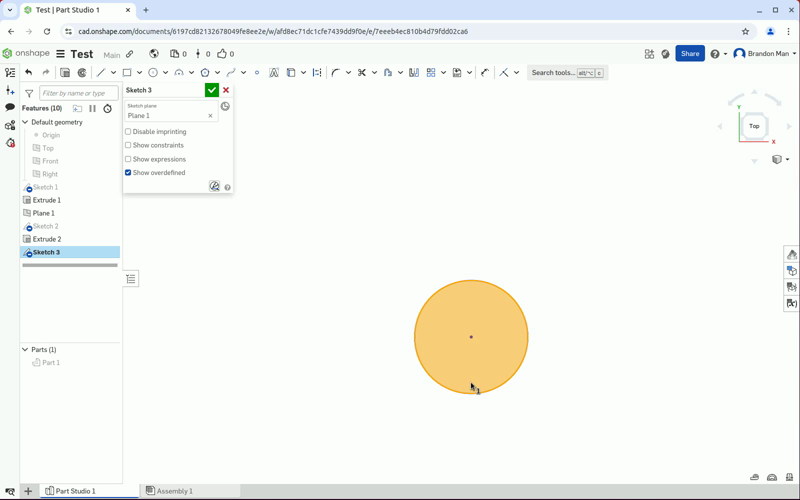
scroll(-6)
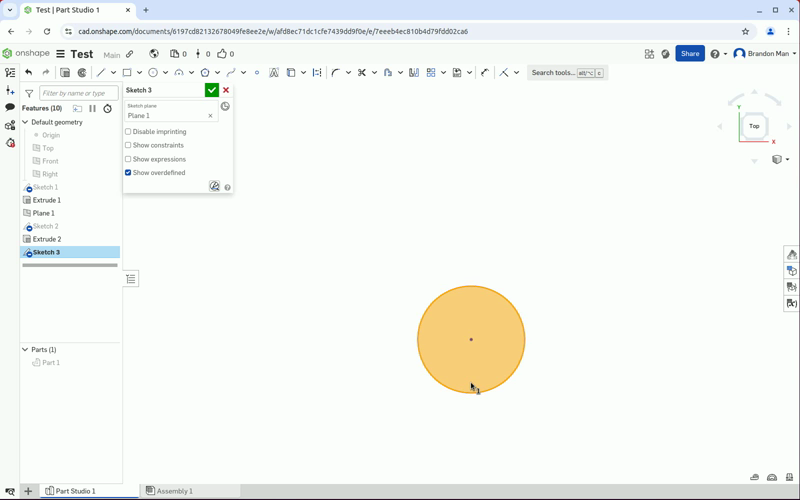
scroll(-6)
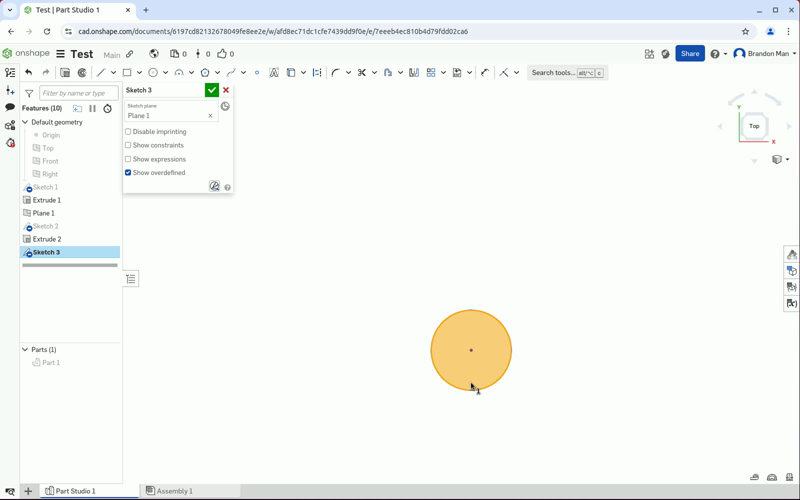
scroll(-6)
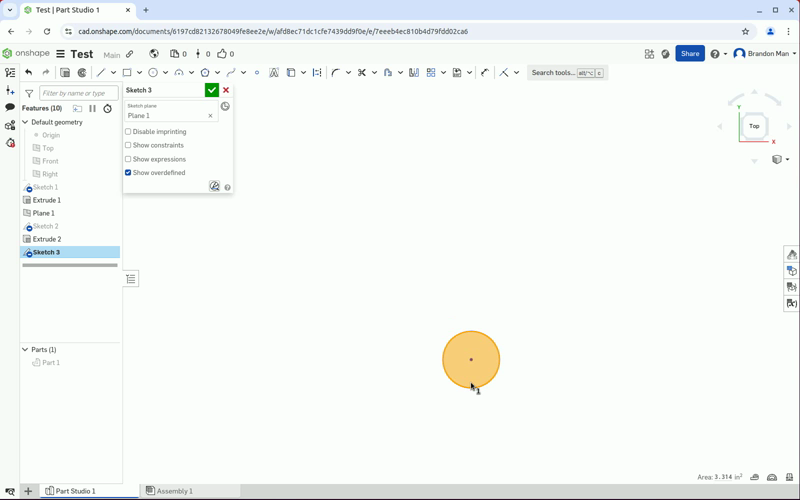
scroll(-6)
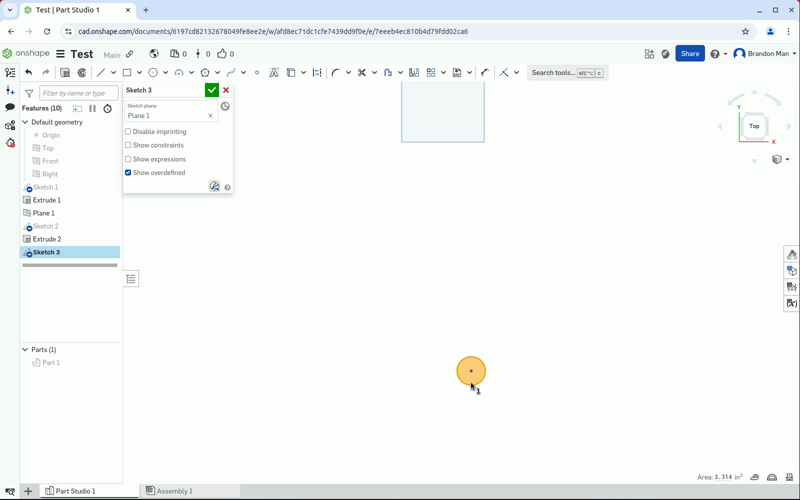
scroll(-6)
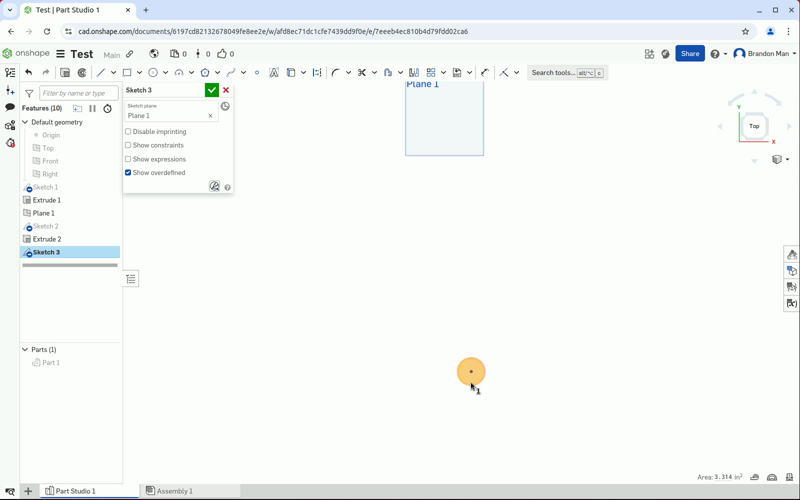
scroll(-6)
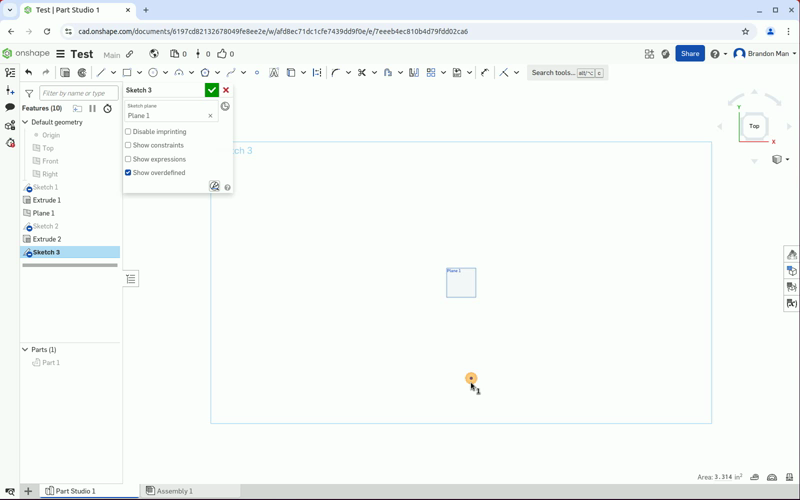
mouse_move(73, 352)
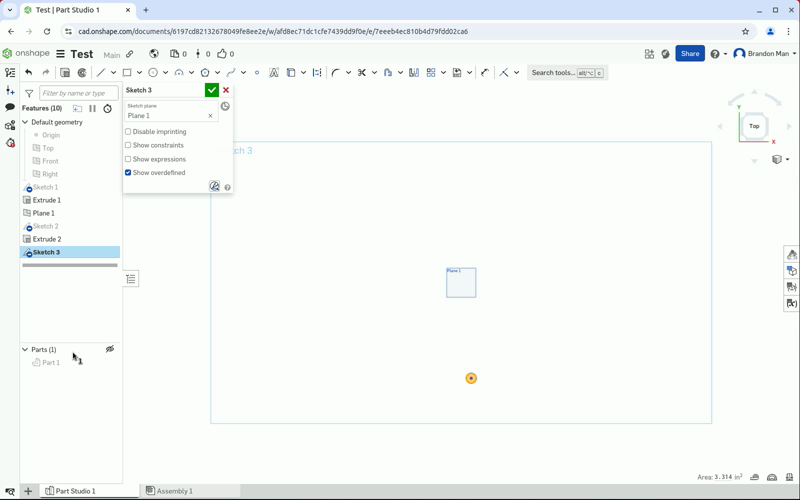
key(shift+y)
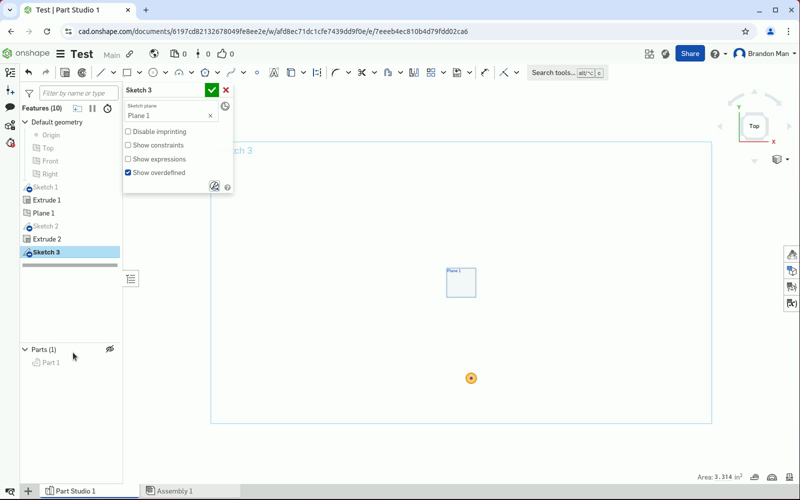
key(shift+e)
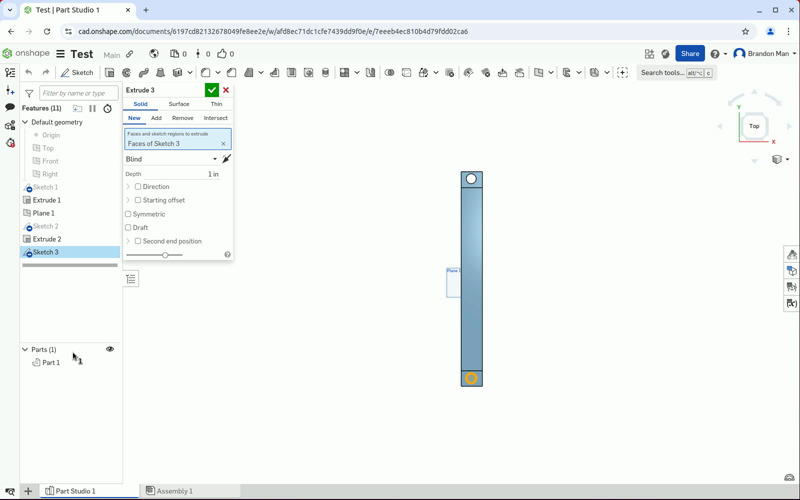
mouse_move(143, 106)
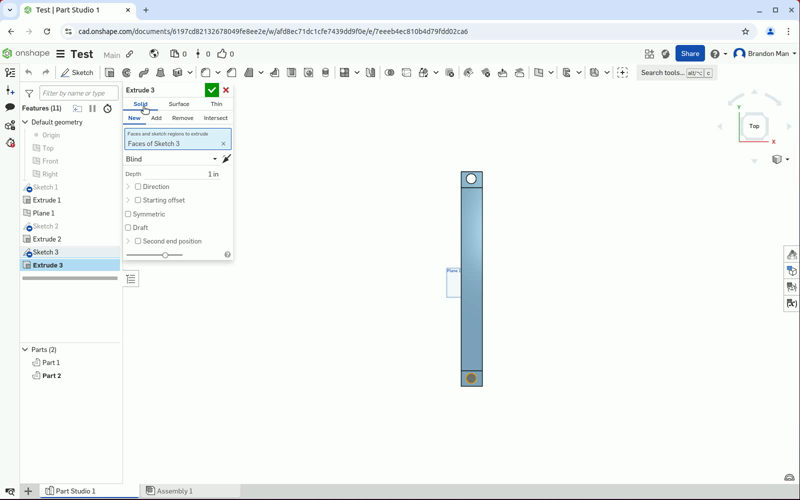
click(143, 106)
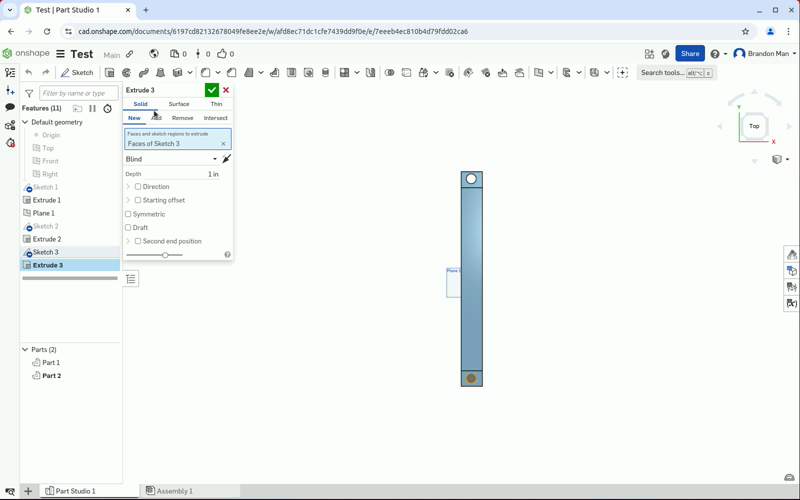
mouse_move(186, 120)
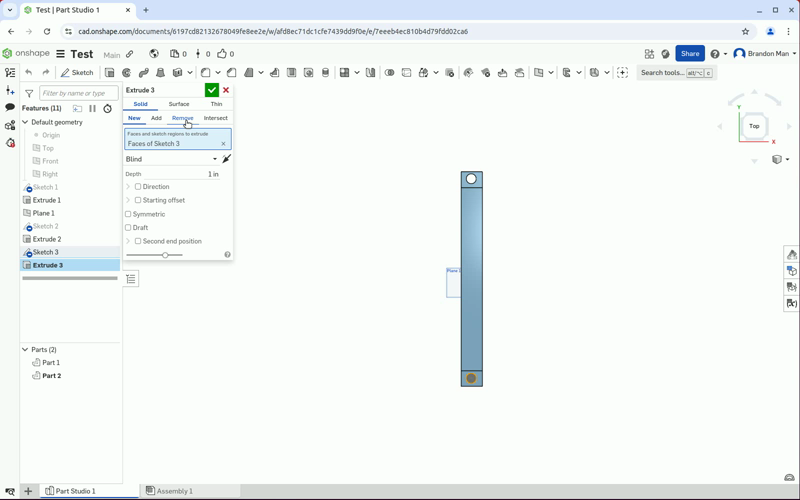
click(186, 120)
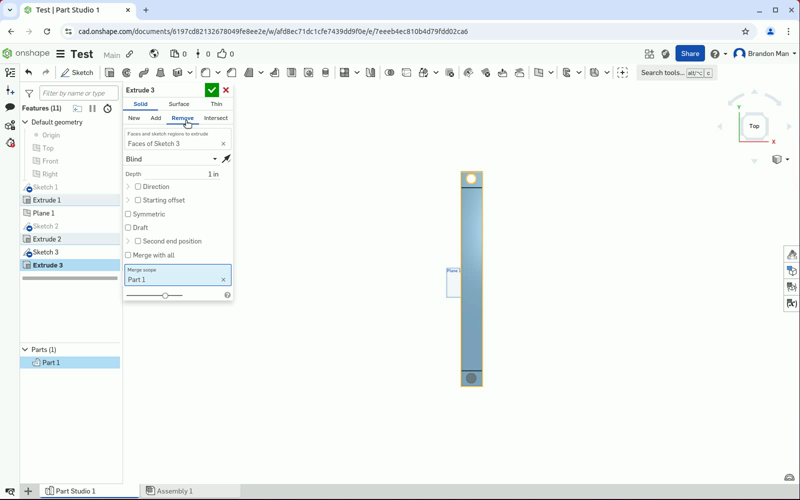
key(tab, 4)
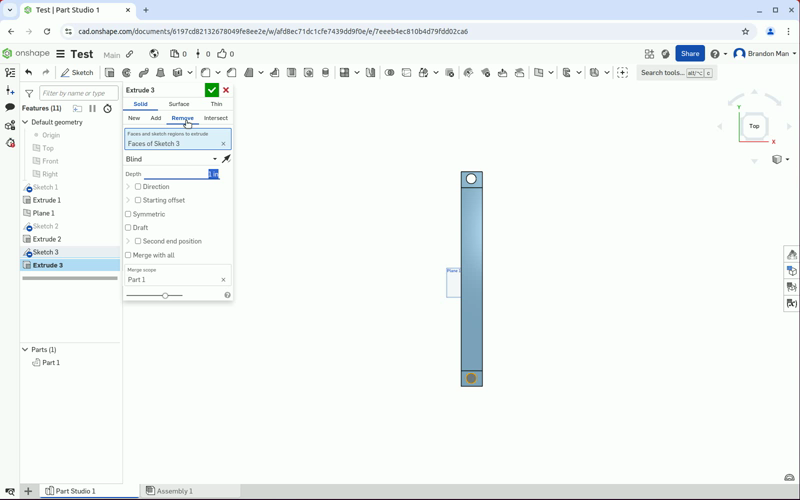
text(10.832)
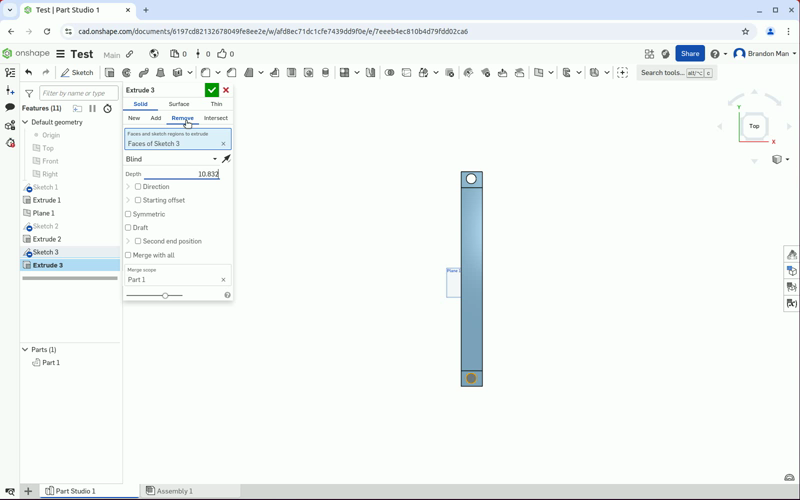
key(tab, 6)
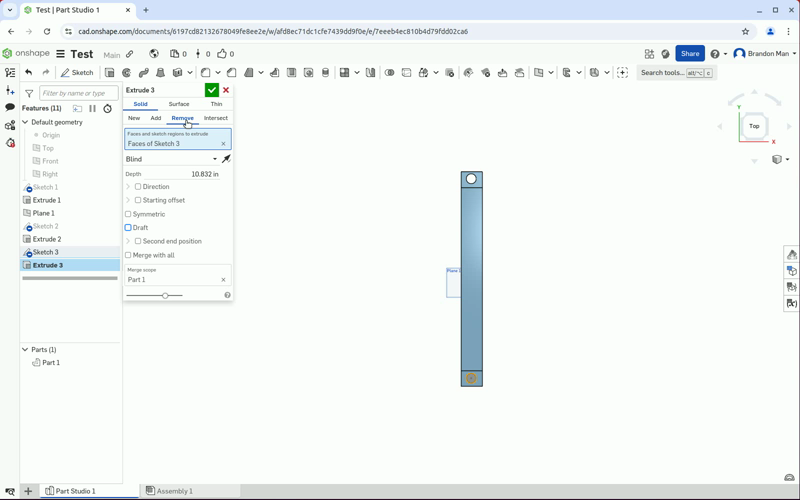
key(space)
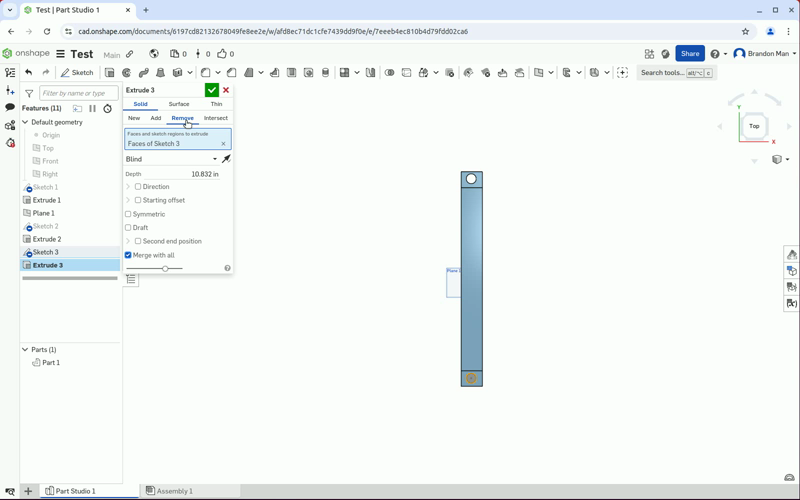
key(enter)
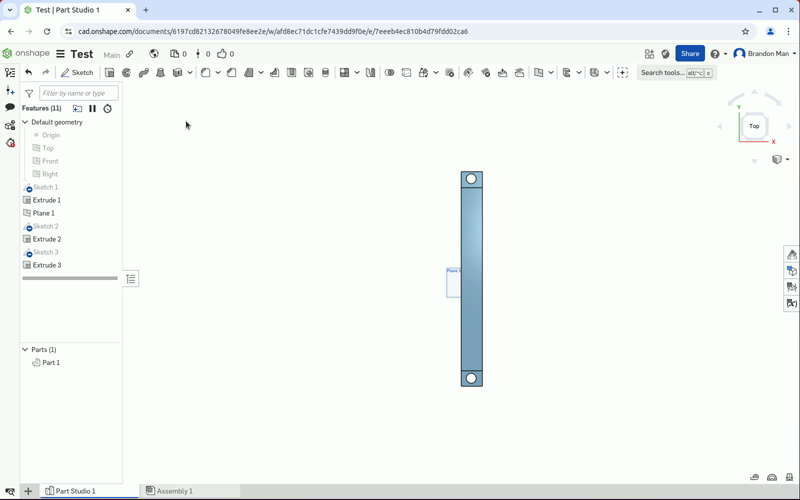
key(shift+h)
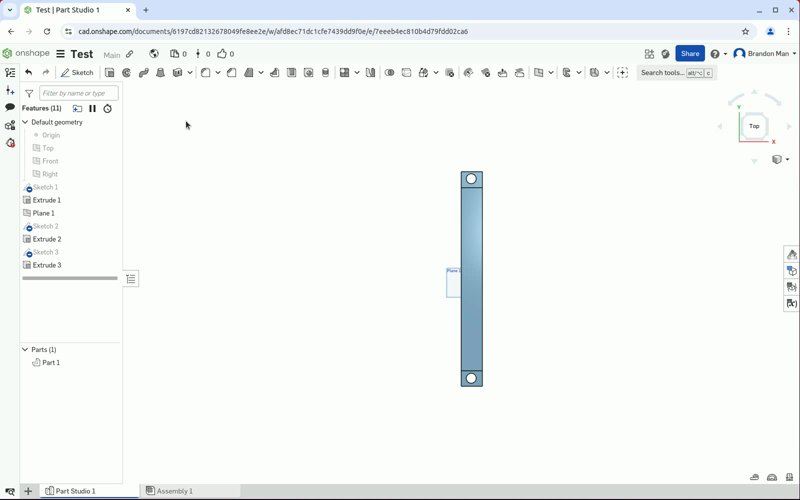
key(shift+h)
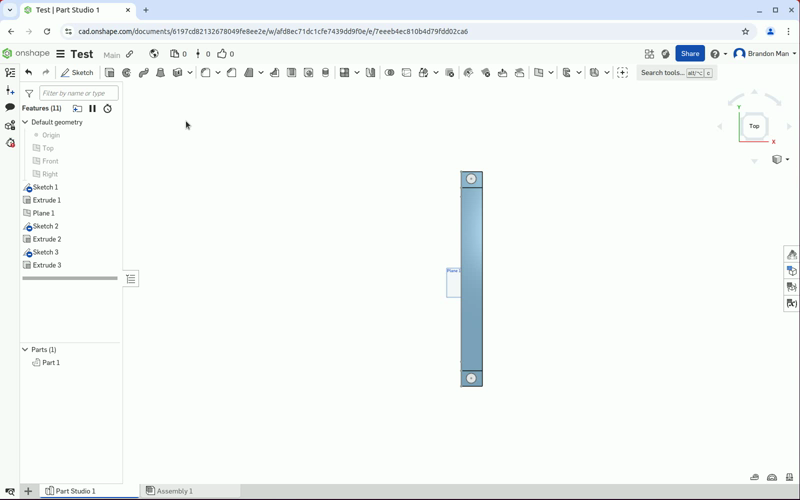
key(shift+7)
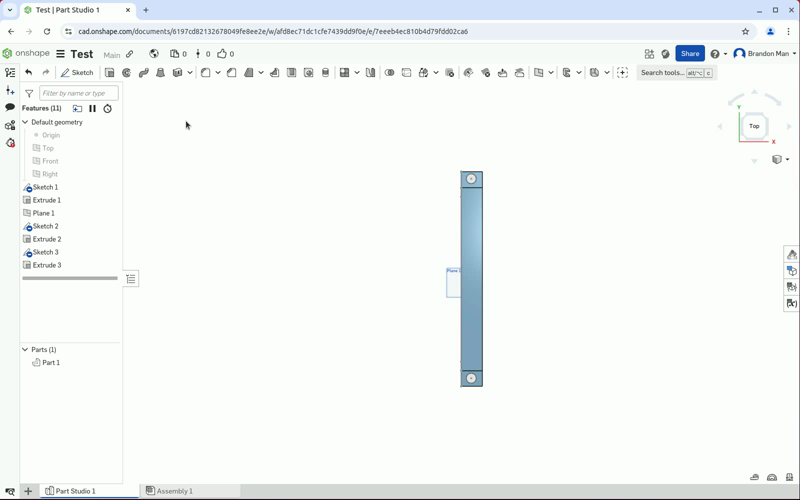
key(up, 3)
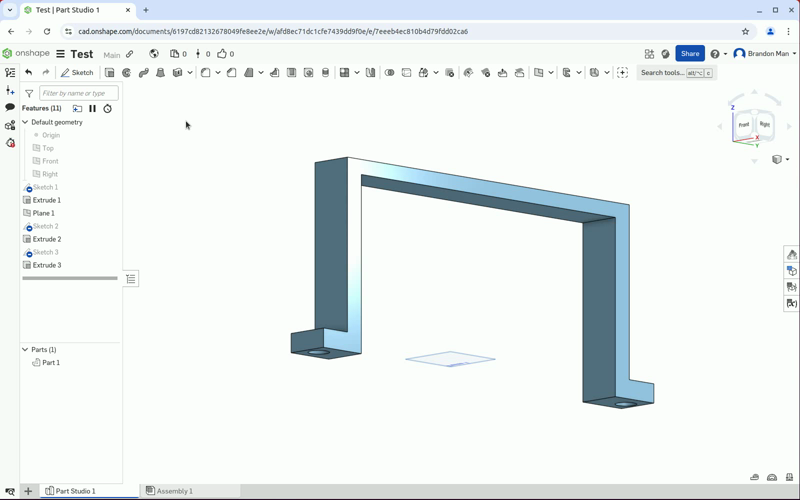
key(left, 3)
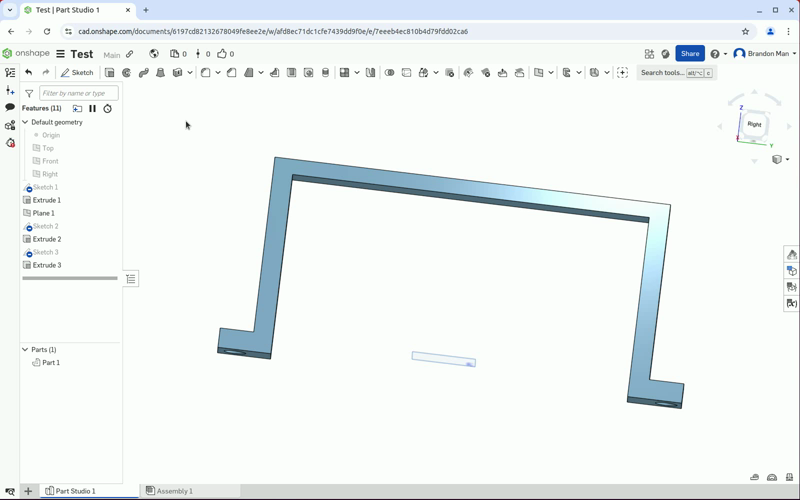
key(right, 3)
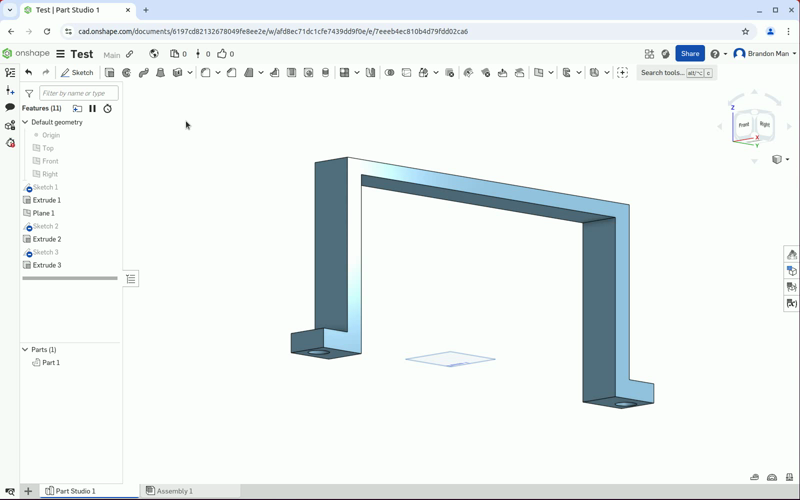
key(down, 3)
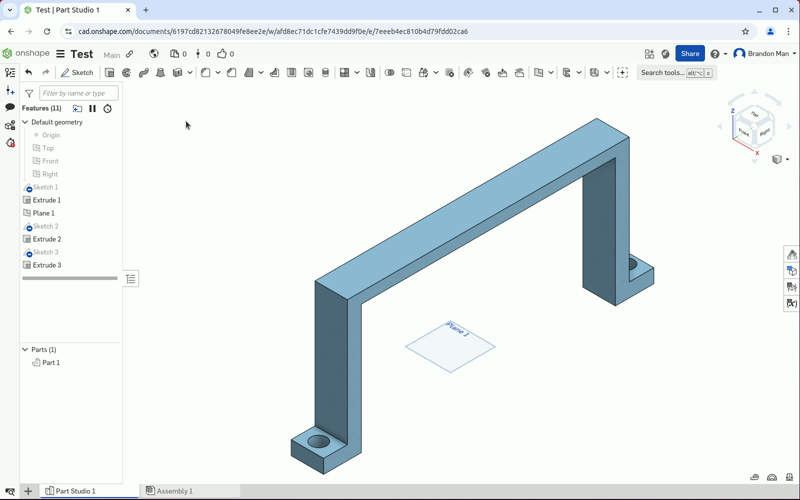
mouse_move(73, 189)
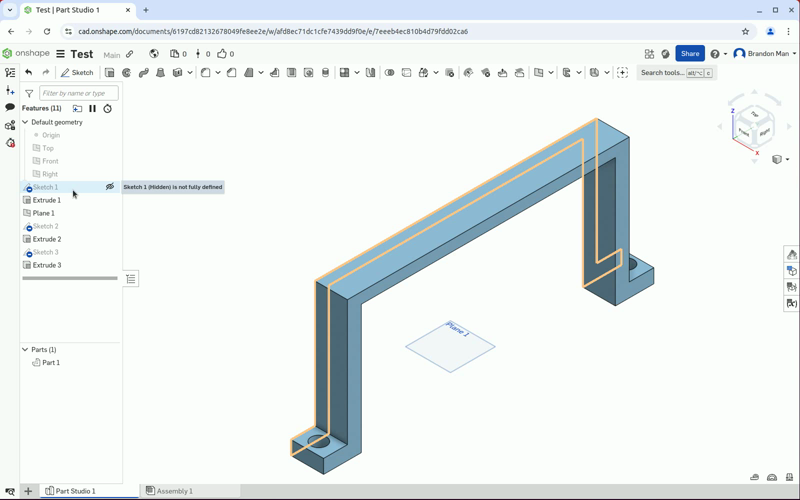
click(73, 189)